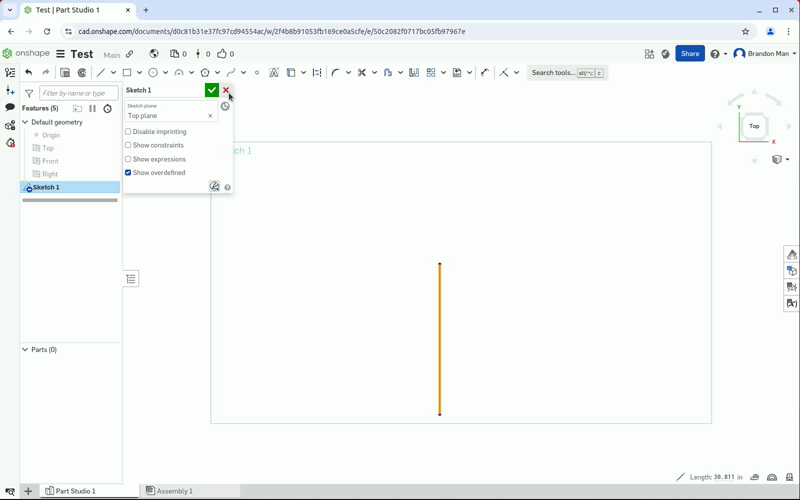
key(shift+h)
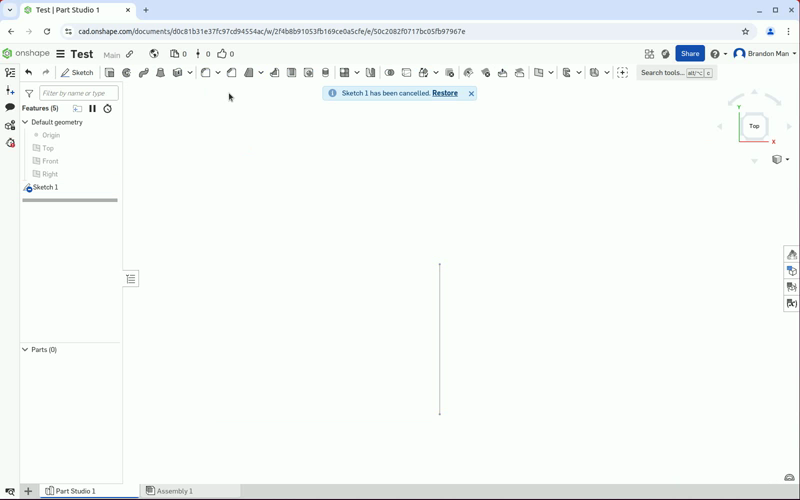
key(shift+s)
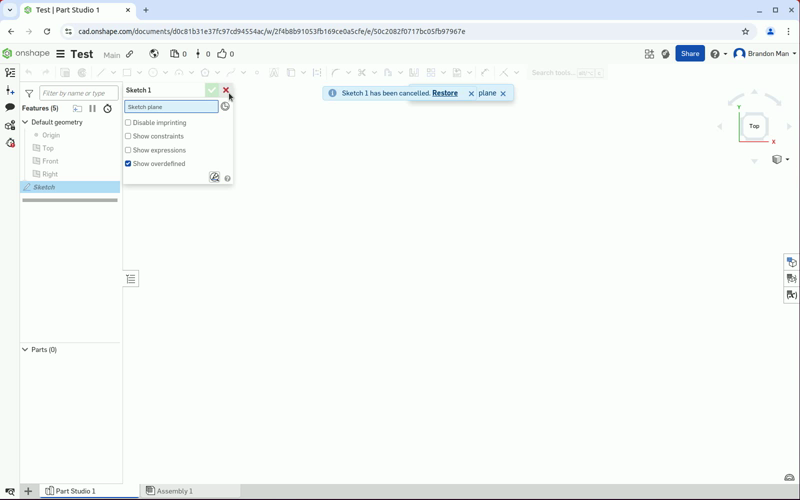
mouse_move(73, 150)
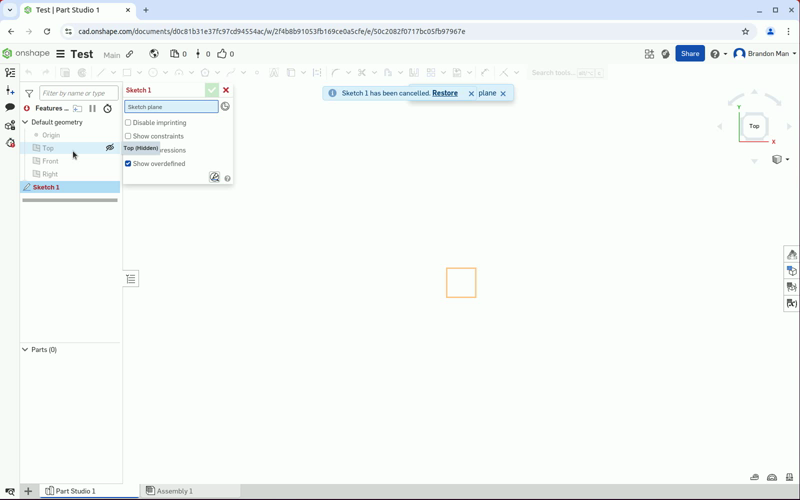
click(73, 150)
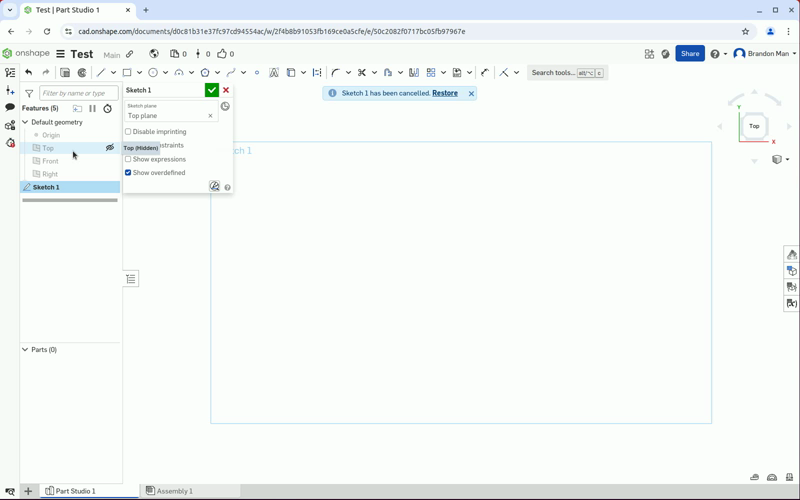
mouse_move(73, 352)
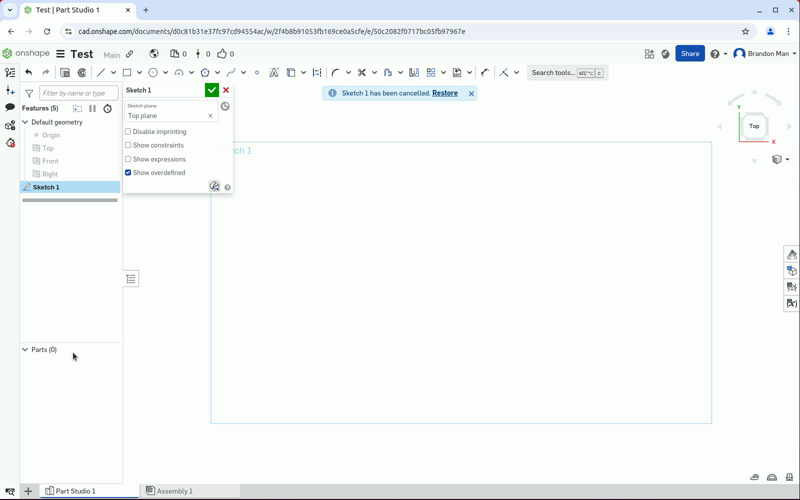
key(y)
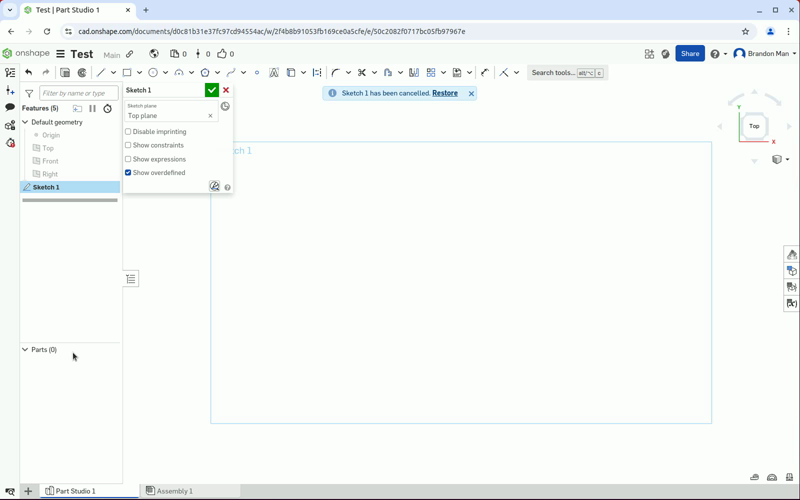
key(c)
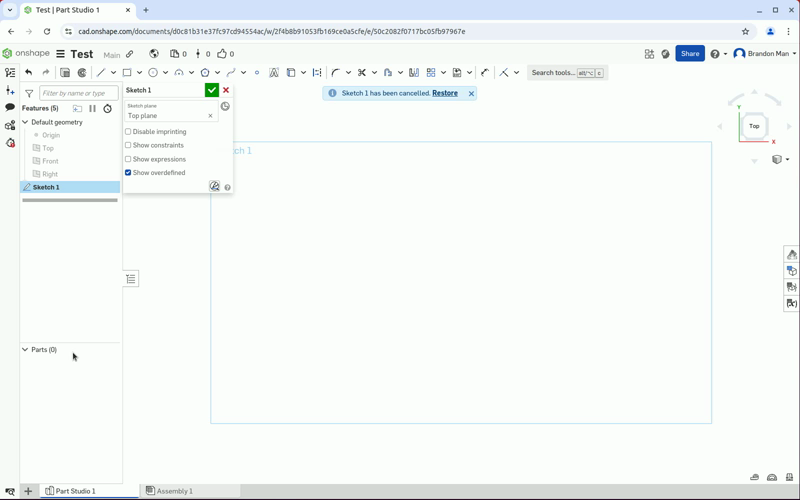
key_down(shift)
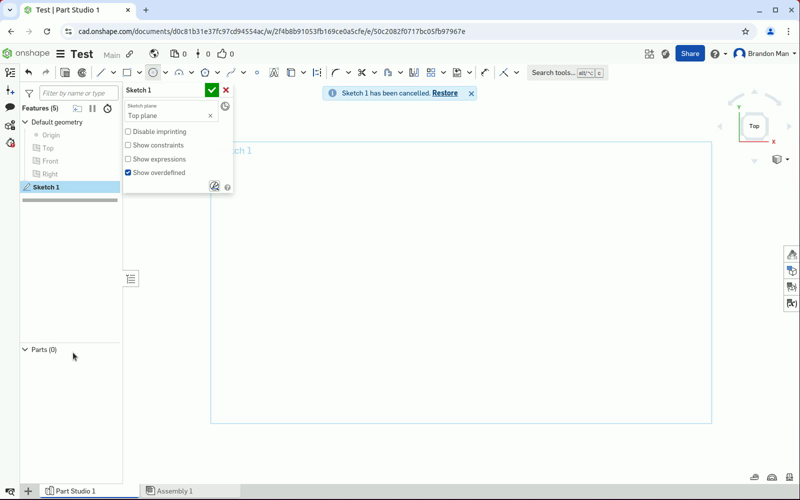
mouse_move(461, 282)
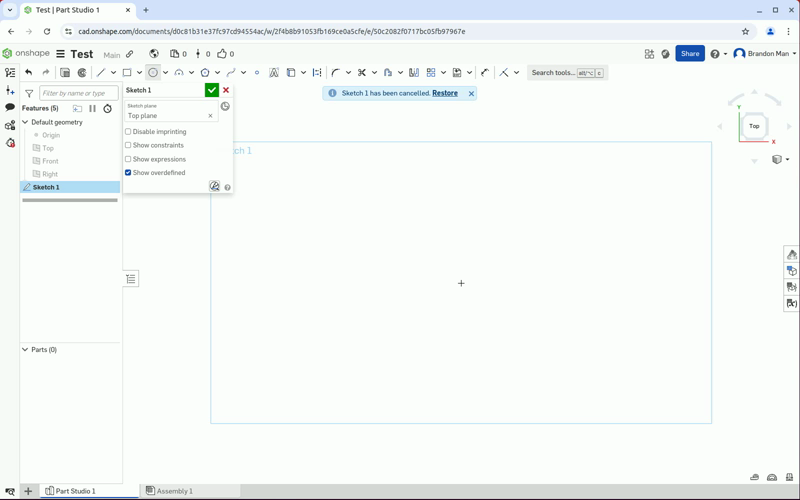
click(461, 282)
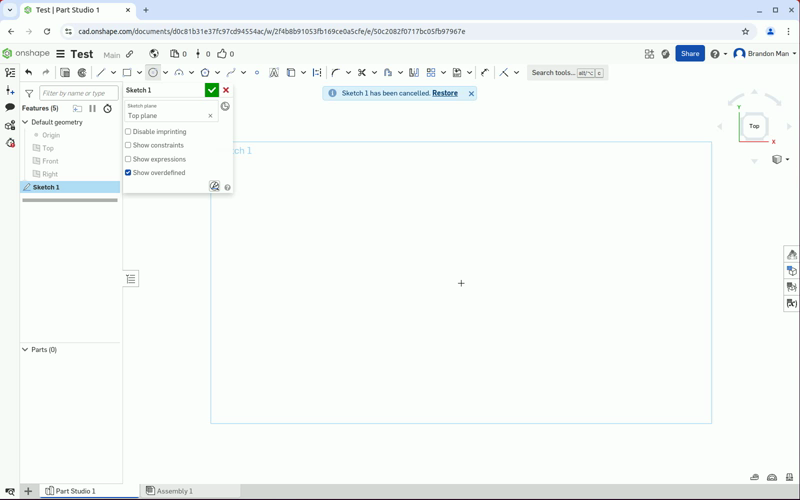
key_up(shift)
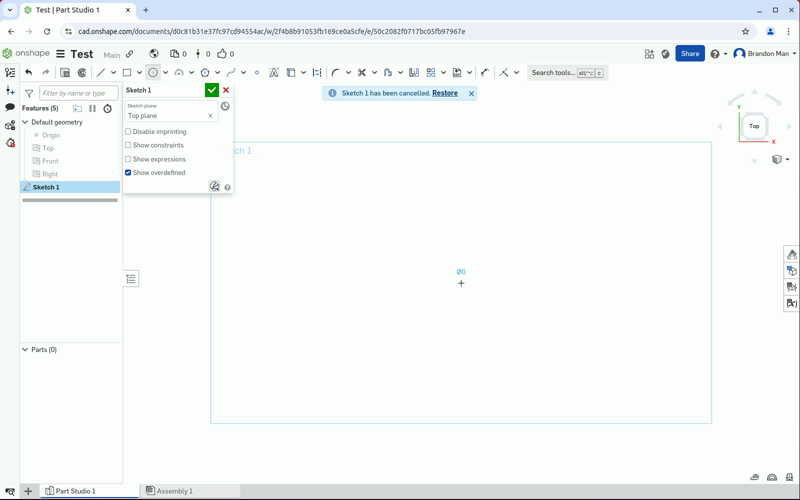
mouse_move(503, 282)
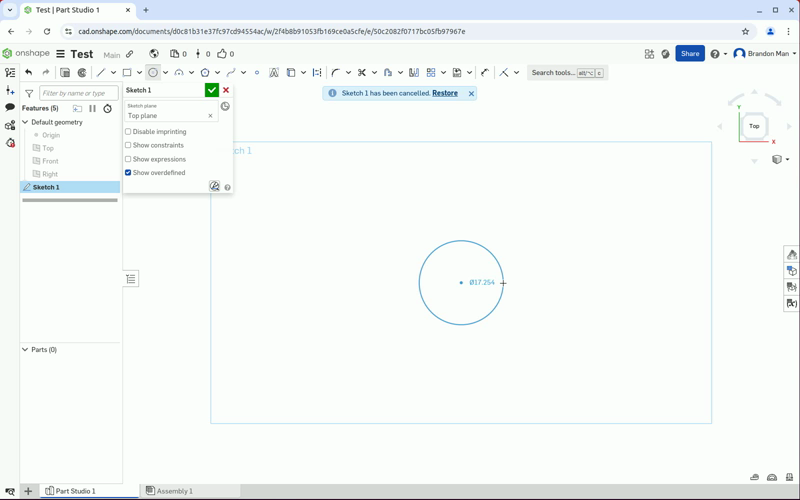
click(503, 282)
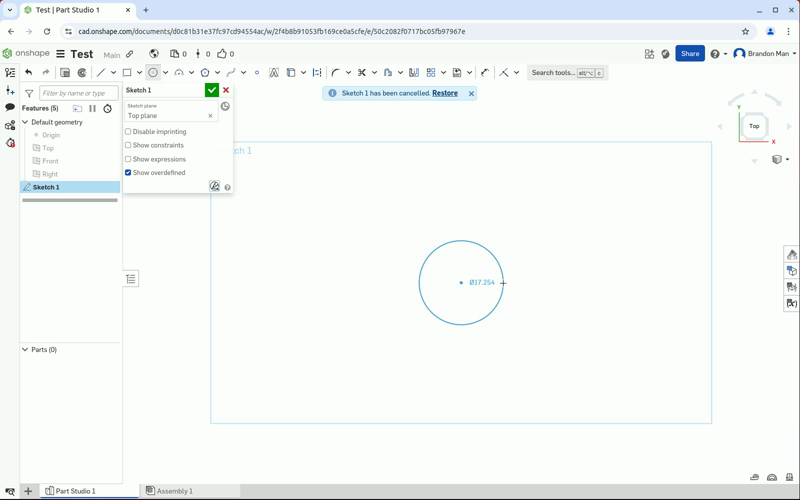
key(esc)
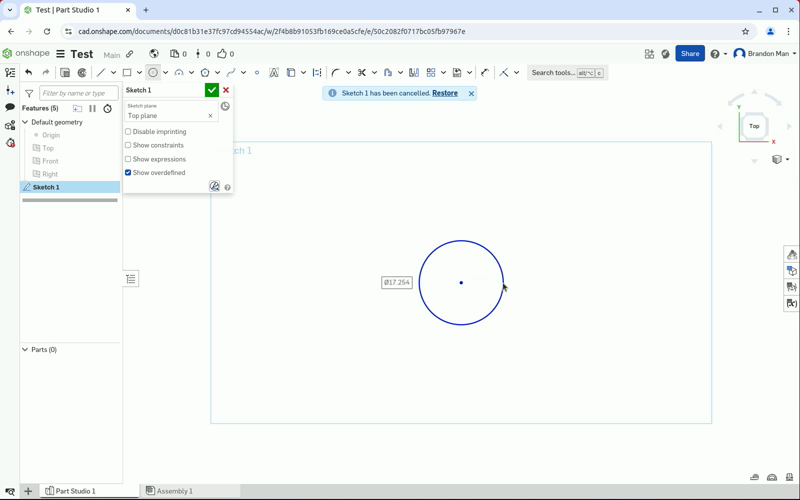
key(c)
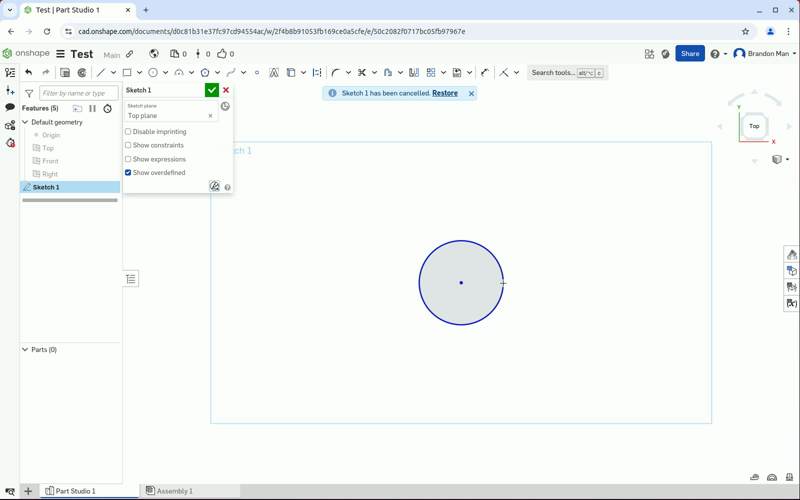
key_down(shift)
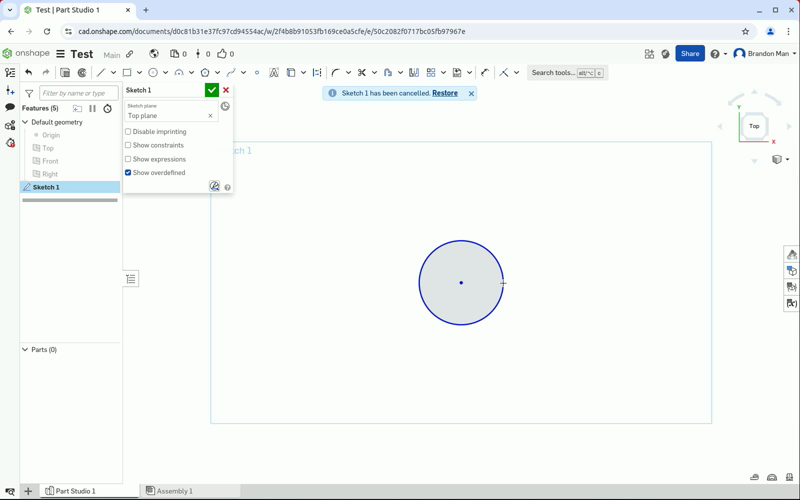
mouse_move(461, 282)
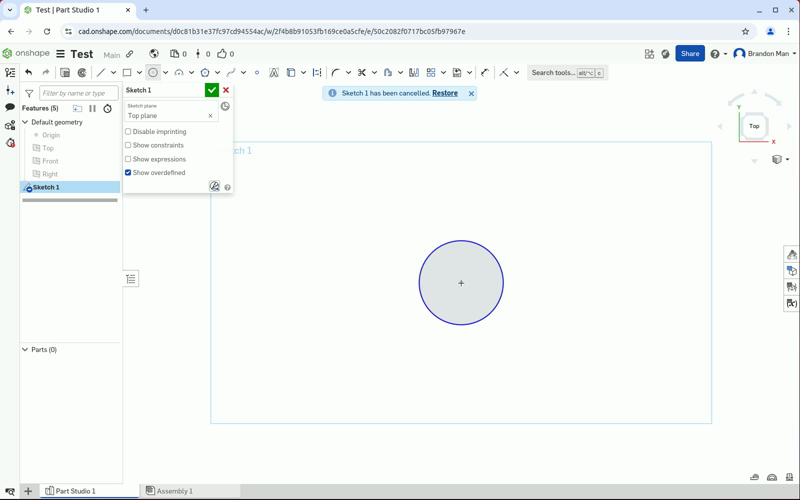
click(461, 282)
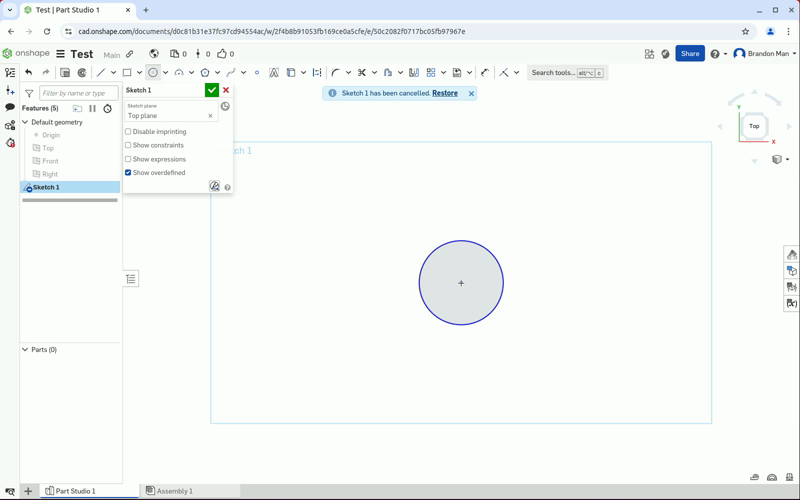
key_up(shift)
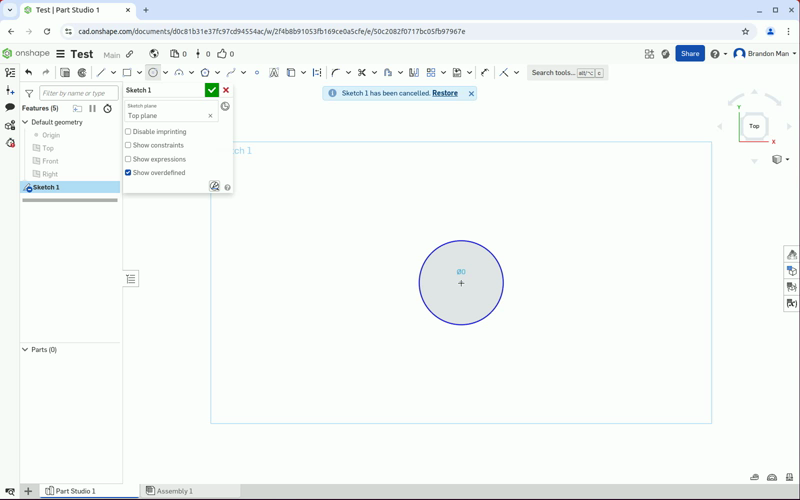
mouse_move(496, 282)
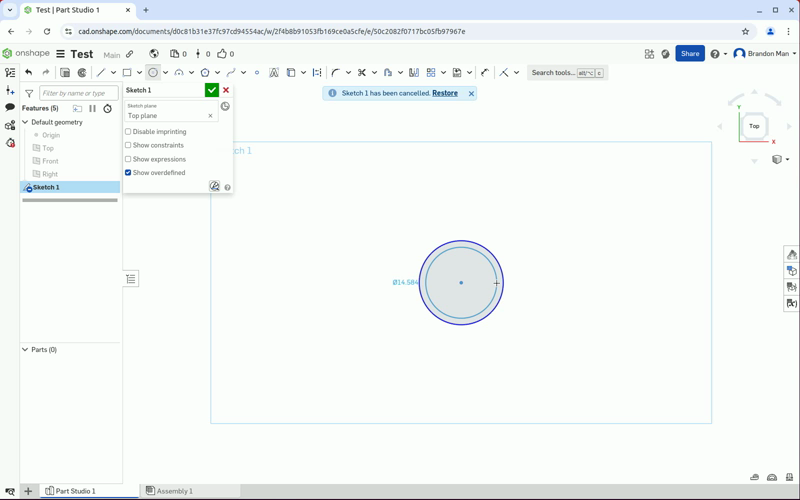
click(496, 282)
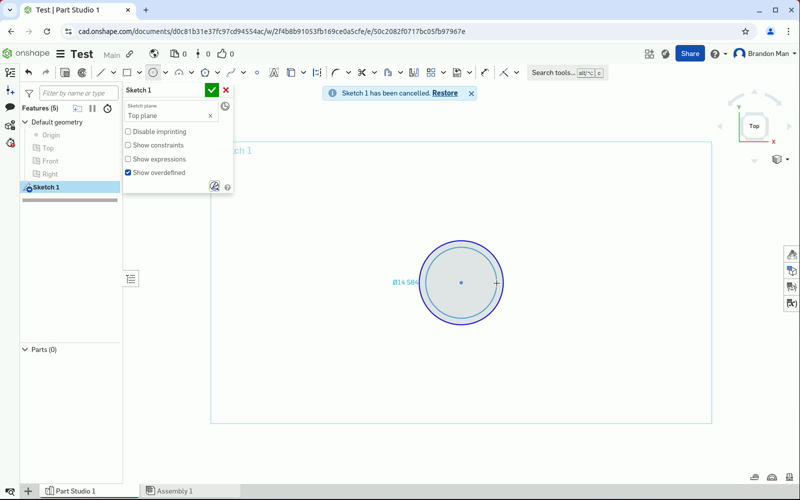
key(esc)
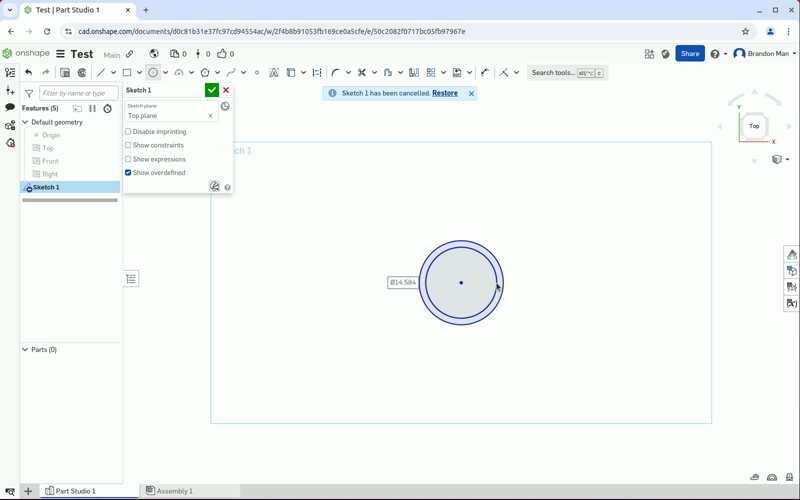
mouse_move(423, 295)
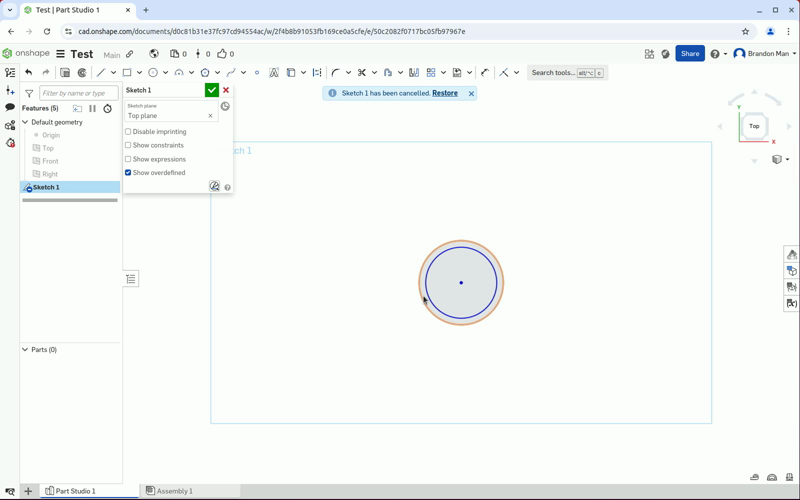
scroll(6)
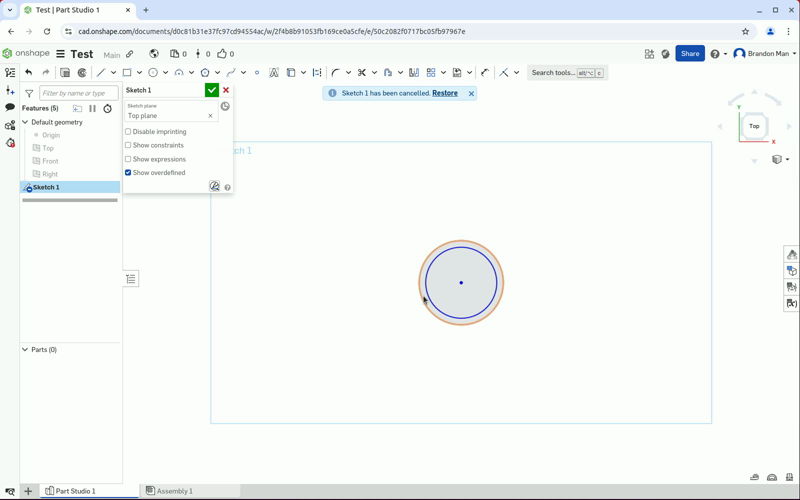
scroll(6)
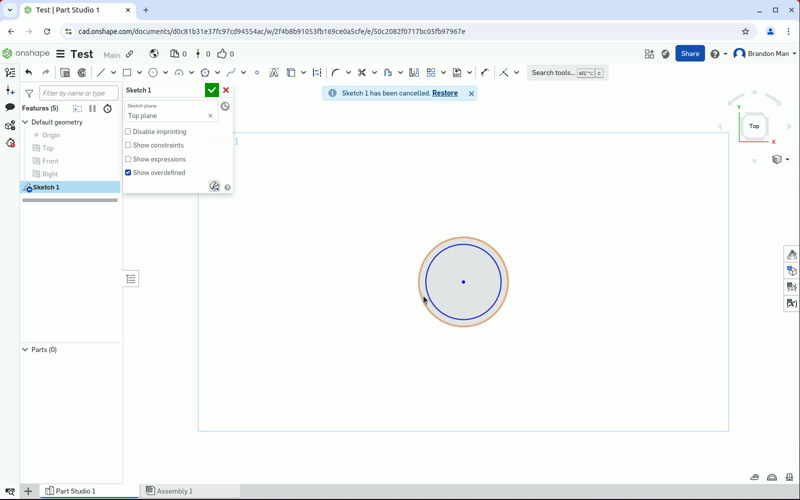
scroll(6)
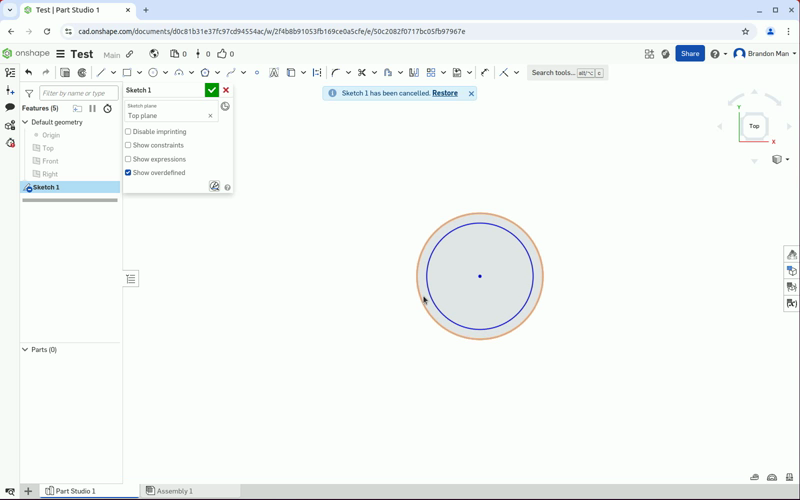
scroll(6)
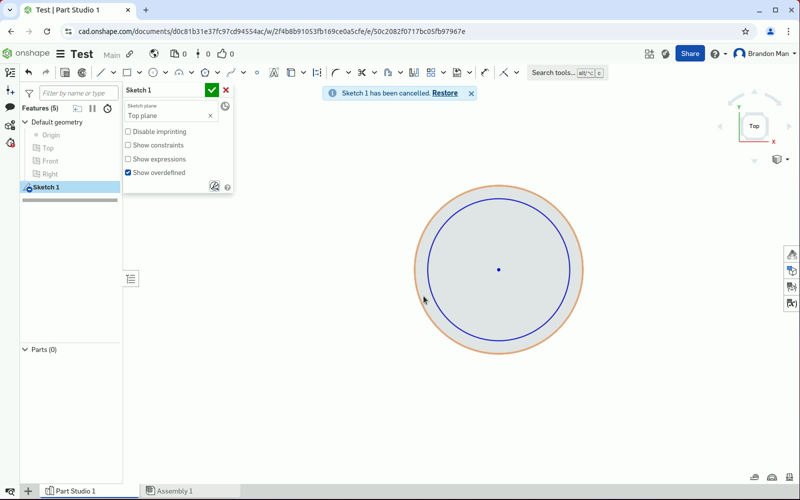
scroll(6)
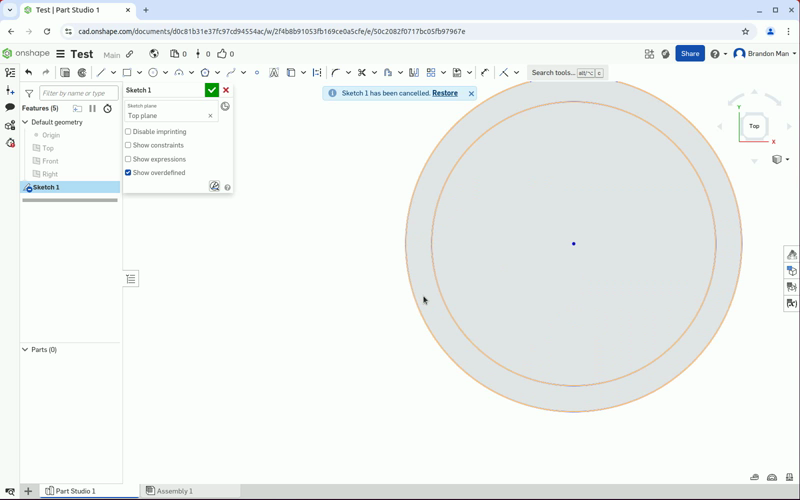
scroll(6)
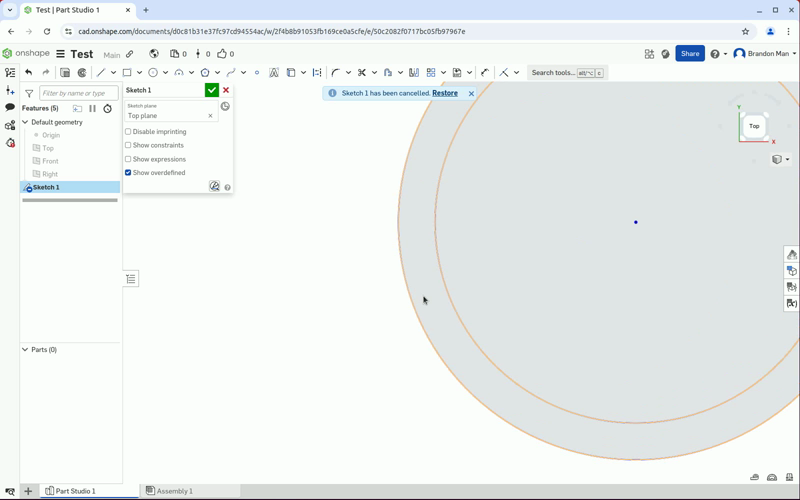
scroll(6)
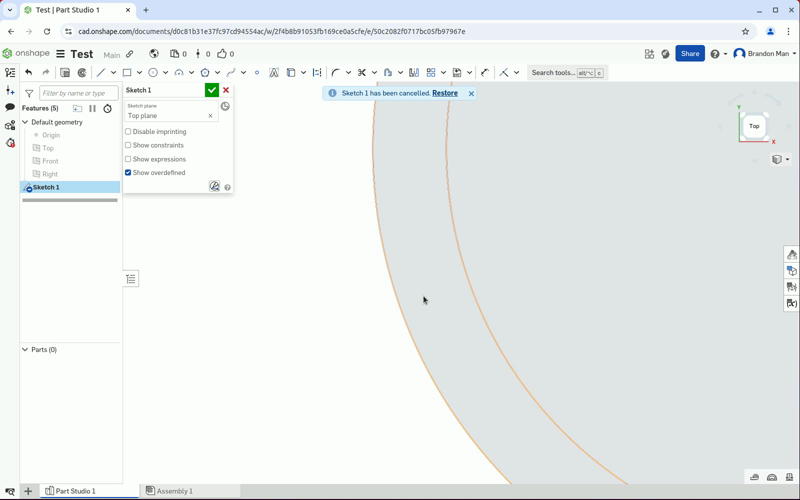
click(423, 295)
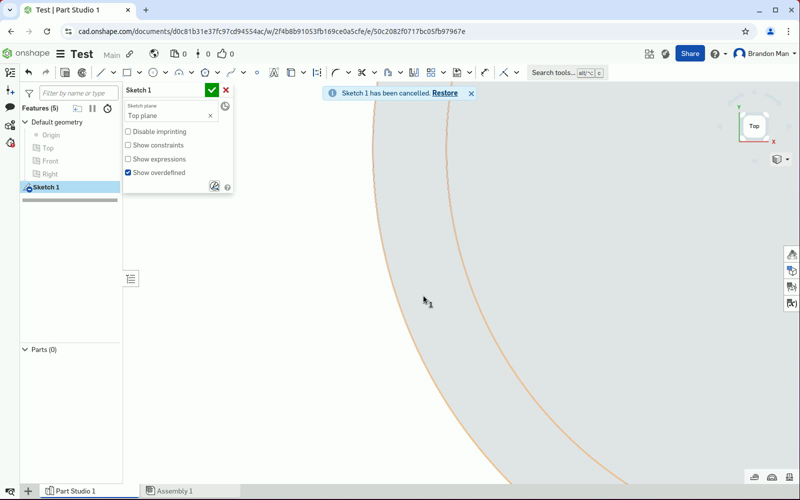
scroll(-6)
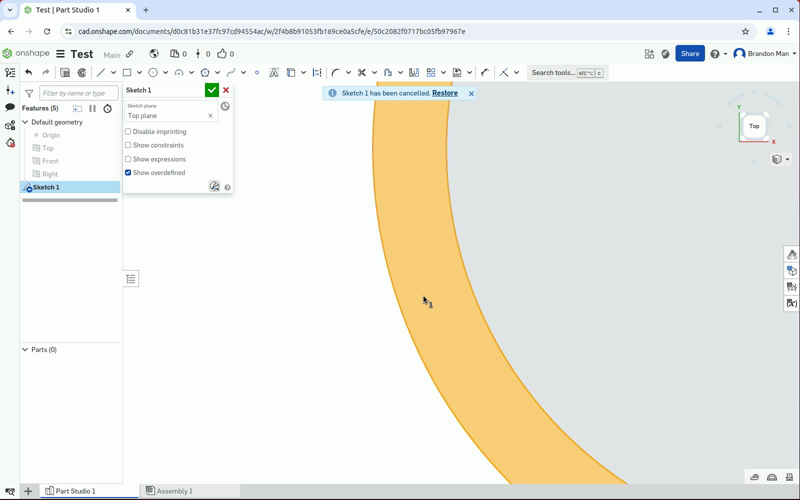
scroll(-6)
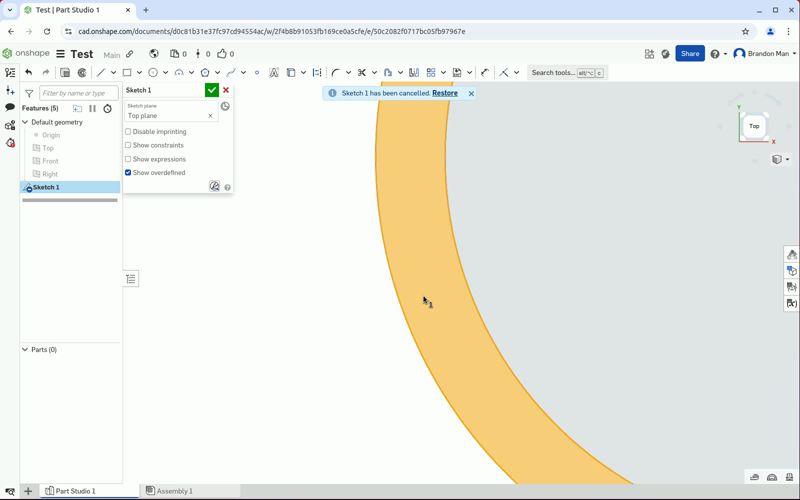
scroll(-6)
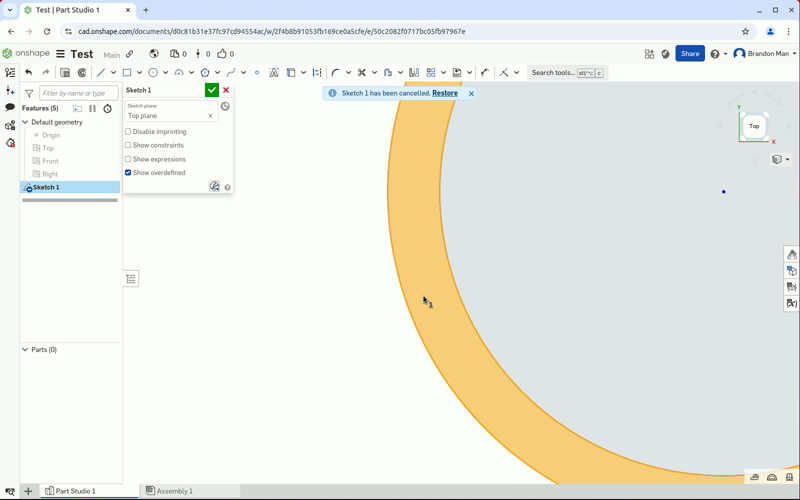
scroll(-6)
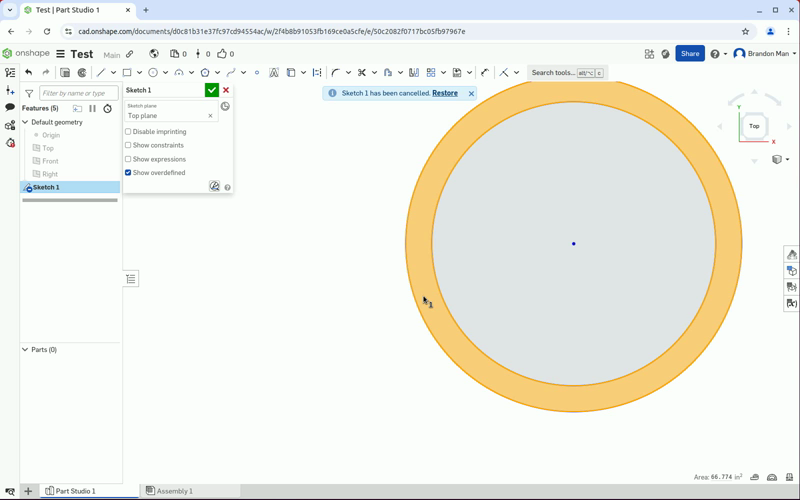
scroll(-6)
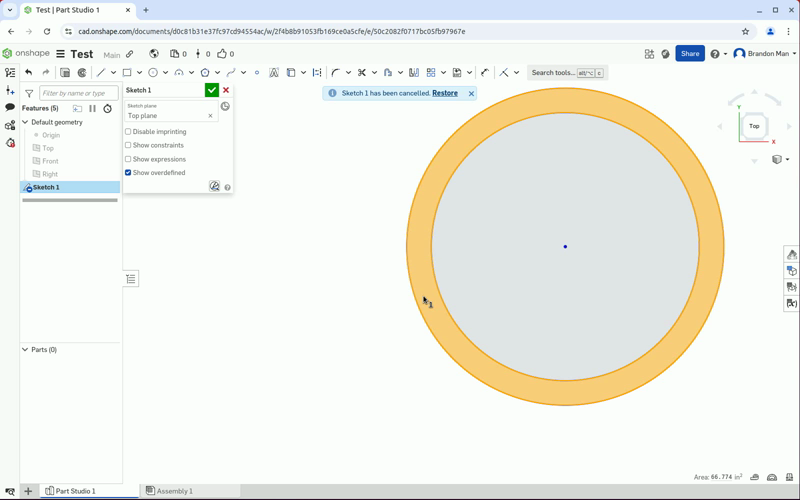
scroll(-6)
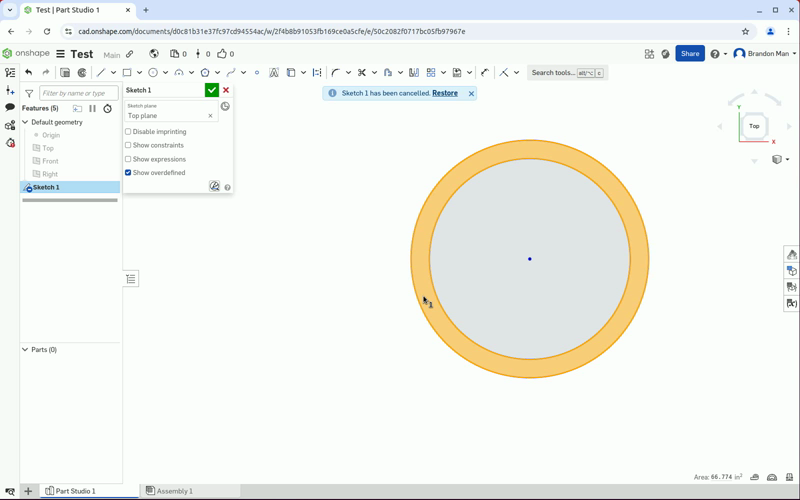
scroll(-6)
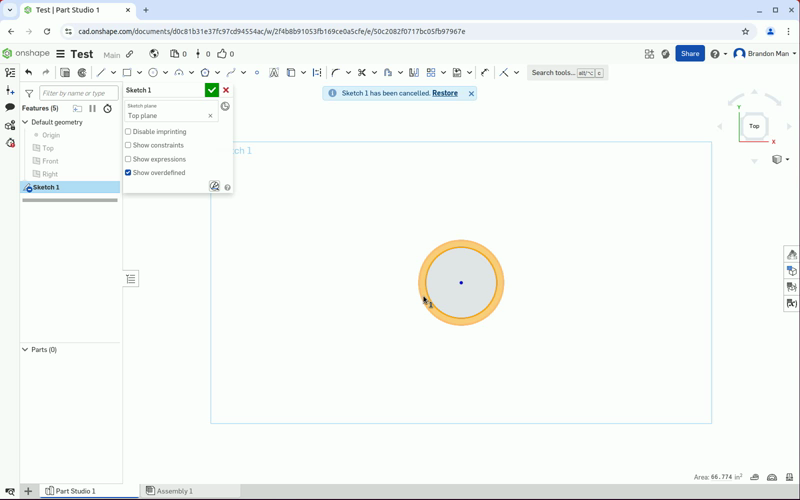
mouse_move(73, 352)
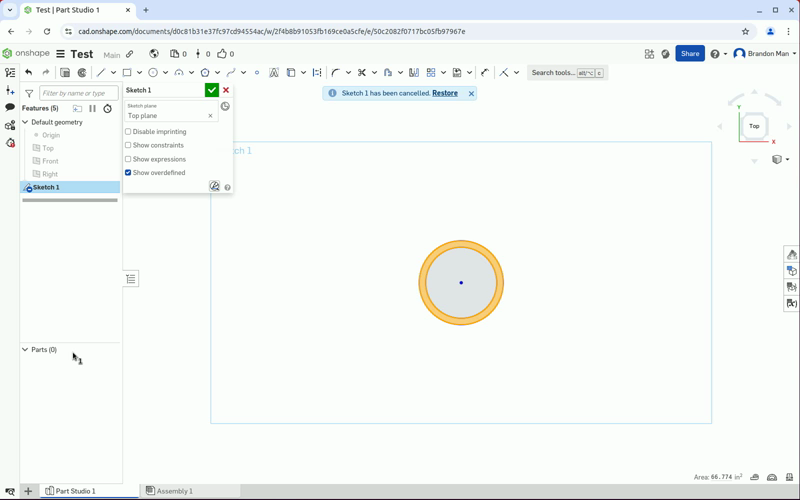
key(shift+y)
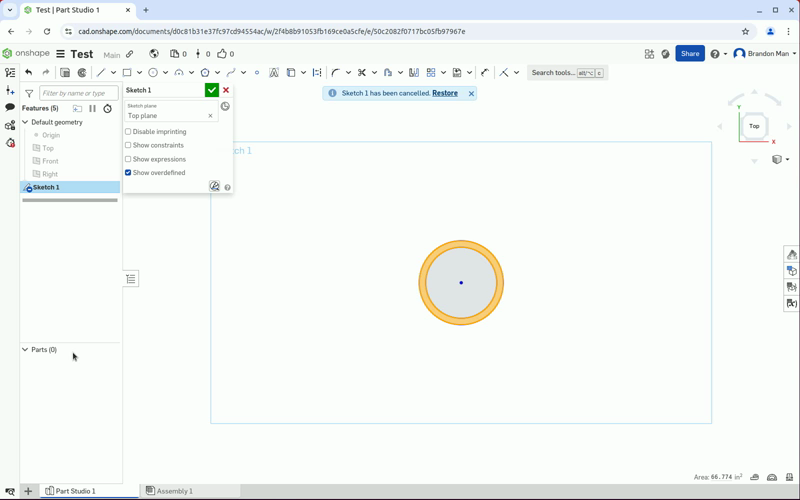
key(shift+e)
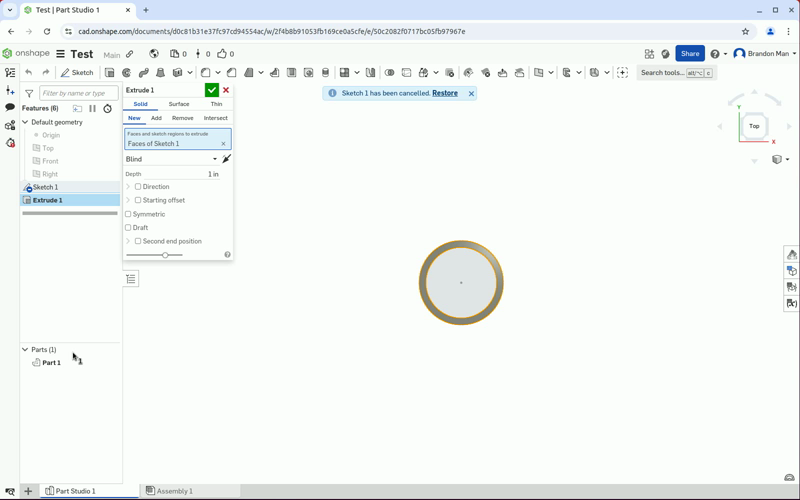
mouse_move(143, 106)
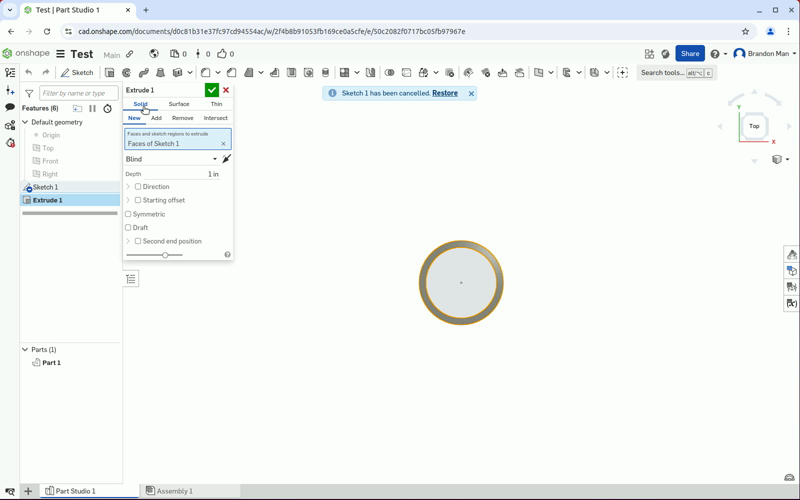
click(143, 106)
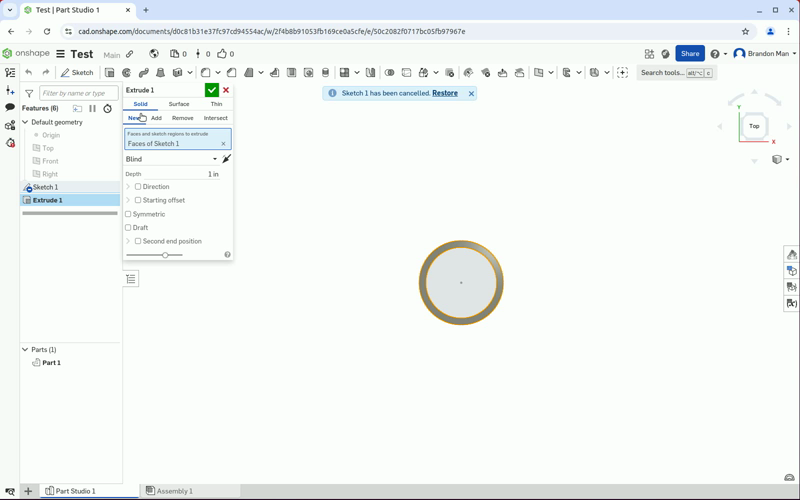
mouse_move(137, 120)
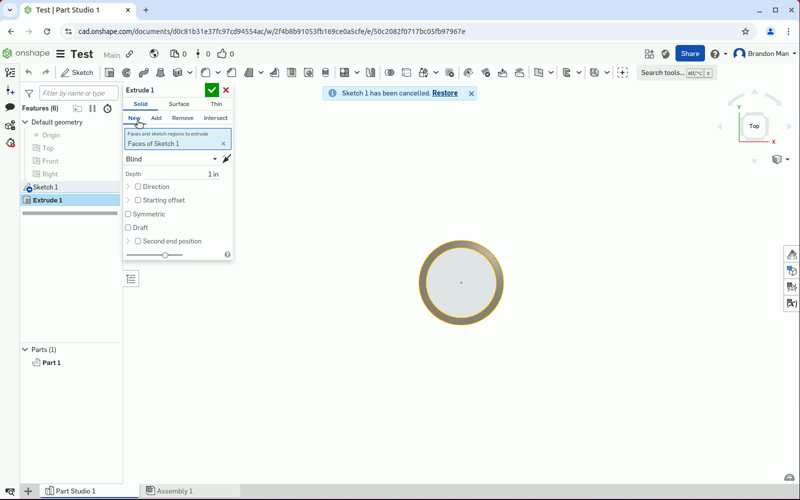
click(137, 120)
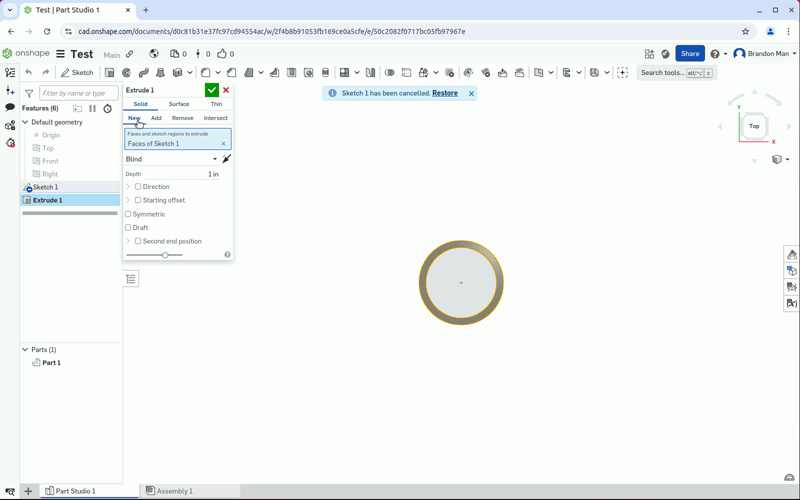
key(tab, 4)
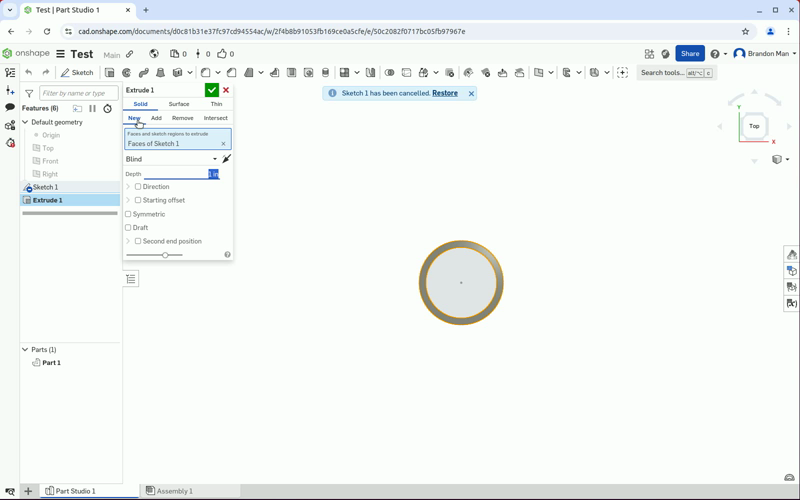
text(-14.924)
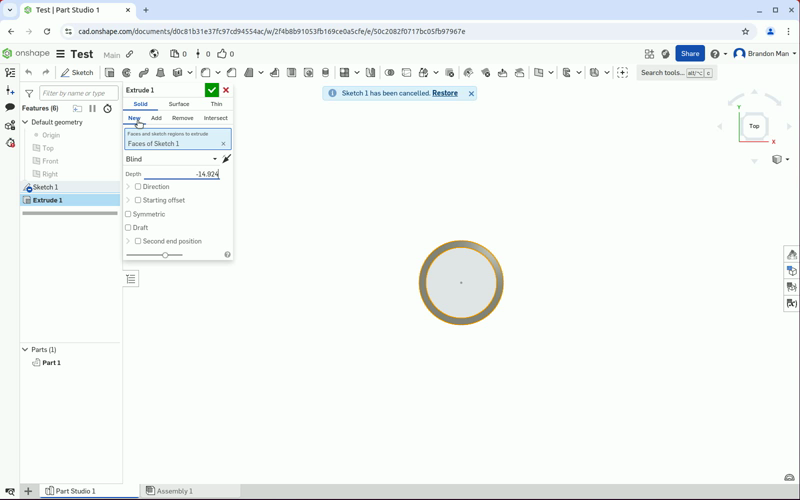
key(enter)
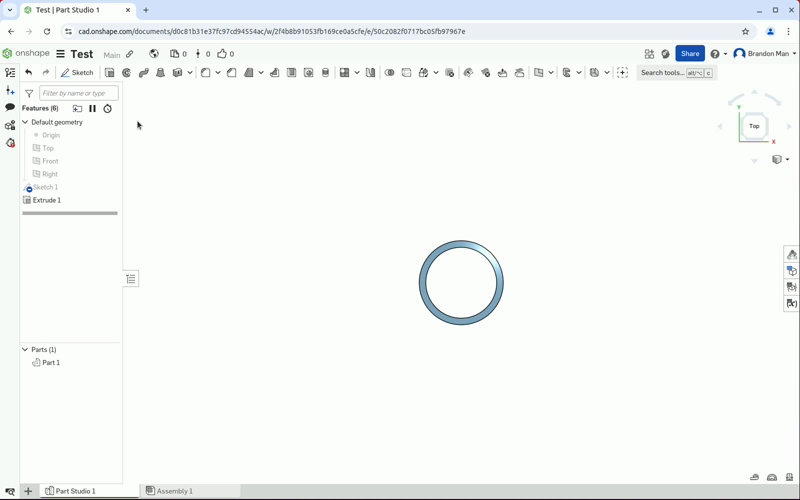
key(shift+h)
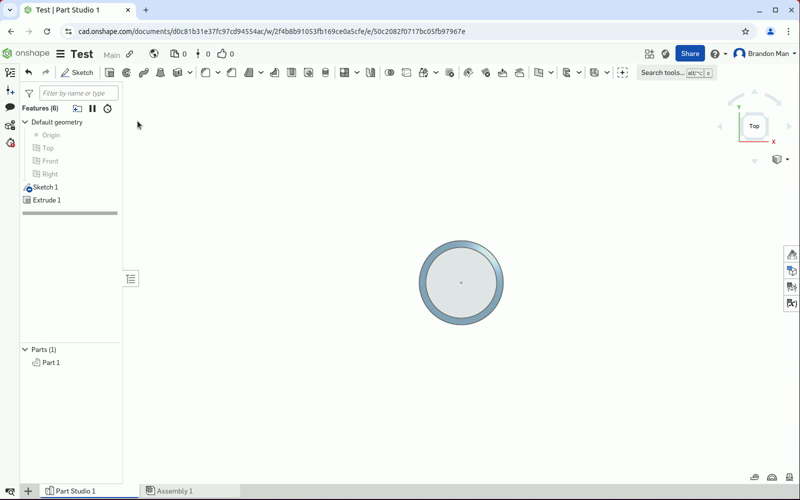
key(shift+h)
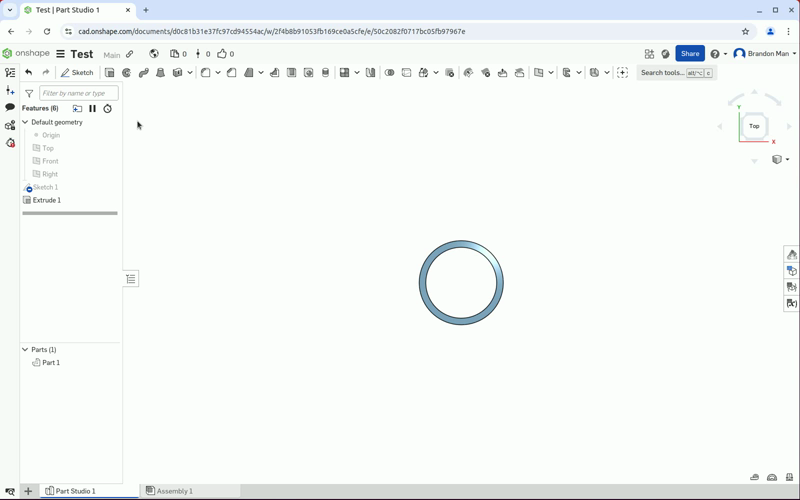
mouse_move(73, 189)
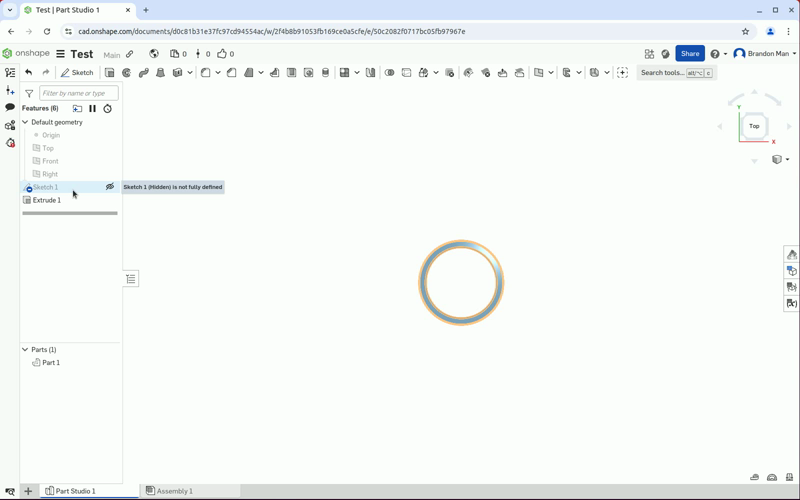
click(73, 189)
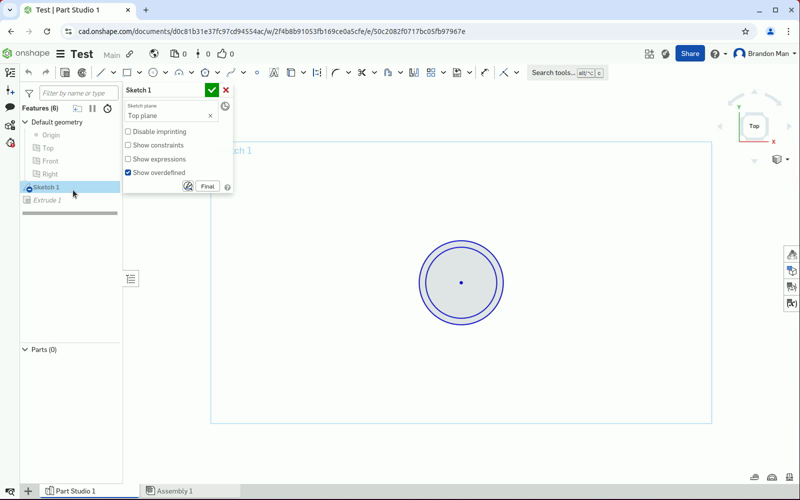
mouse_move(229, 92)
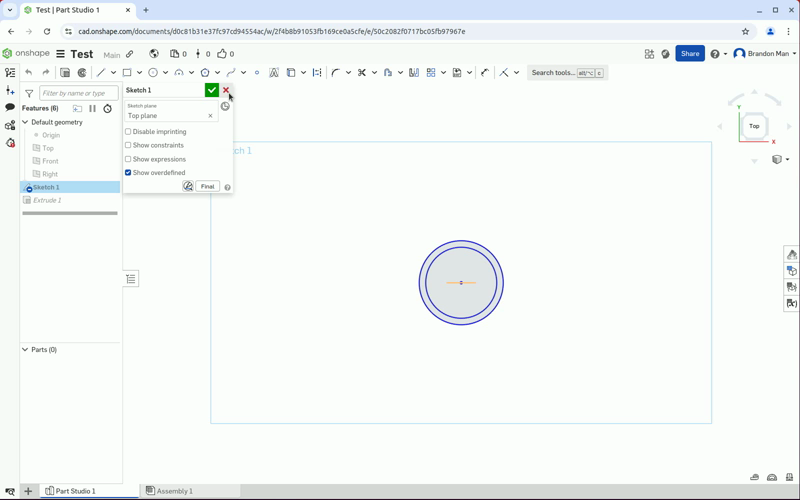
click(229, 92)
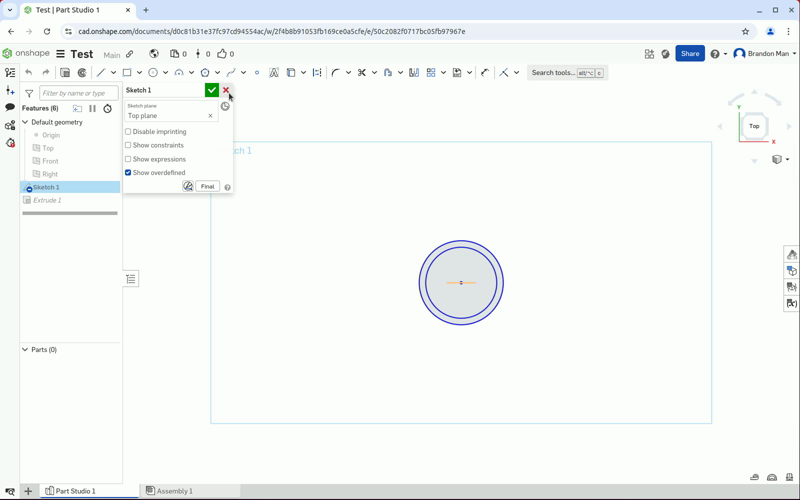
key(shift+s)
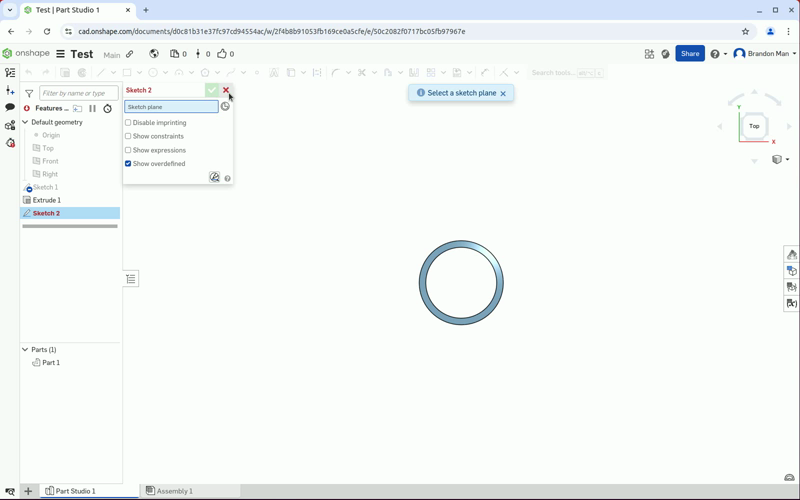
mouse_move(73, 150)
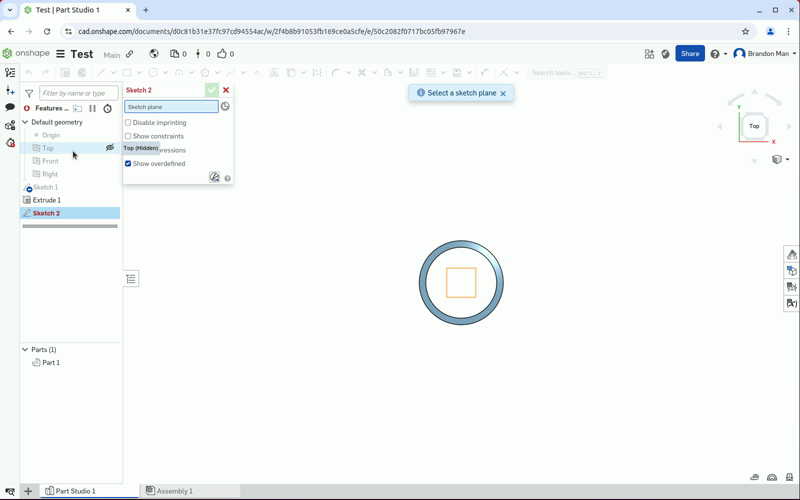
click(73, 150)
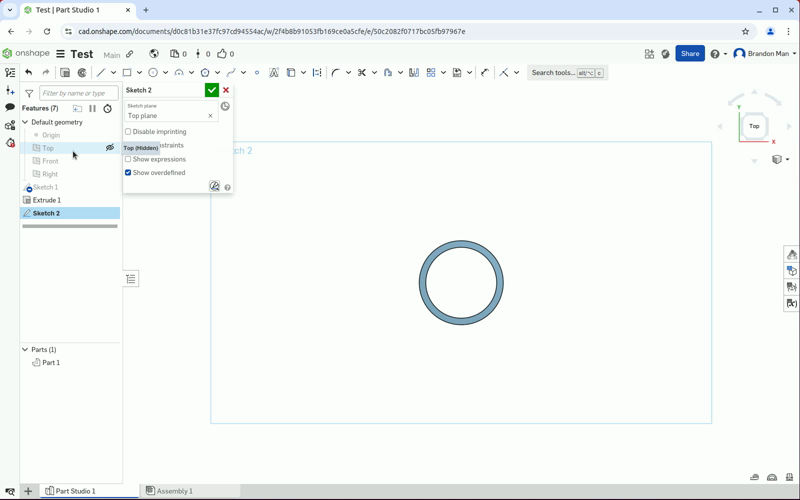
mouse_move(73, 352)
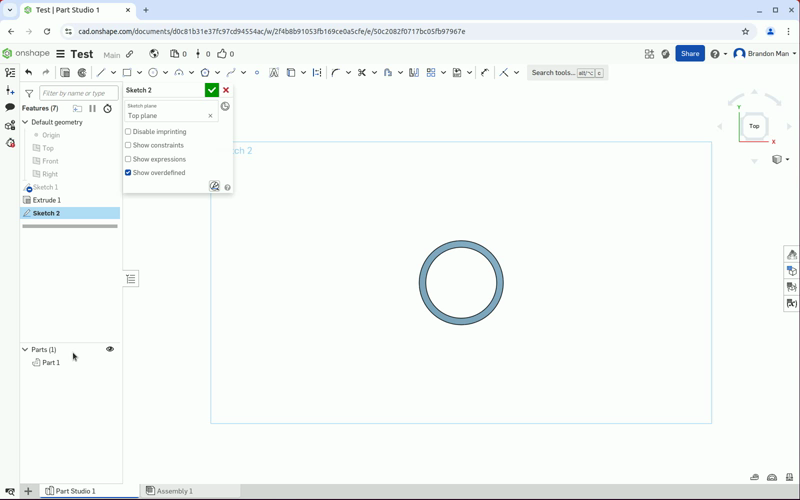
key(y)
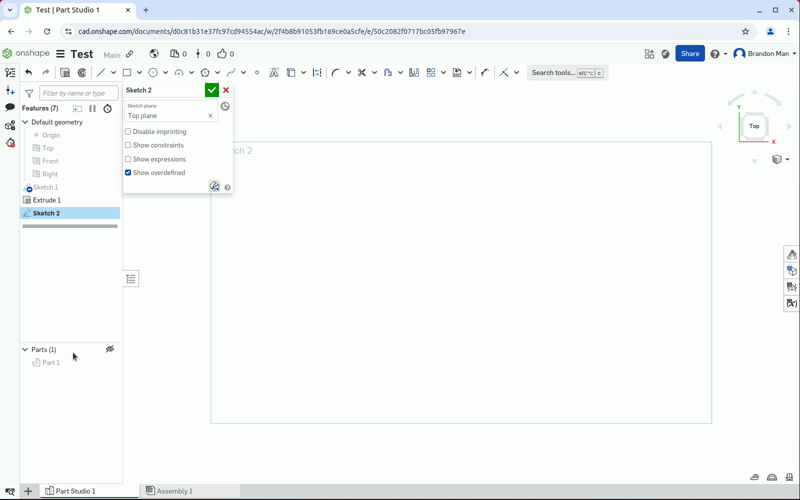
key(c)
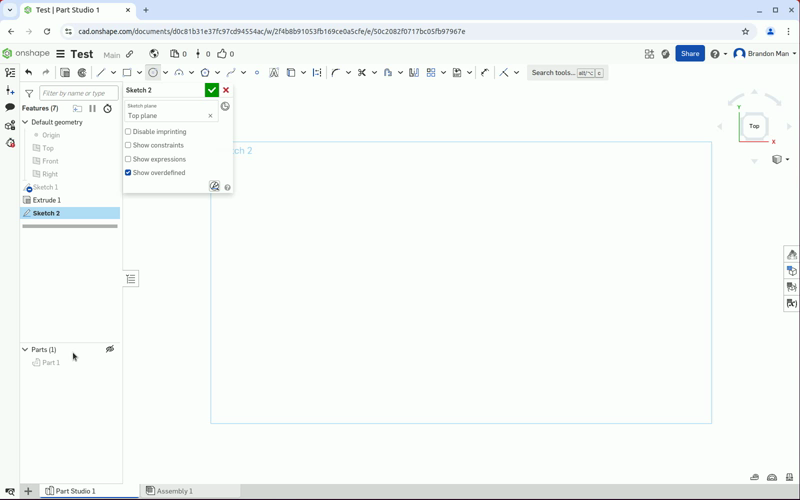
key_down(shift)
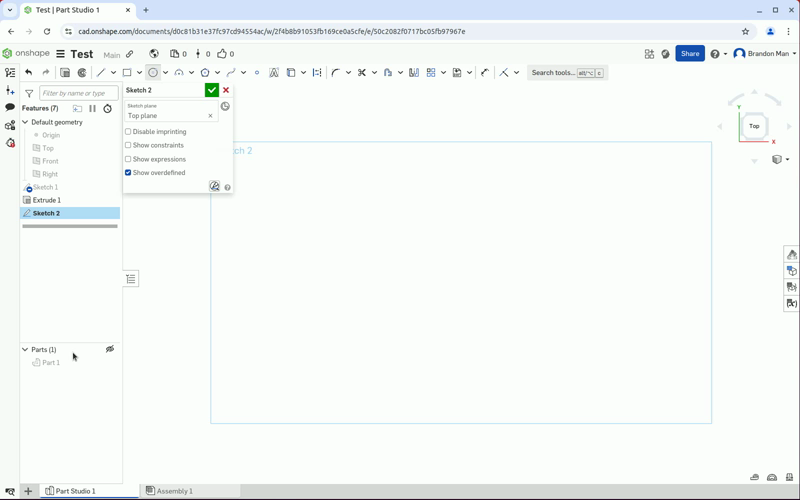
mouse_move(461, 282)
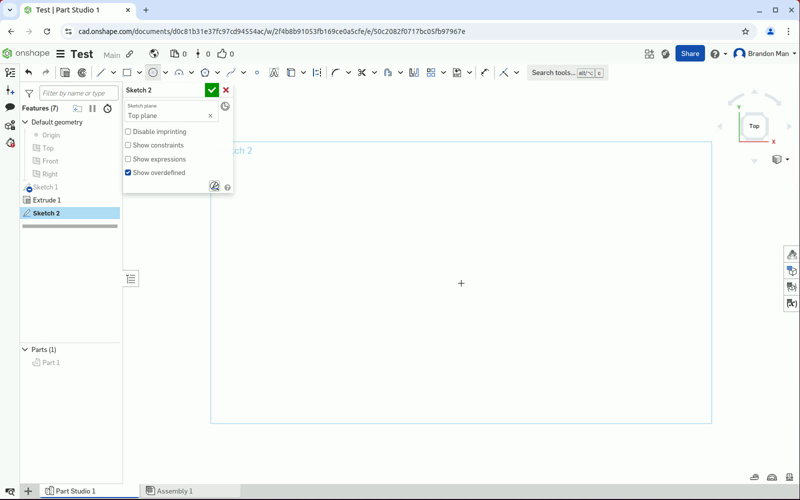
click(461, 282)
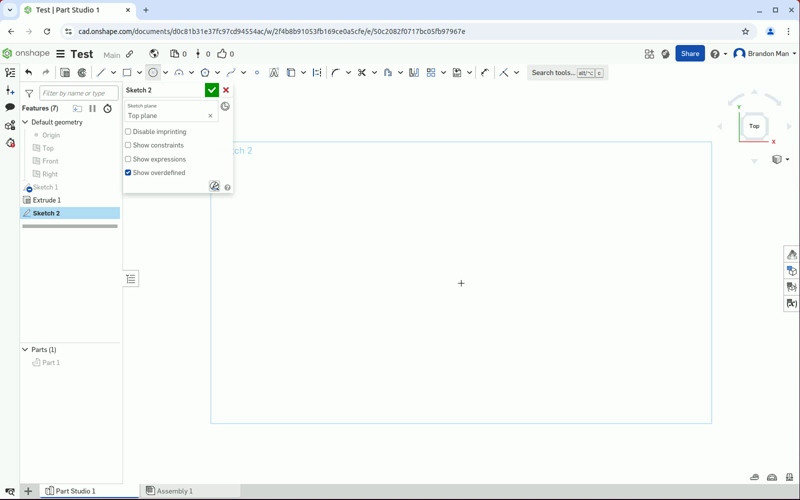
key_up(shift)
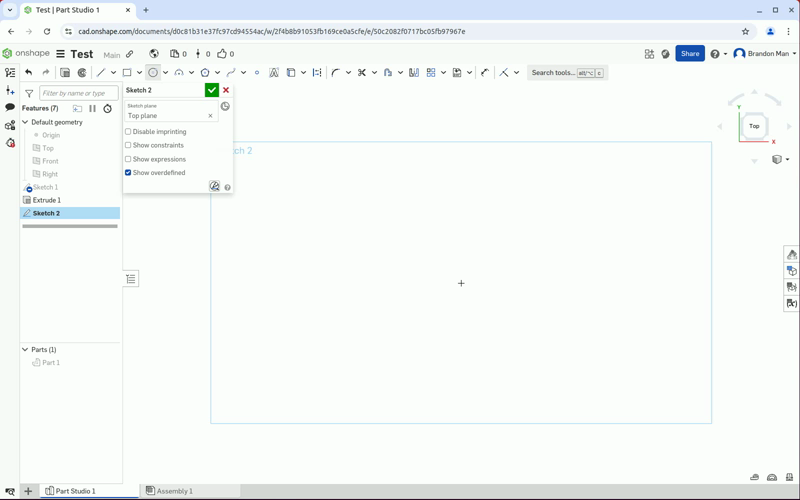
mouse_move(491, 282)
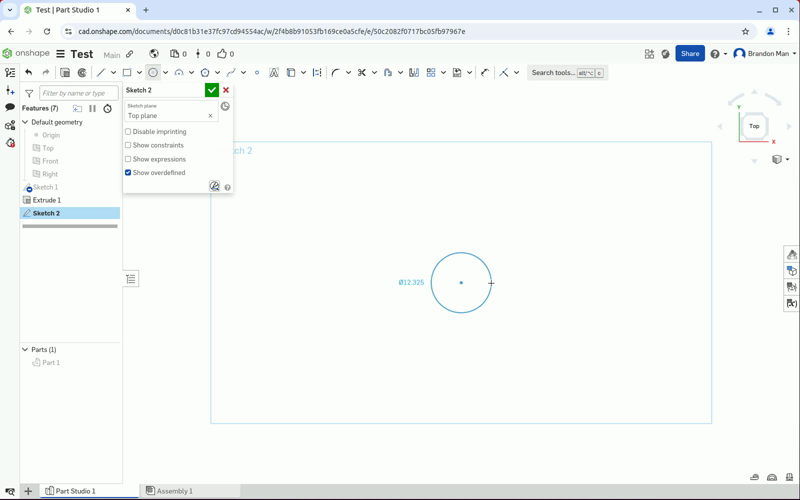
click(491, 282)
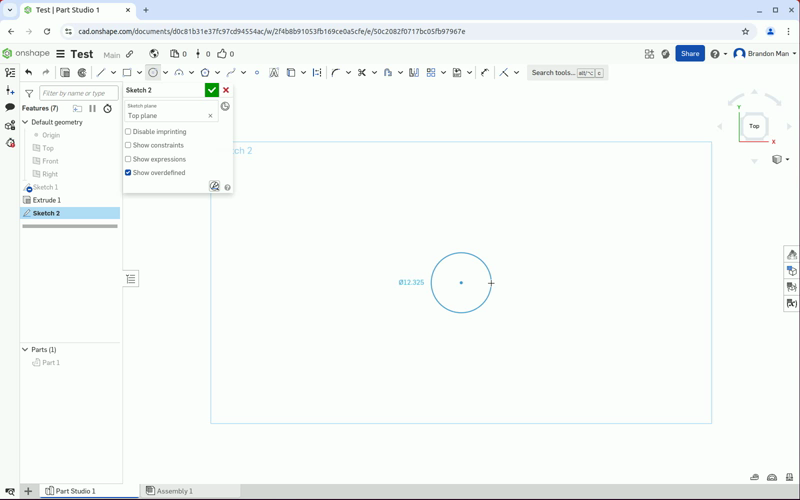
key(esc)
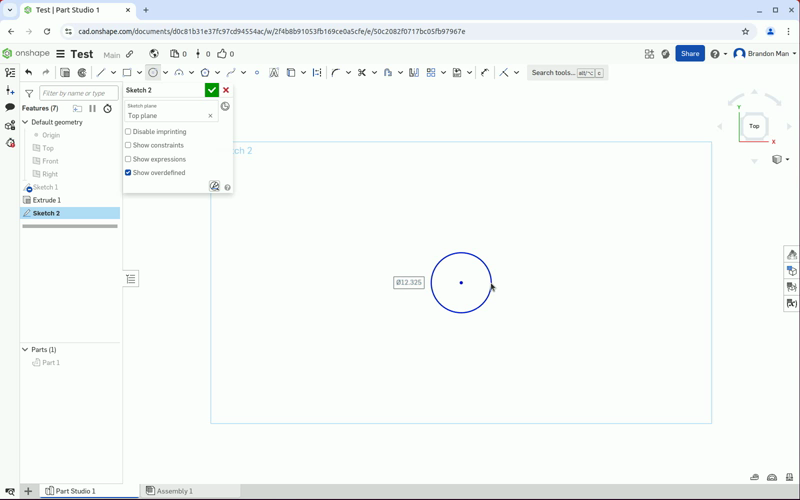
mouse_move(471, 298)
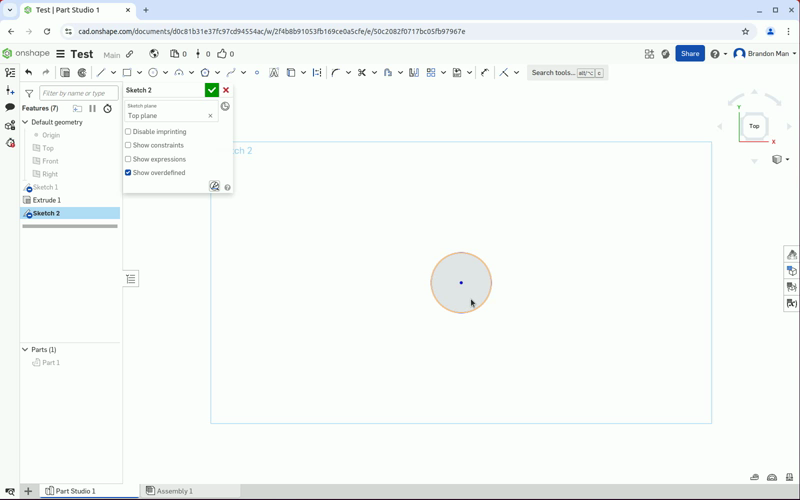
click(471, 298)
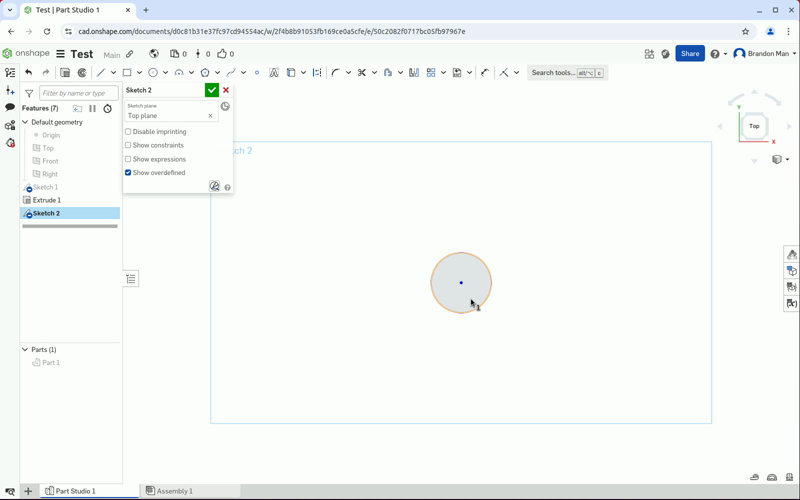
mouse_move(73, 352)
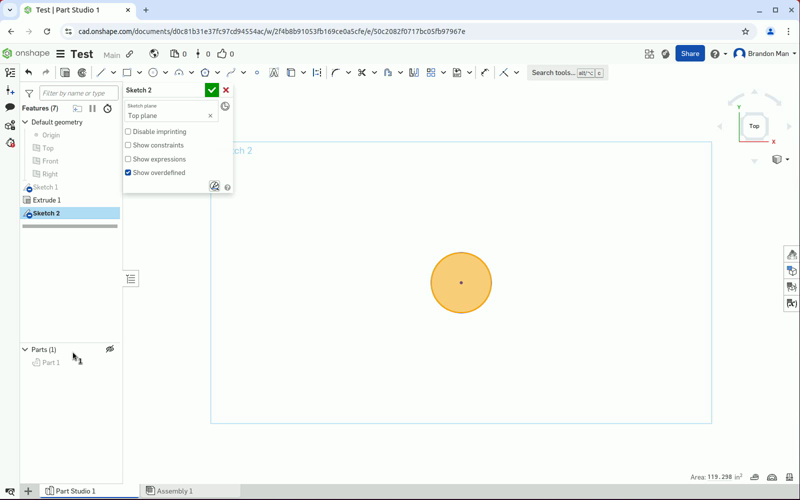
key(shift+y)
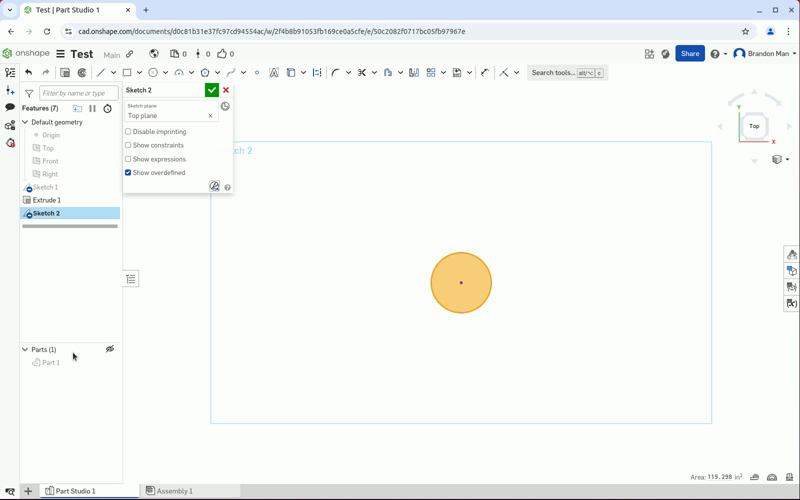
key(shift+e)
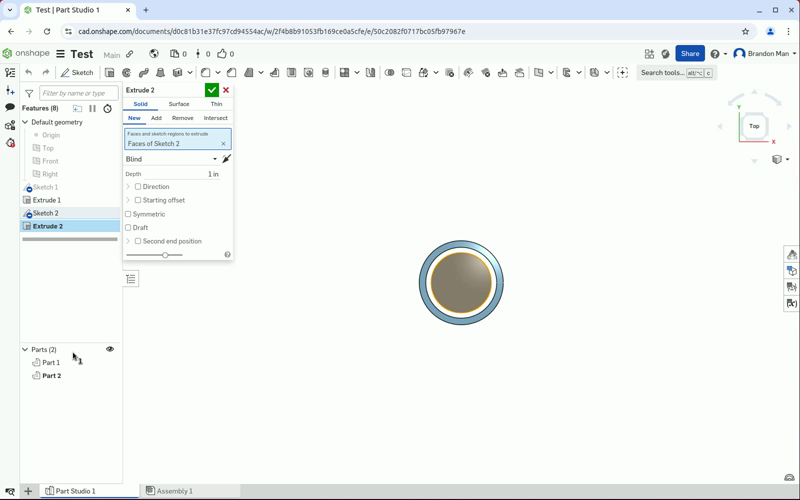
mouse_move(143, 106)
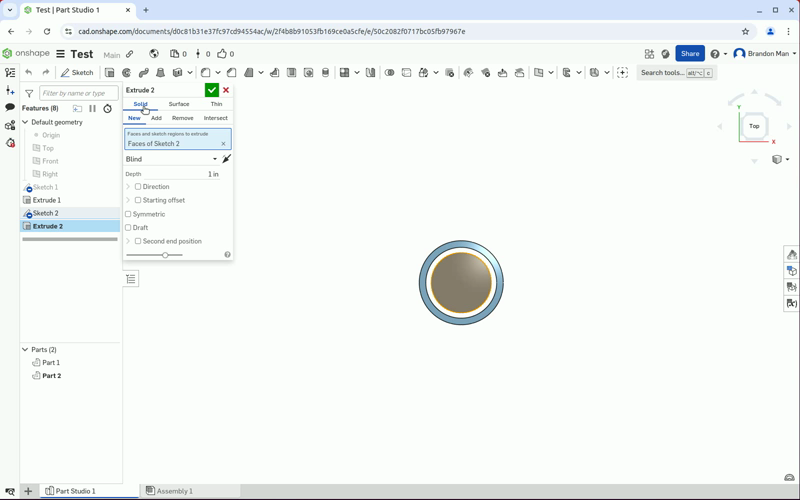
click(143, 106)
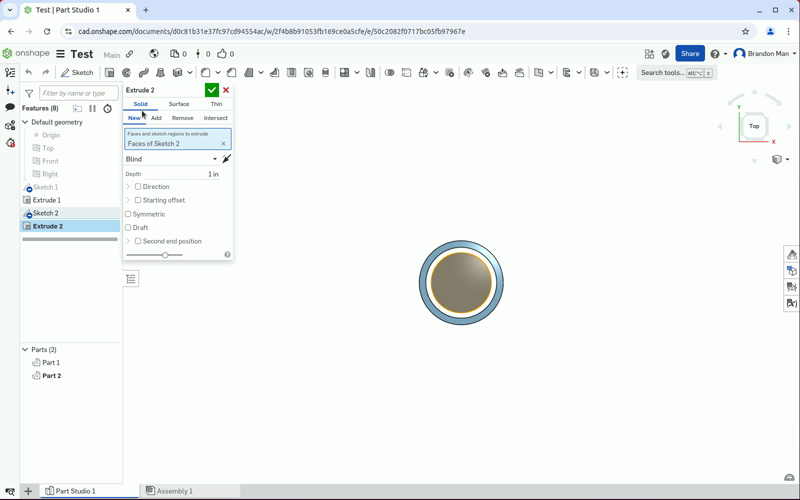
mouse_move(137, 120)
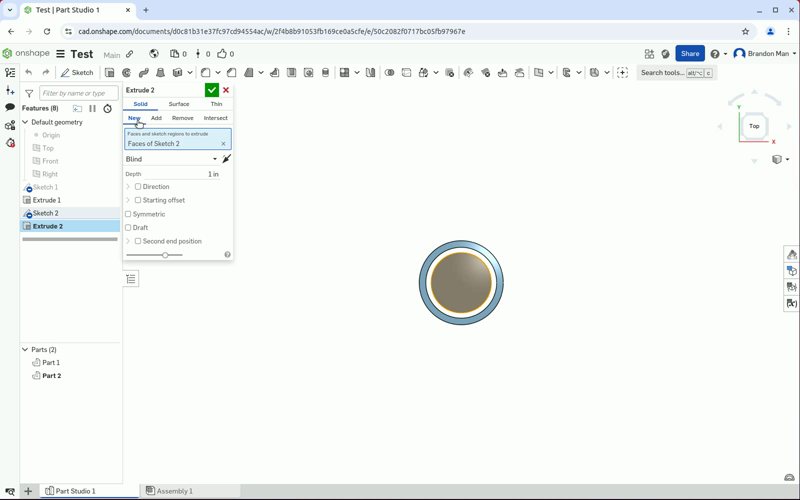
click(137, 120)
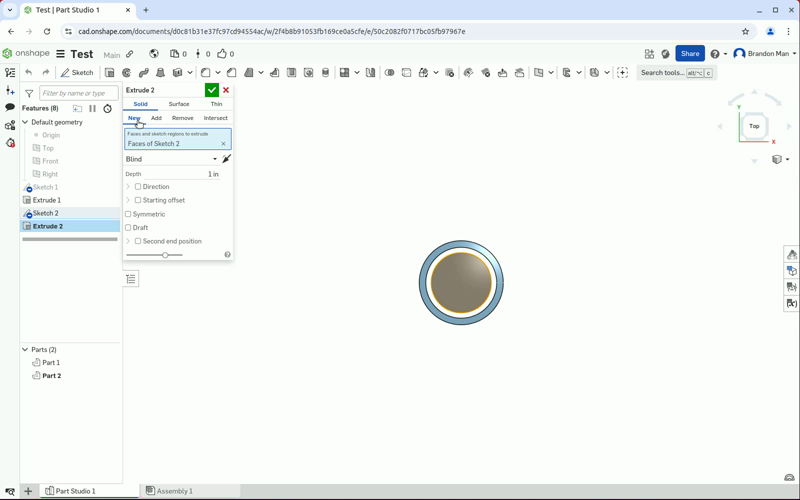
key(tab, 4)
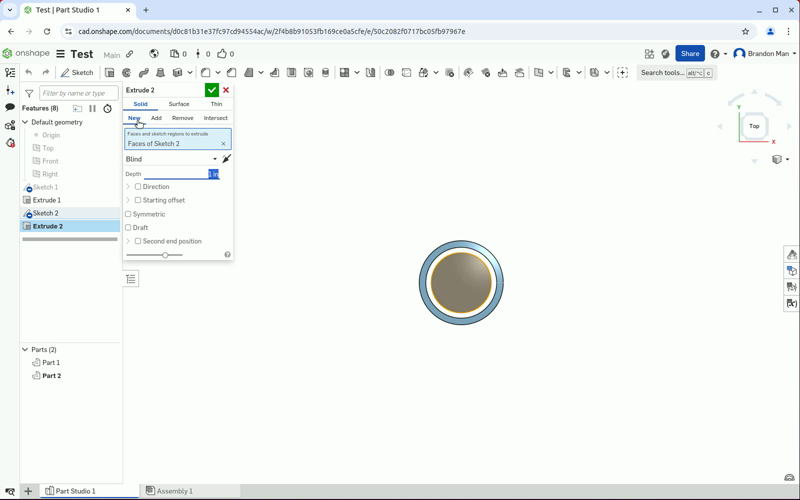
text(-14.924)
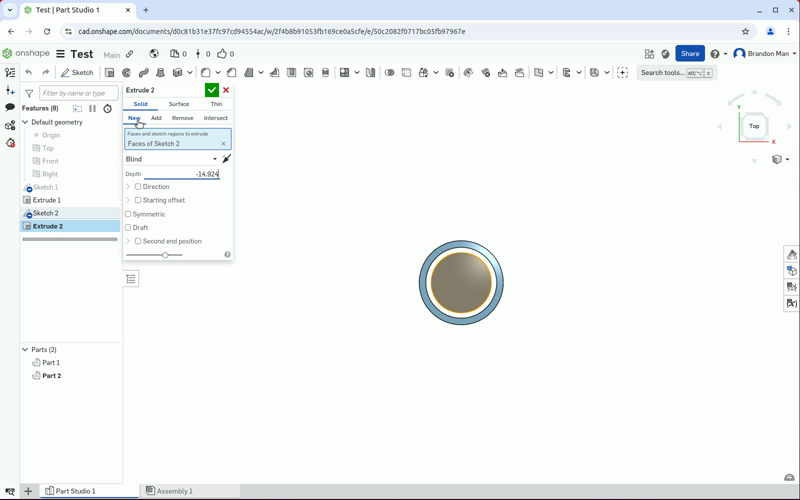
key(enter)
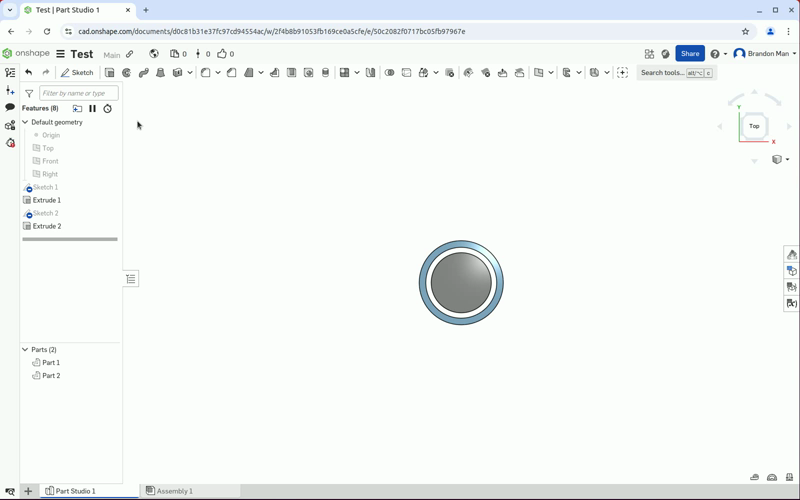
key(shift+h)
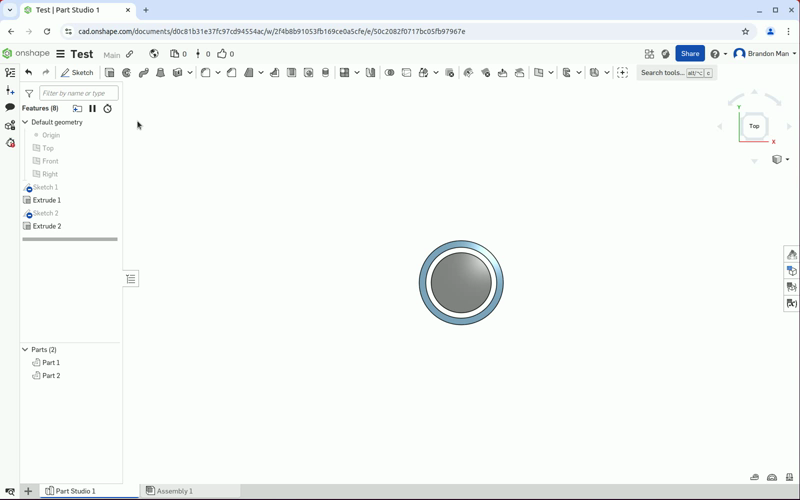
key(shift+h)
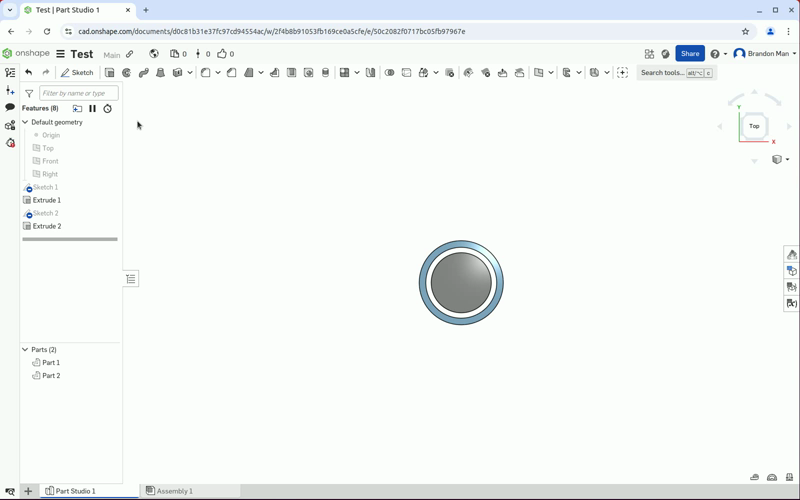
mouse_move(73, 189)
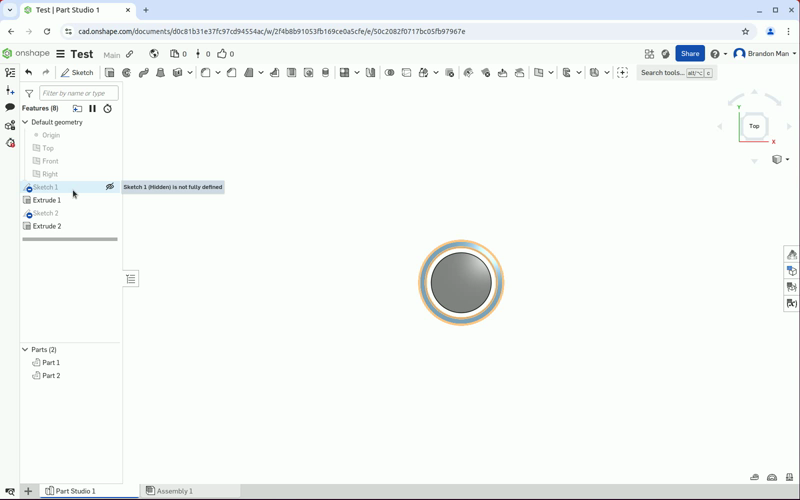
click(73, 189)
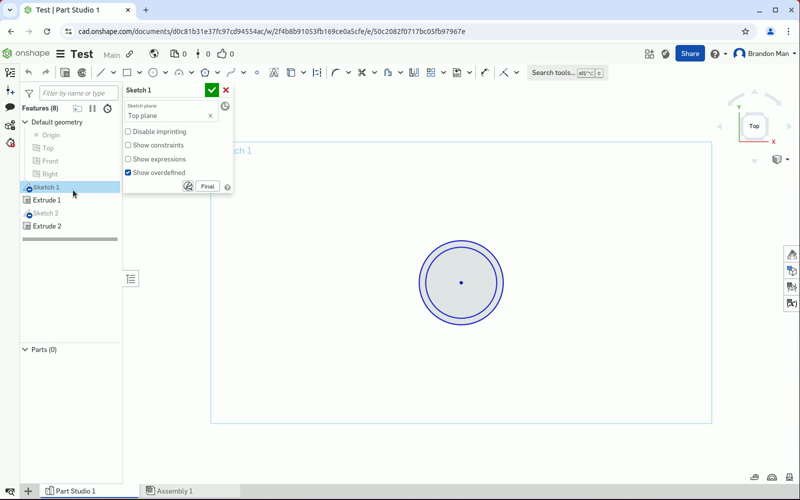
mouse_move(229, 92)
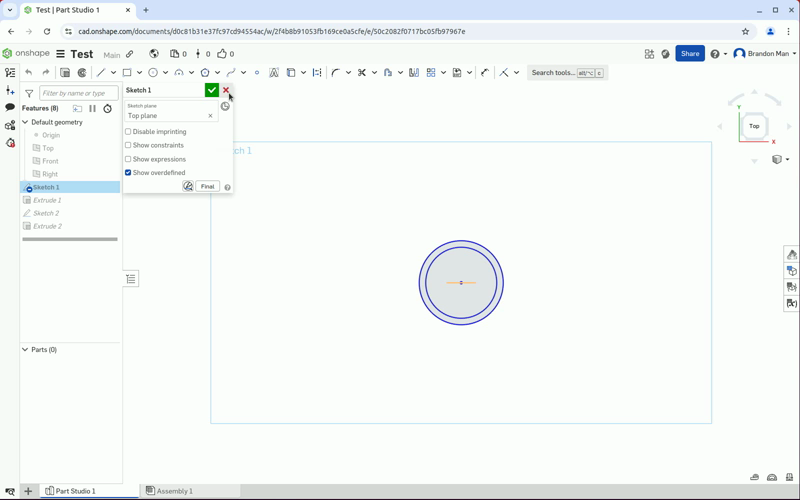
click(229, 92)
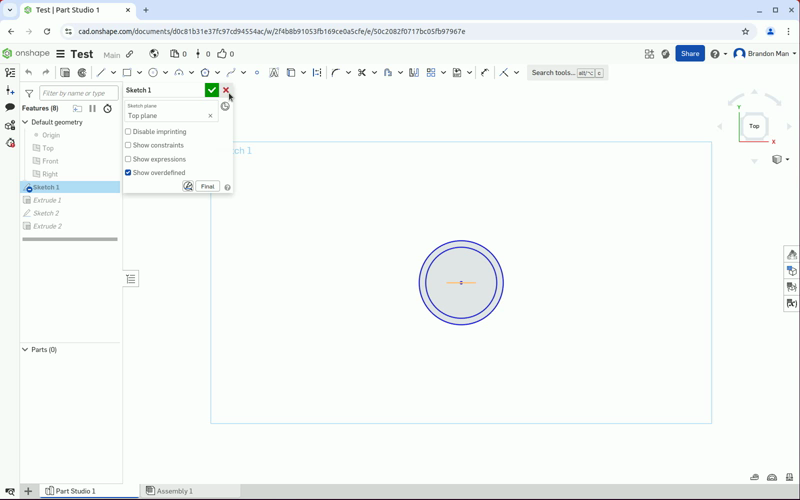
key(shift+s)
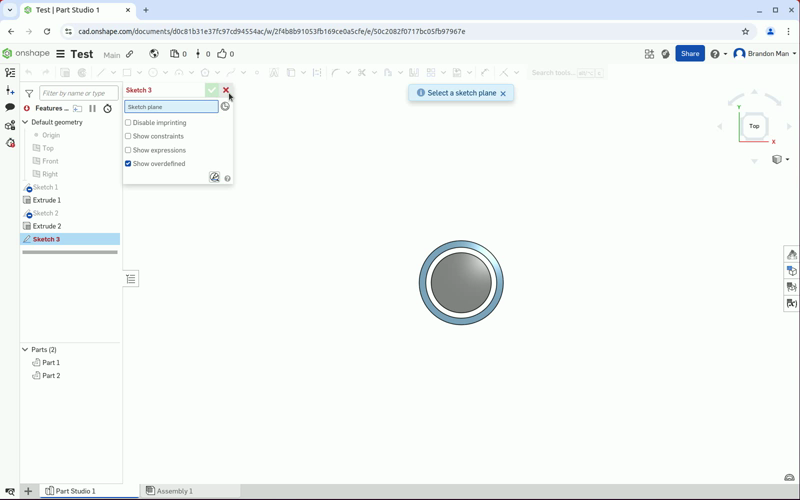
mouse_move(73, 150)
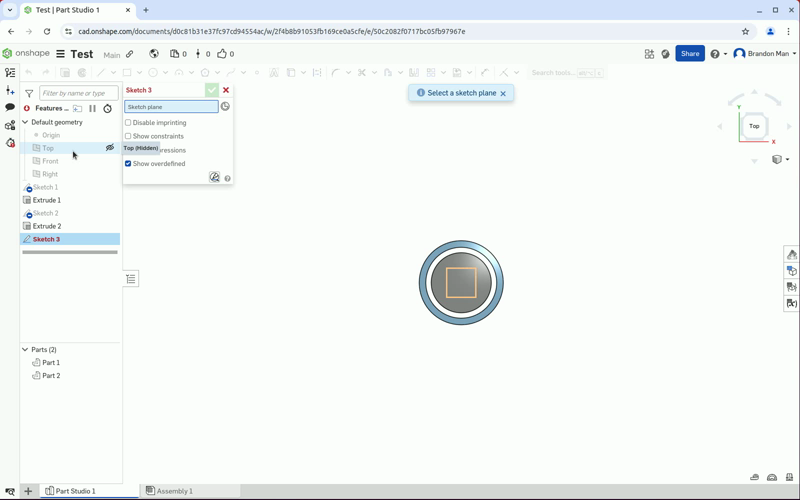
click(73, 150)
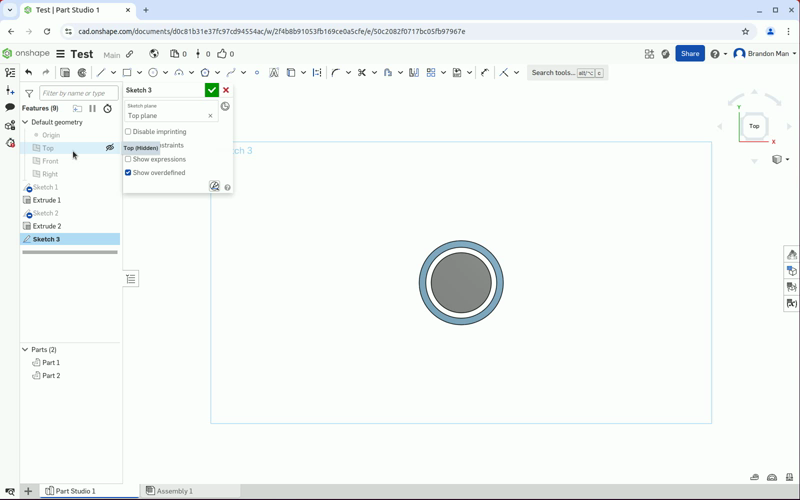
mouse_move(73, 352)
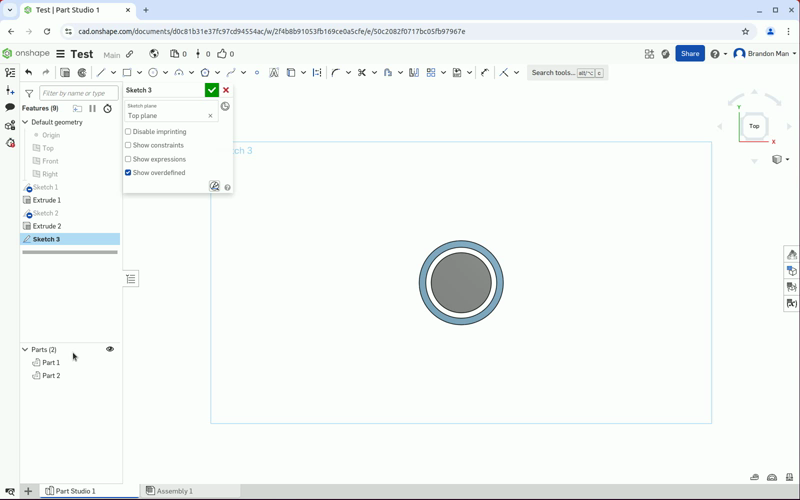
key(y)
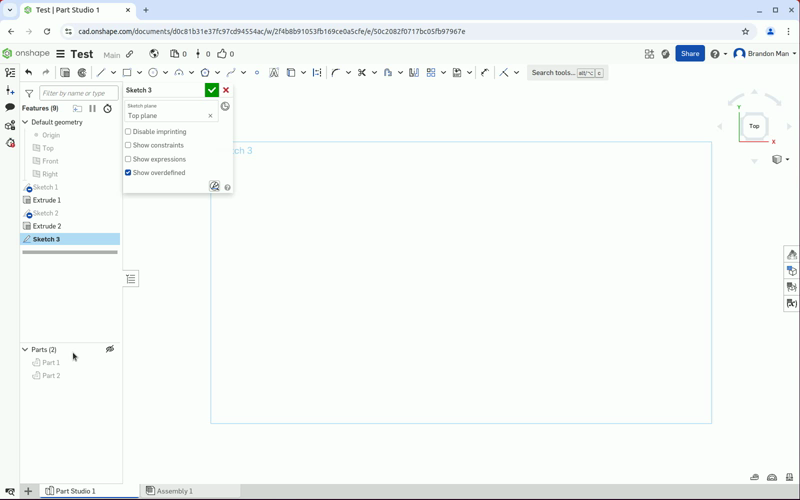
key(c)
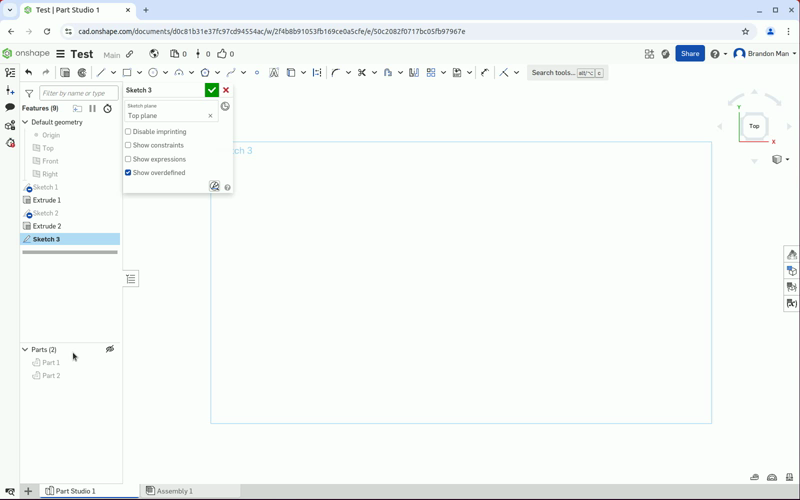
key_down(shift)
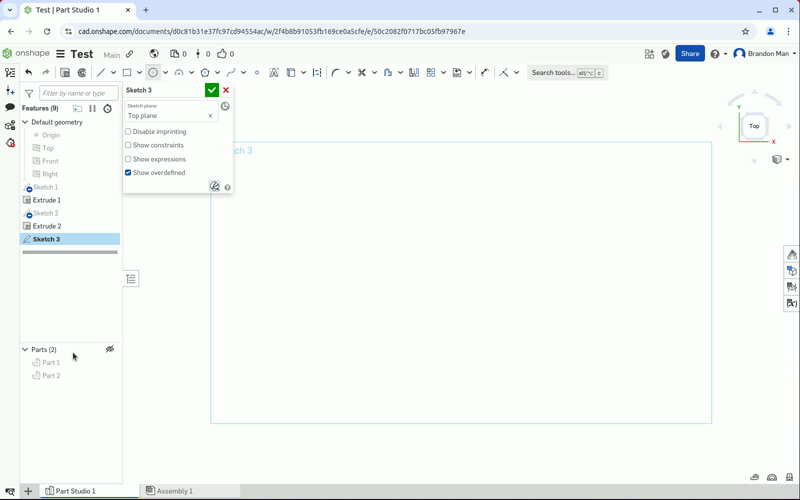
mouse_move(461, 282)
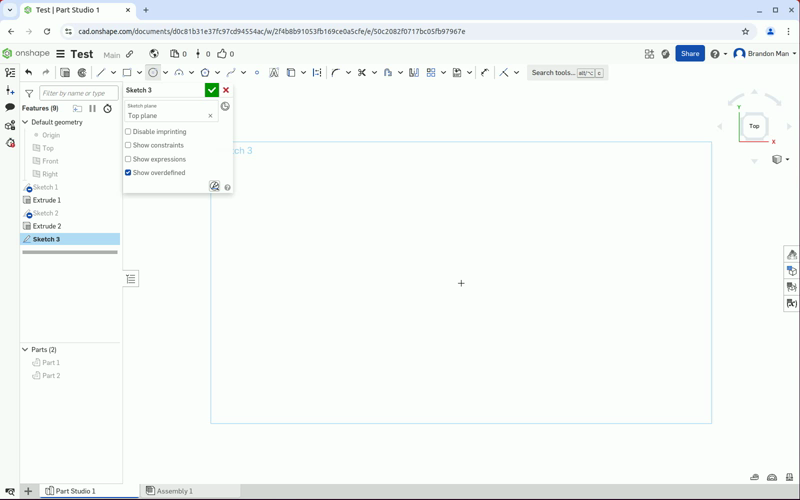
click(461, 282)
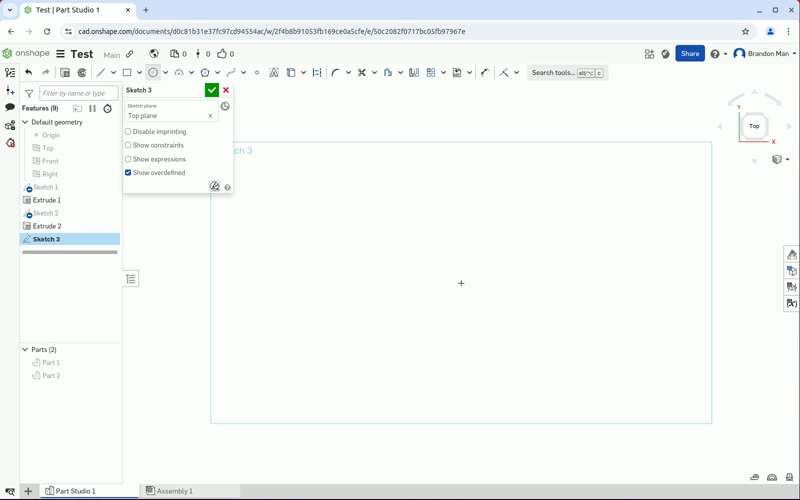
key_up(shift)
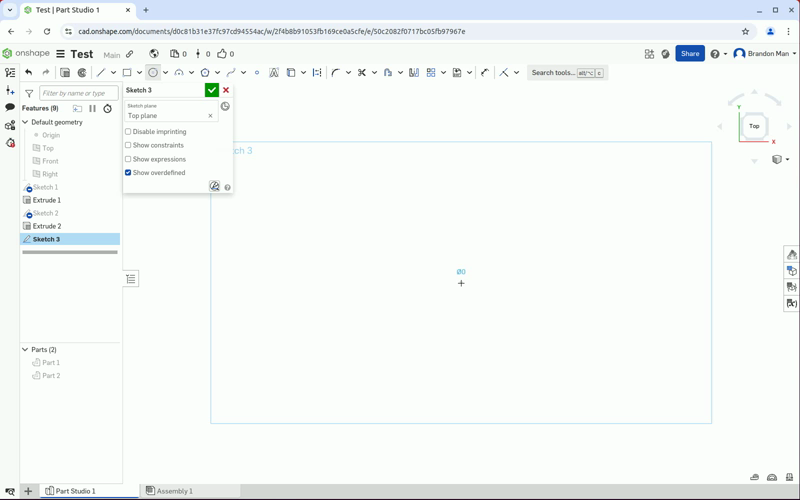
mouse_move(497, 282)
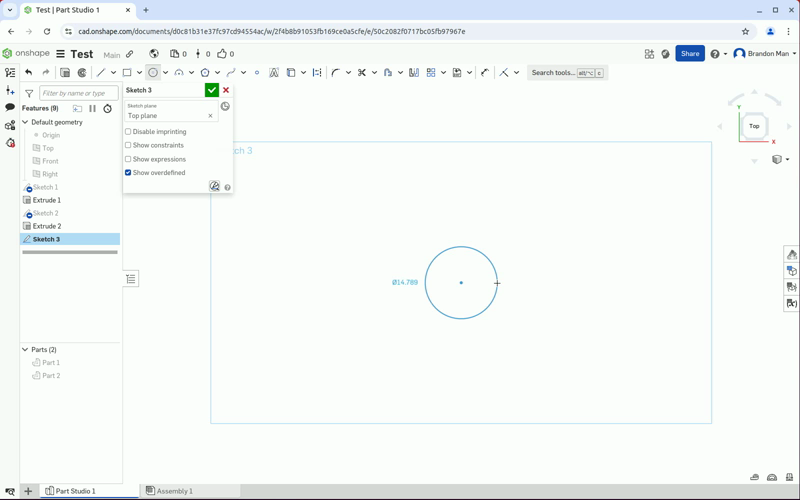
click(497, 282)
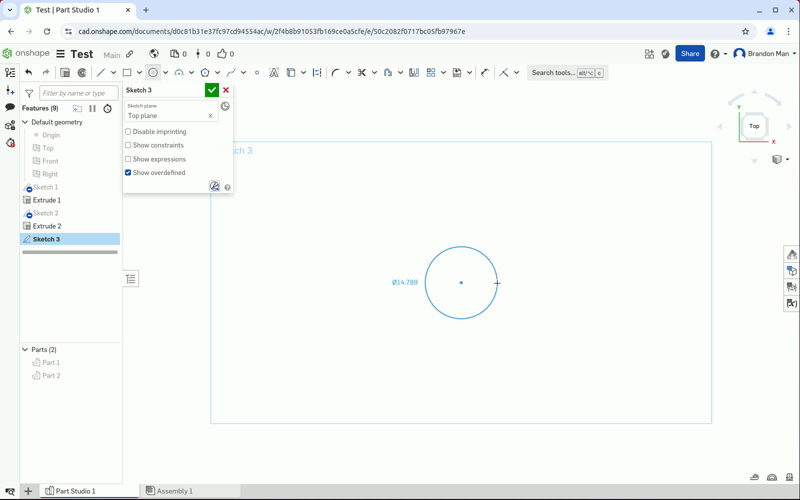
key(esc)
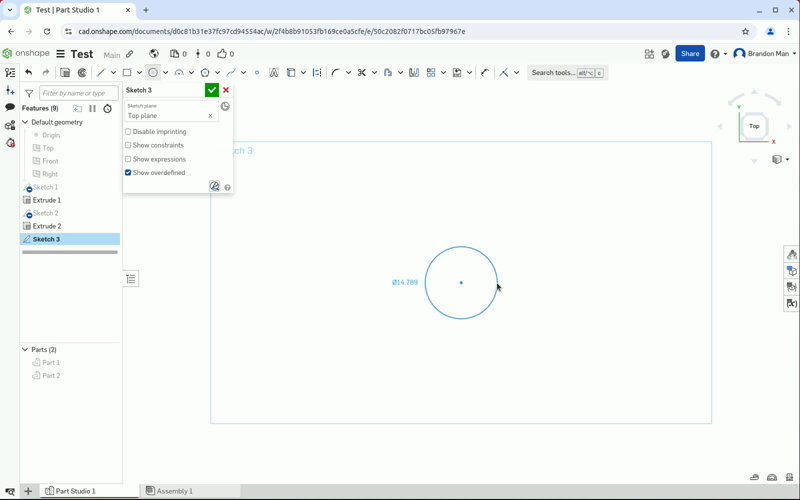
key(c)
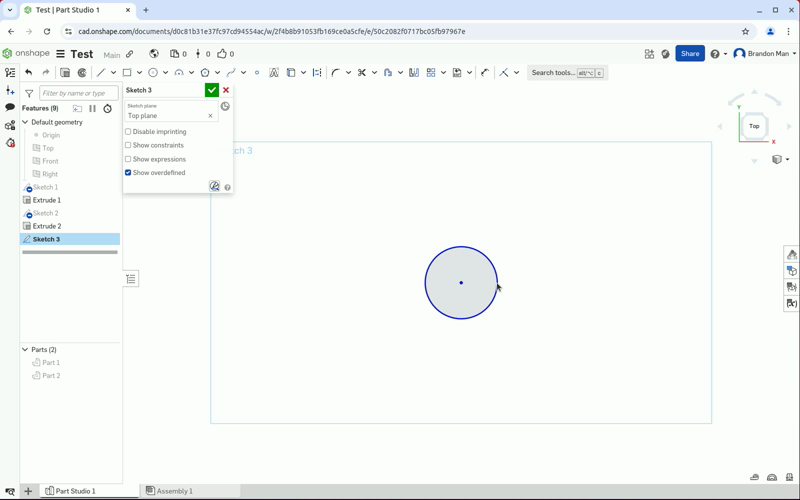
key_down(shift)
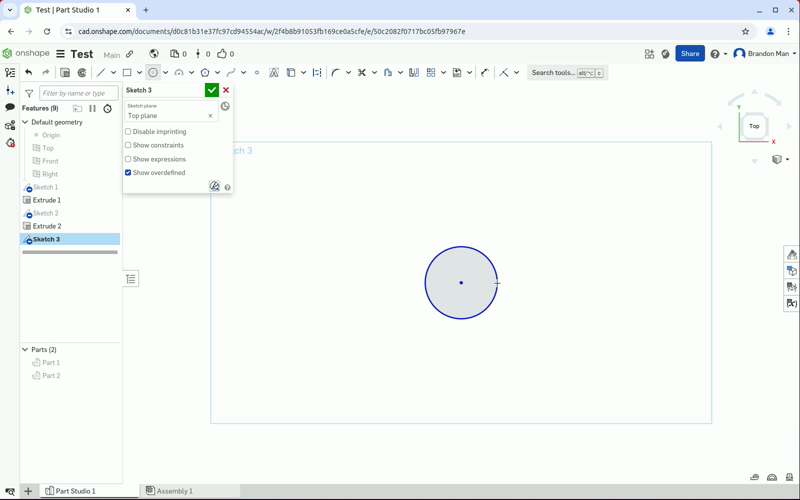
mouse_move(461, 282)
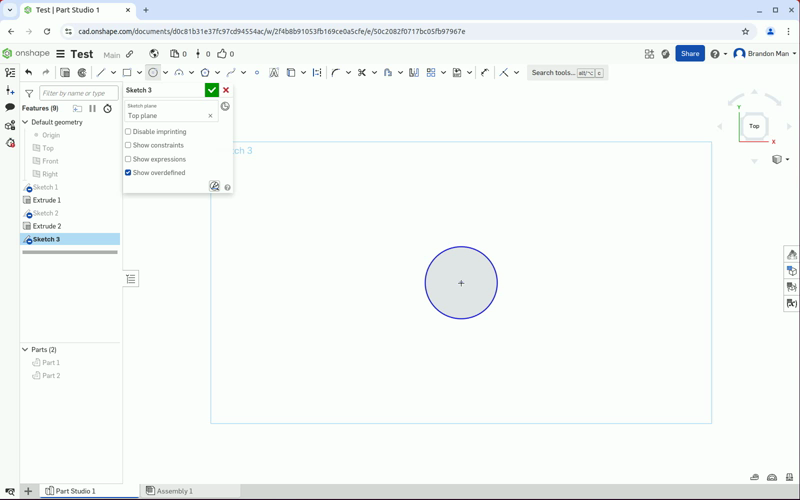
click(461, 282)
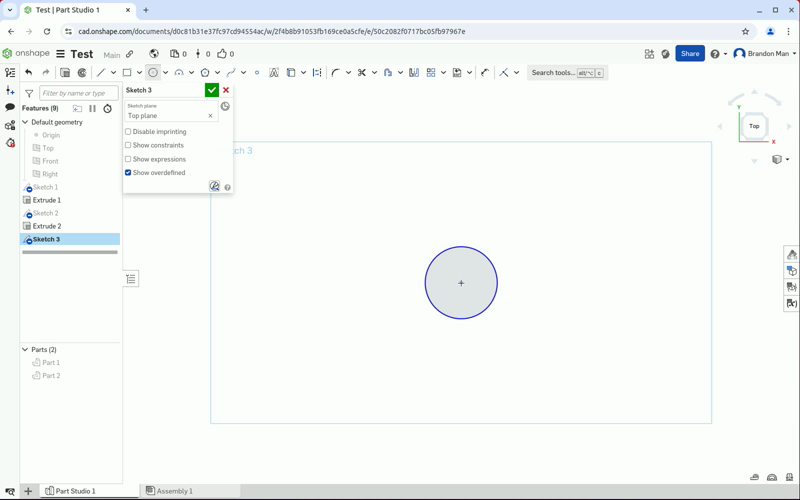
key_up(shift)
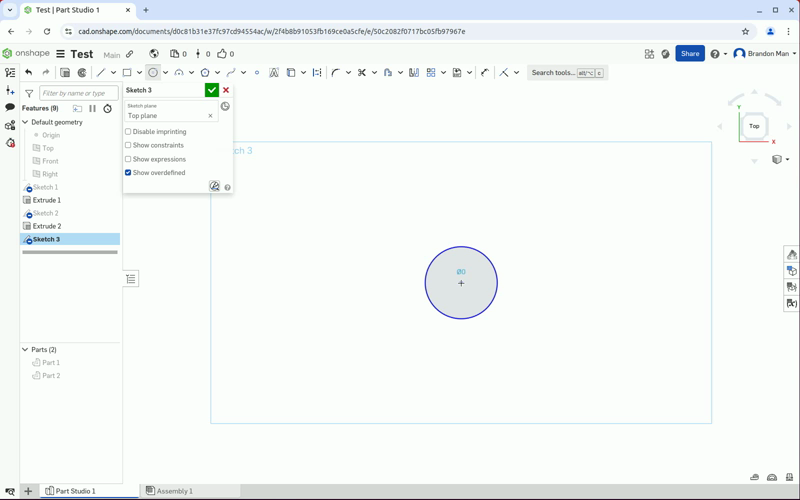
mouse_move(490, 282)
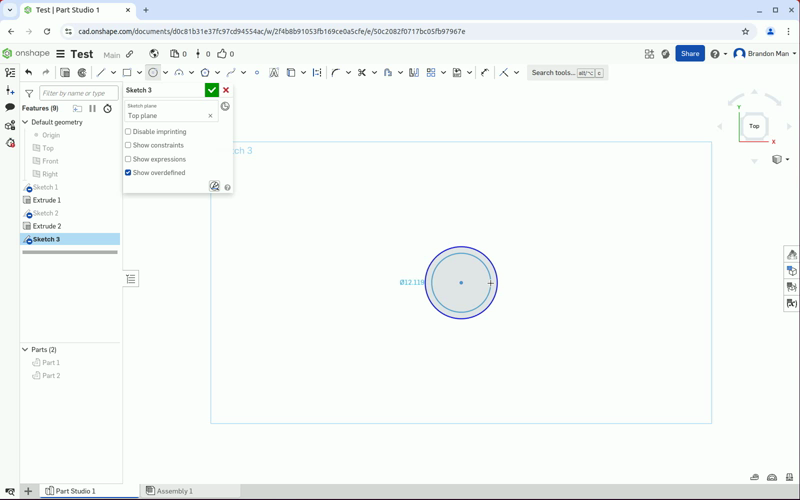
click(490, 282)
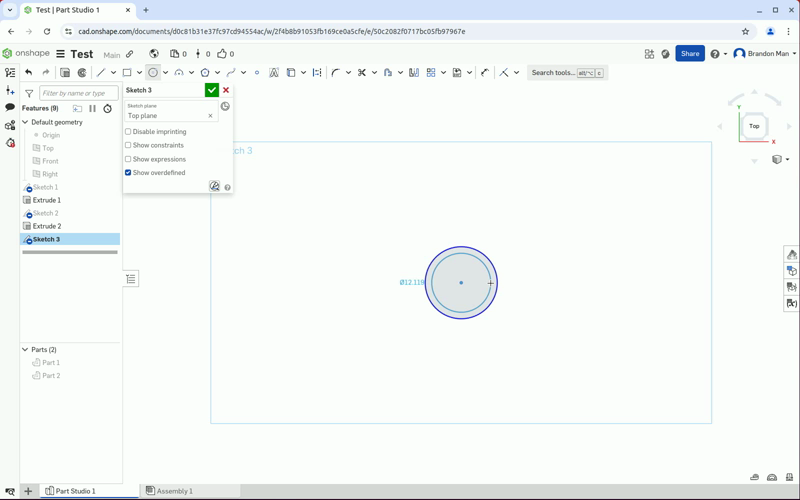
key(esc)
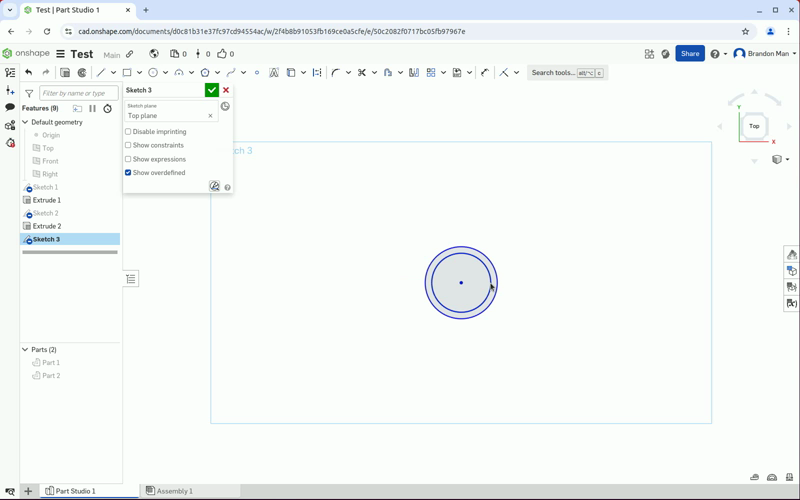
mouse_move(476, 313)
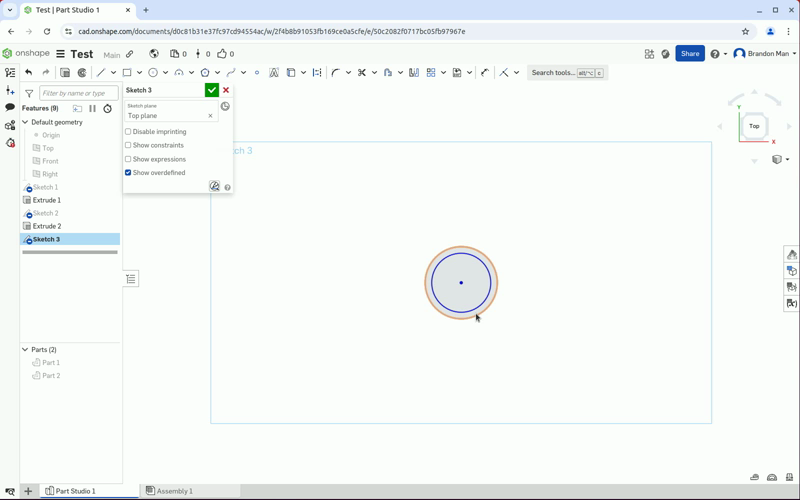
scroll(6)
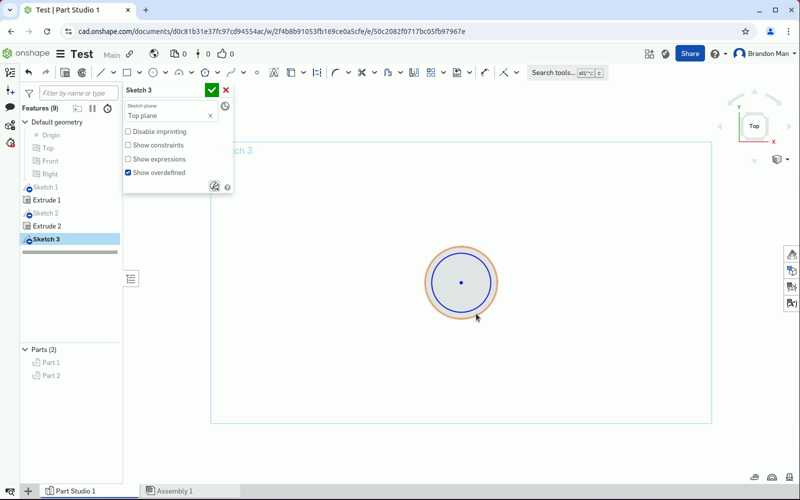
scroll(6)
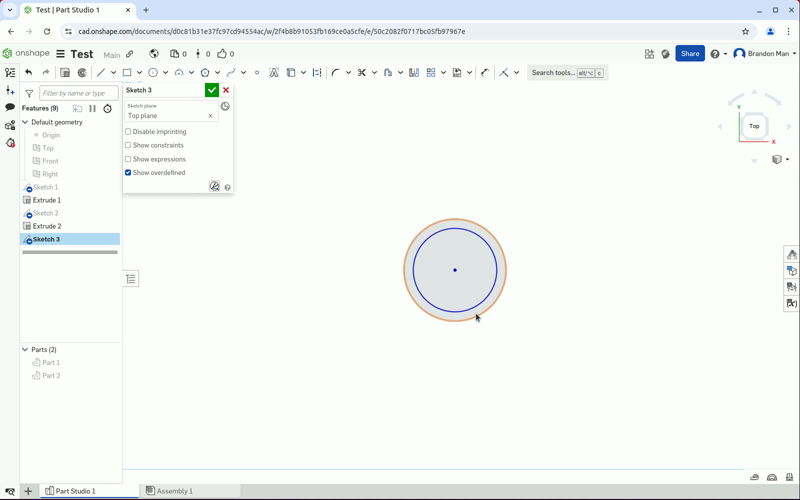
scroll(6)
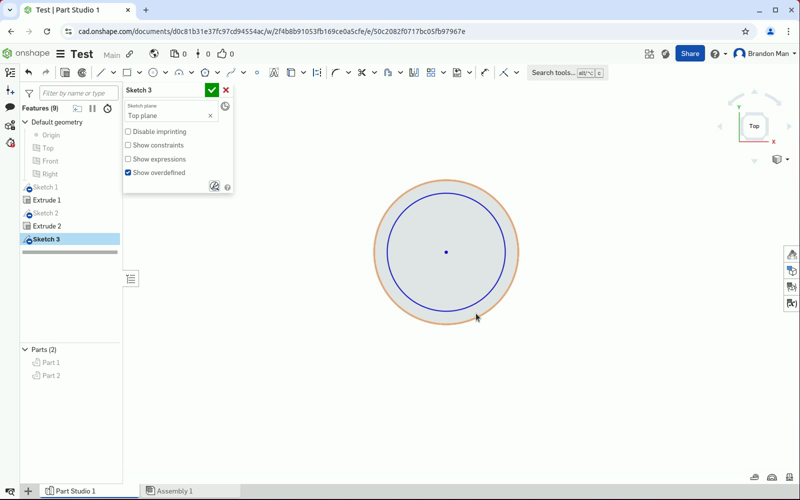
scroll(6)
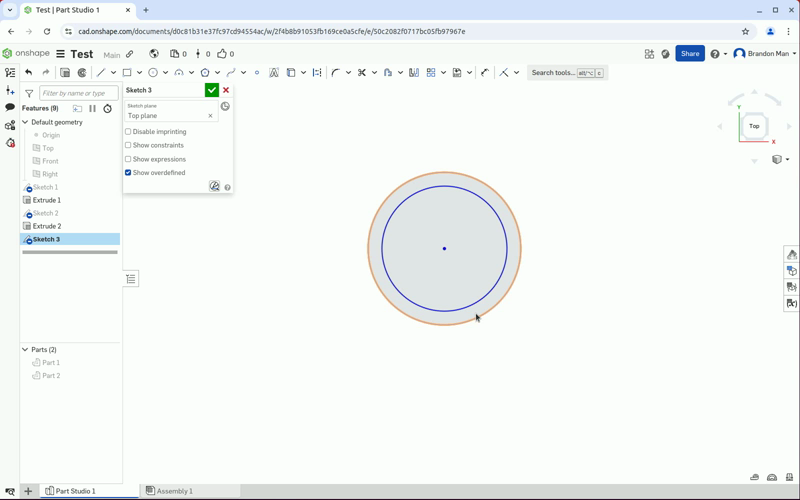
scroll(6)
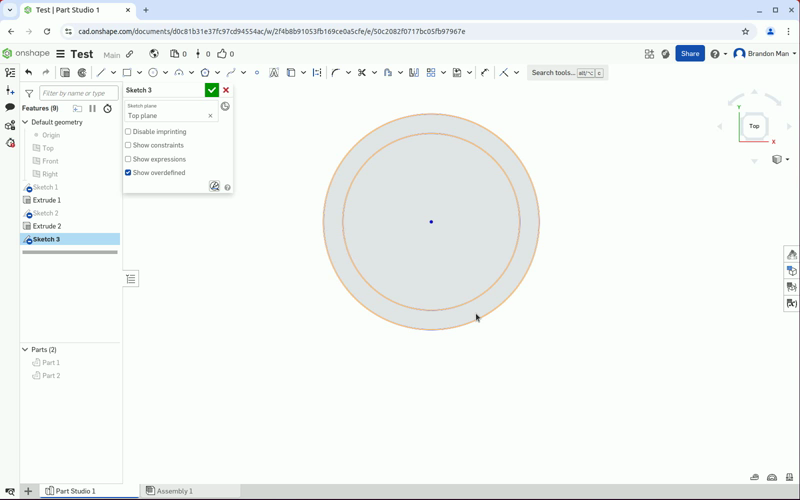
scroll(6)
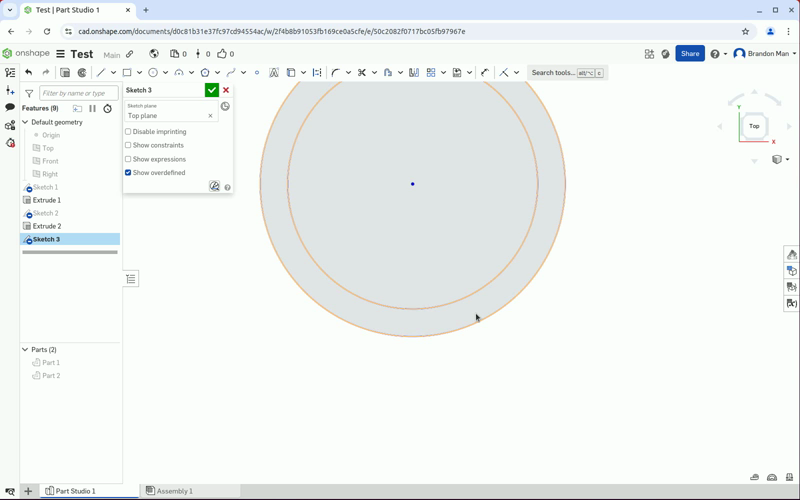
scroll(6)
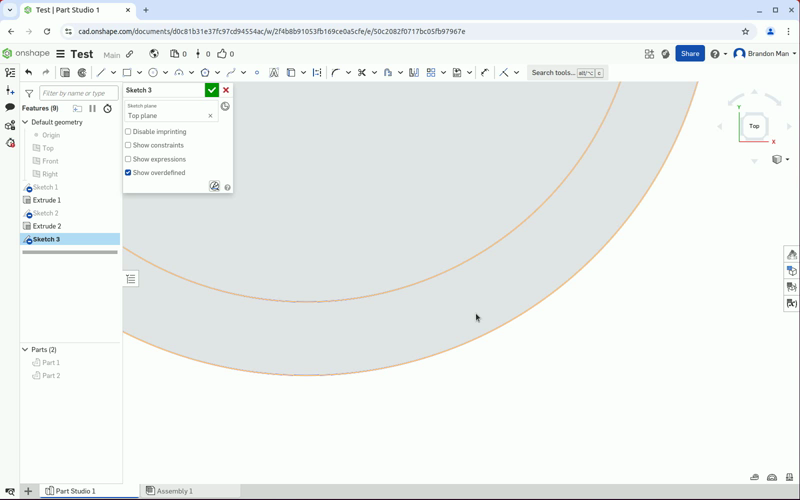
click(476, 313)
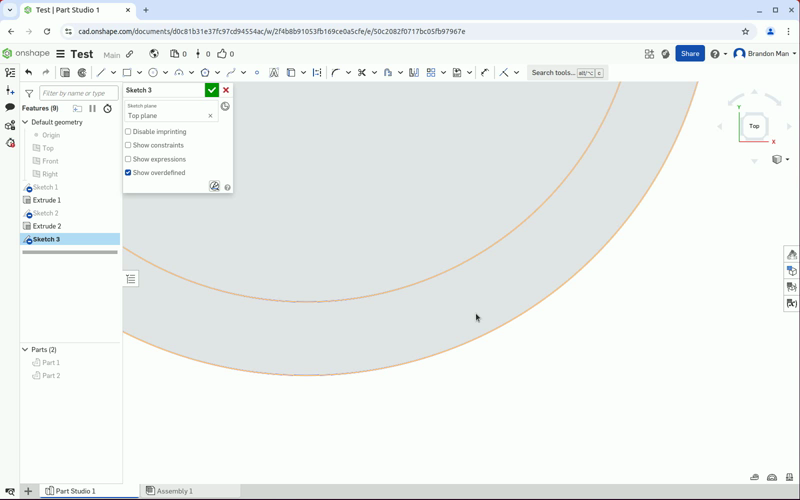
scroll(-6)
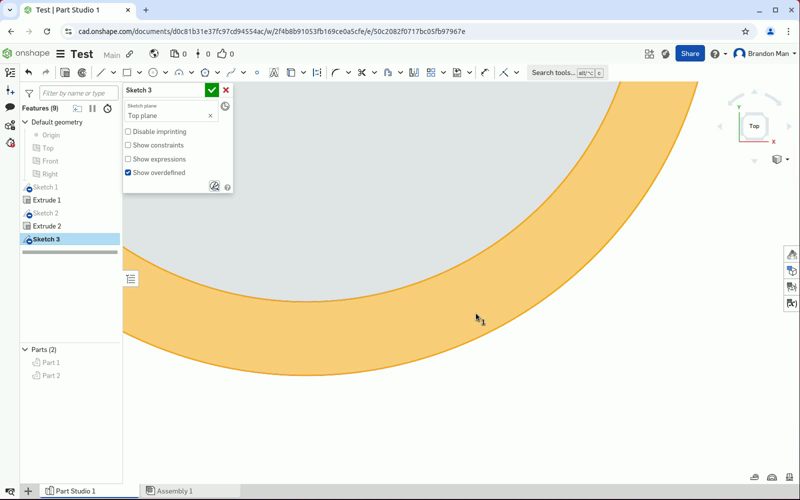
scroll(-6)
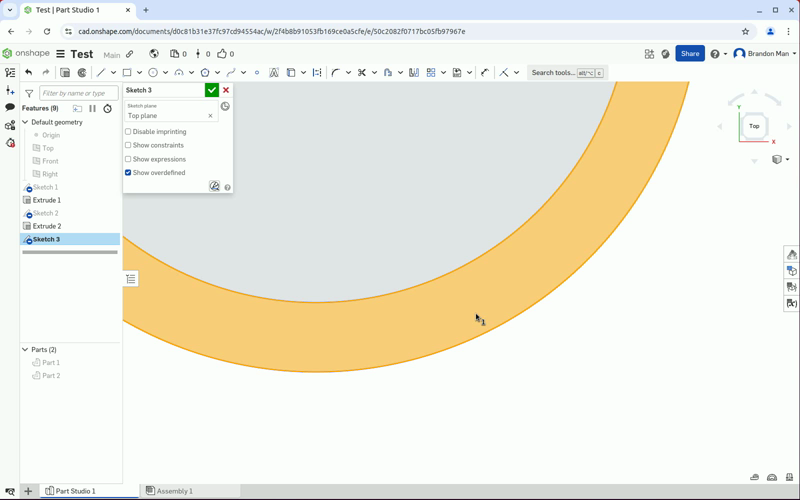
scroll(-6)
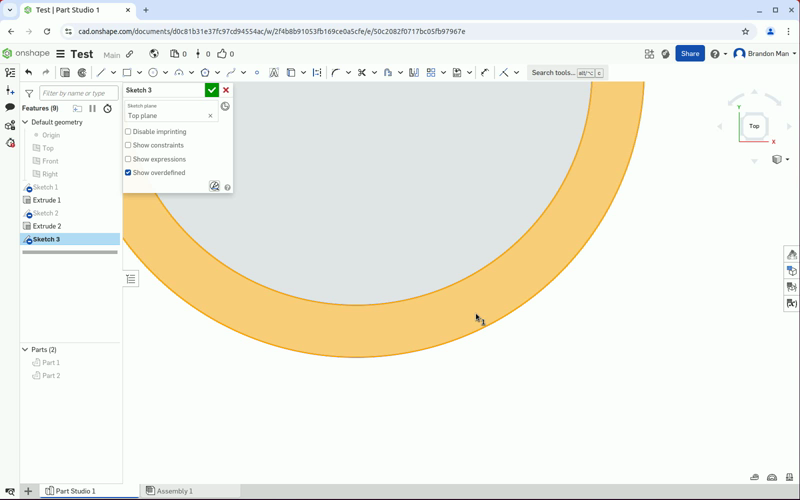
scroll(-6)
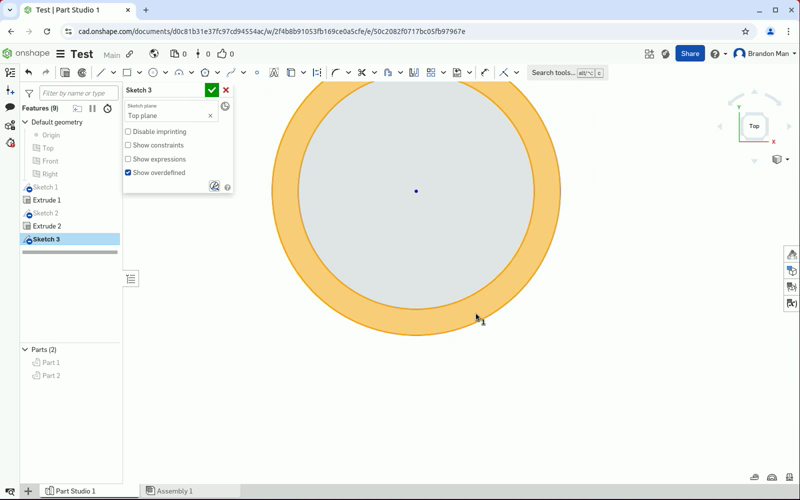
scroll(-6)
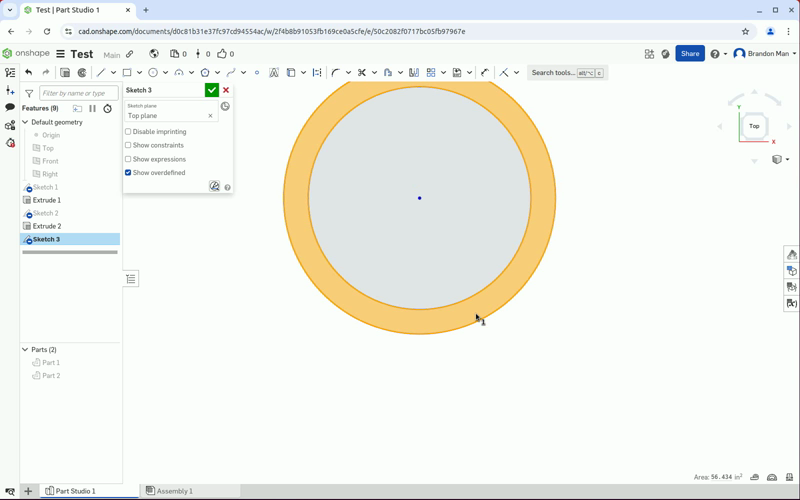
scroll(-6)
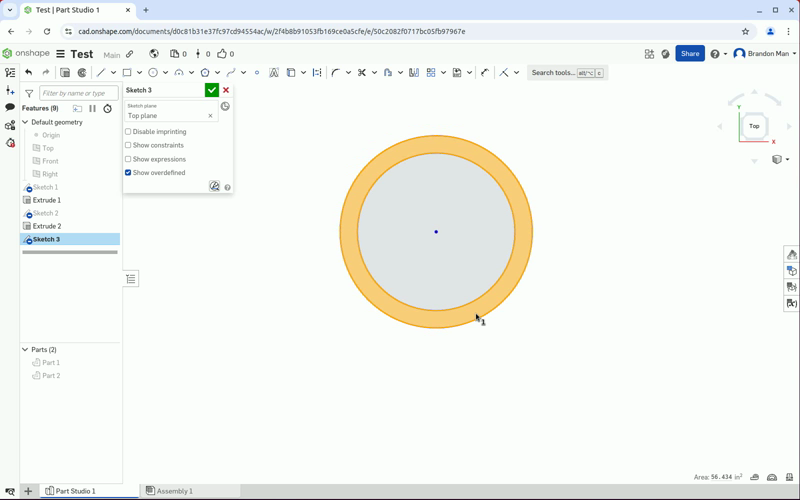
scroll(-6)
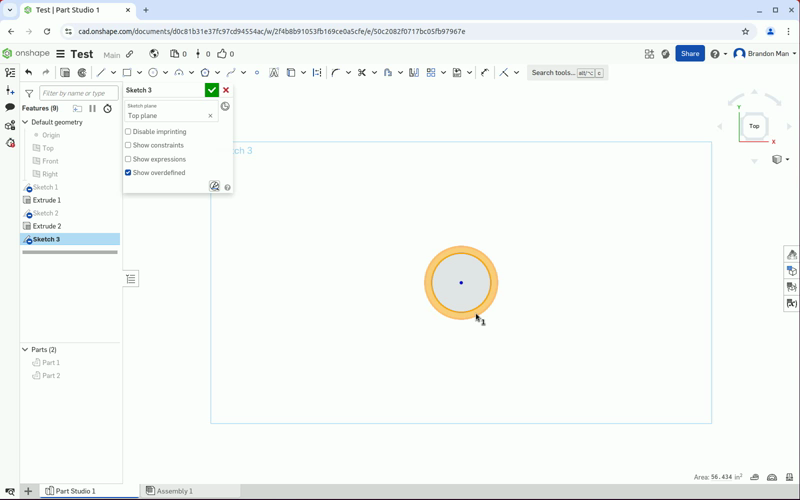
mouse_move(73, 352)
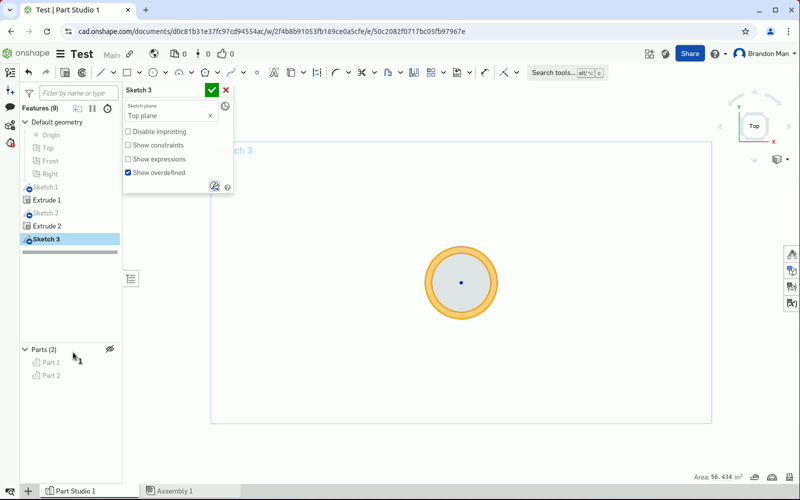
key(shift+y)
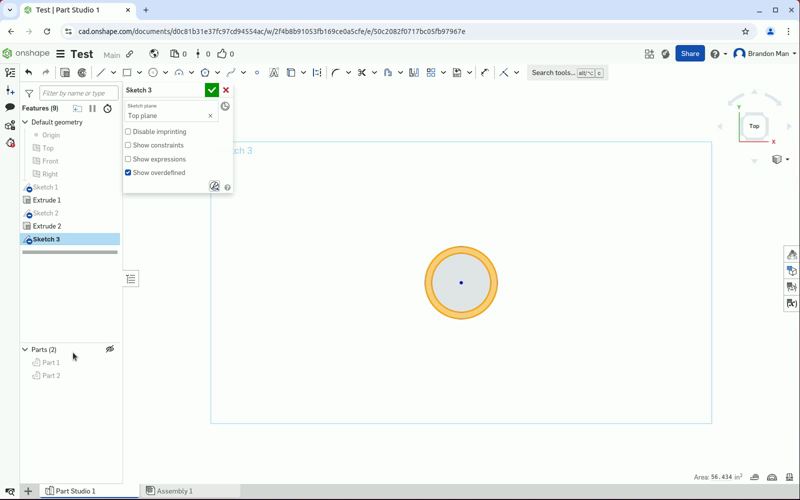
key(shift+e)
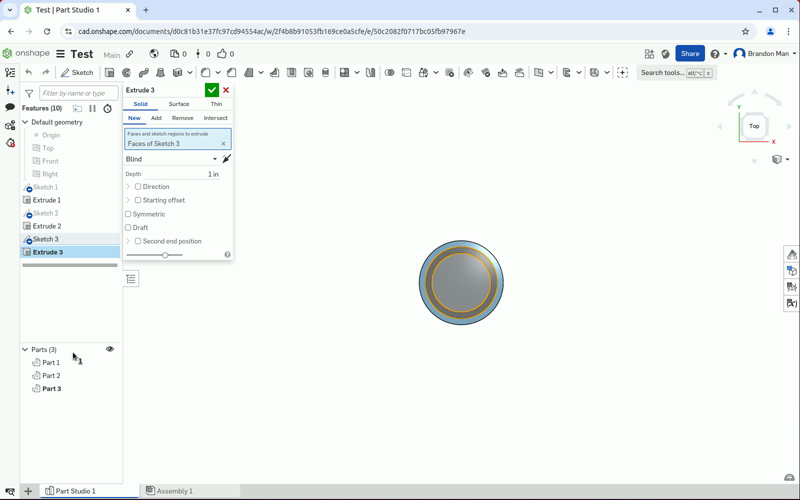
mouse_move(143, 106)
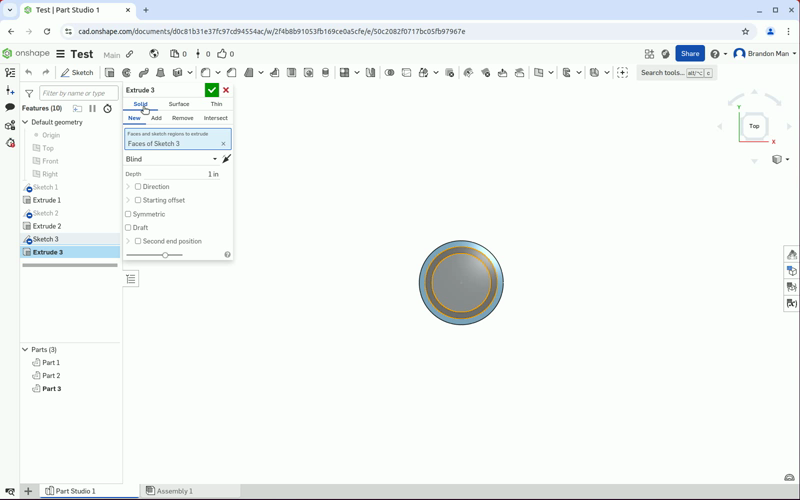
click(143, 106)
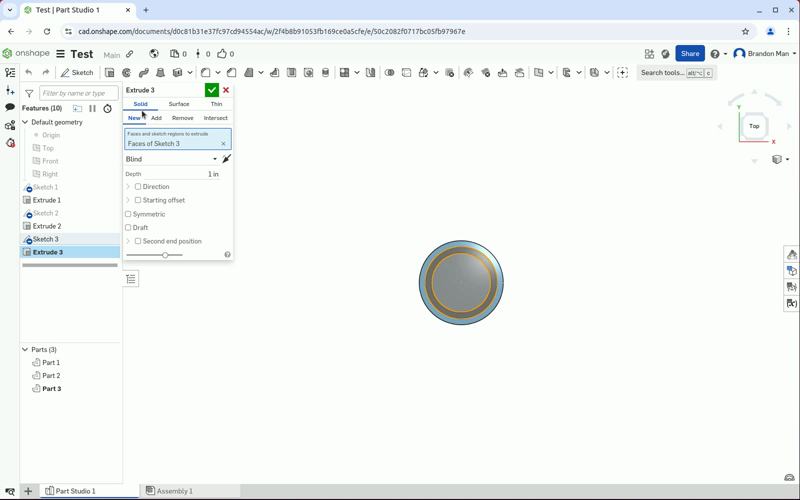
mouse_move(137, 120)
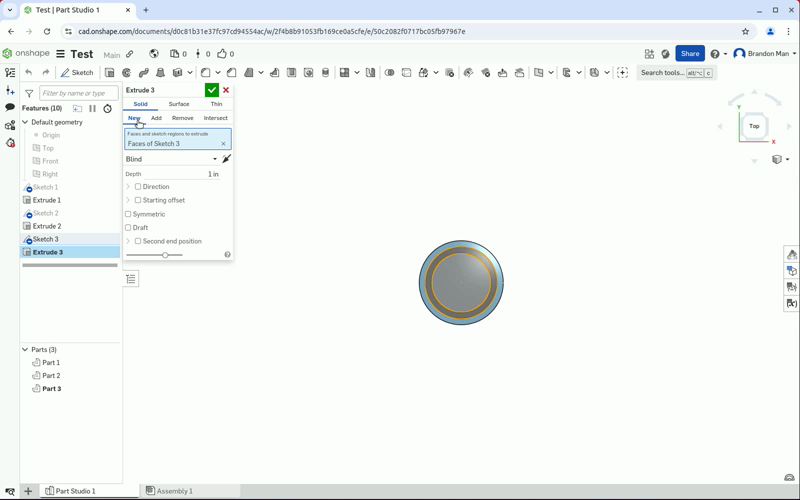
click(137, 120)
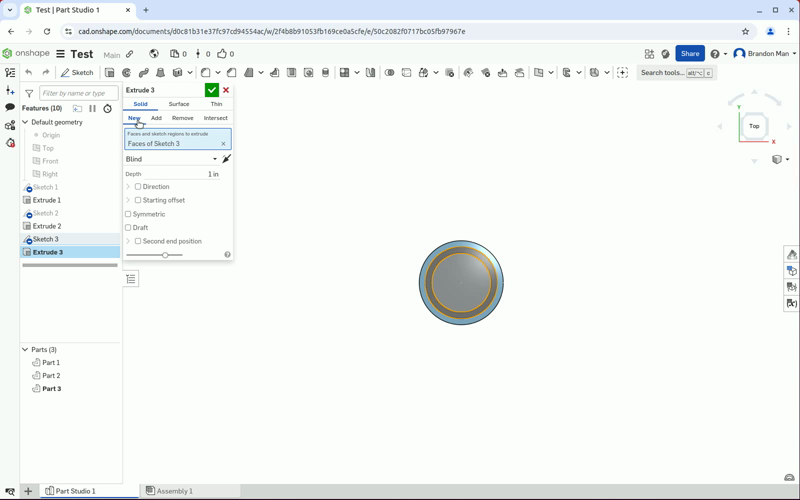
key(tab, 4)
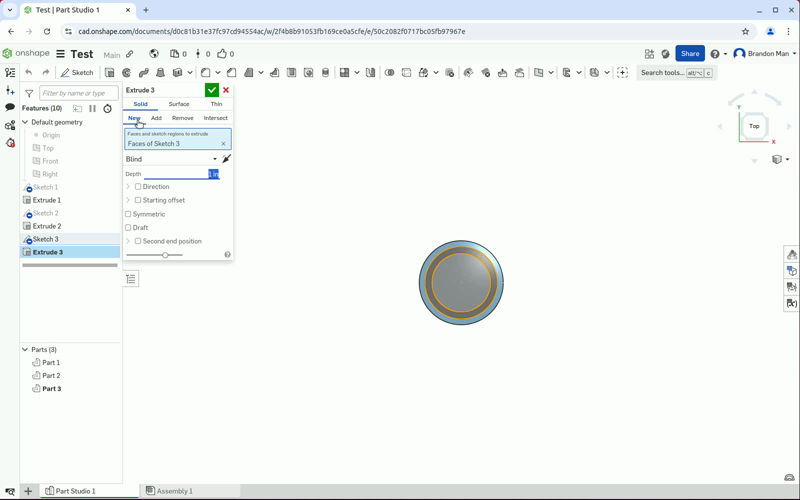
text(-14.924)
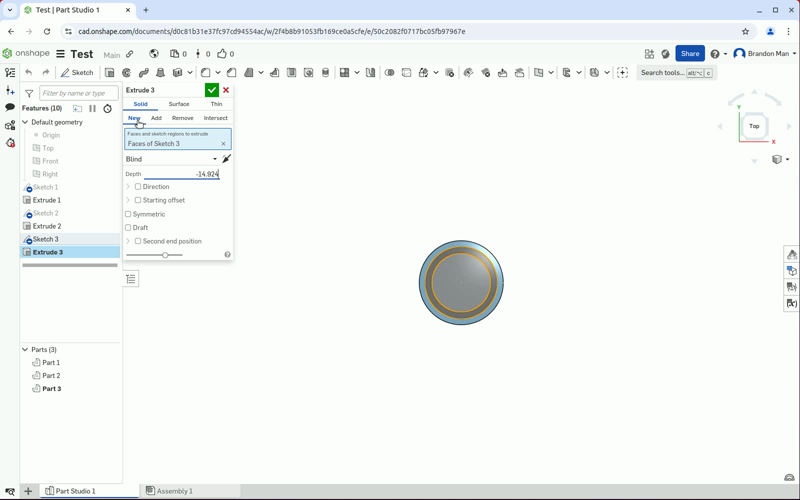
key(enter)
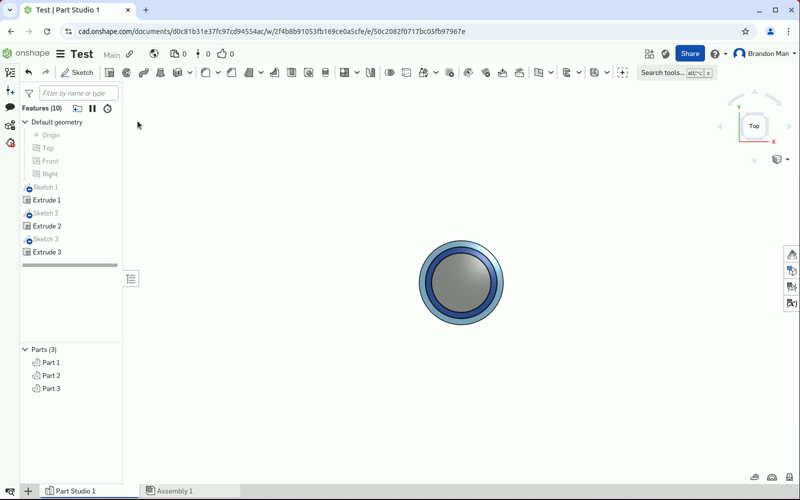
key(shift+h)
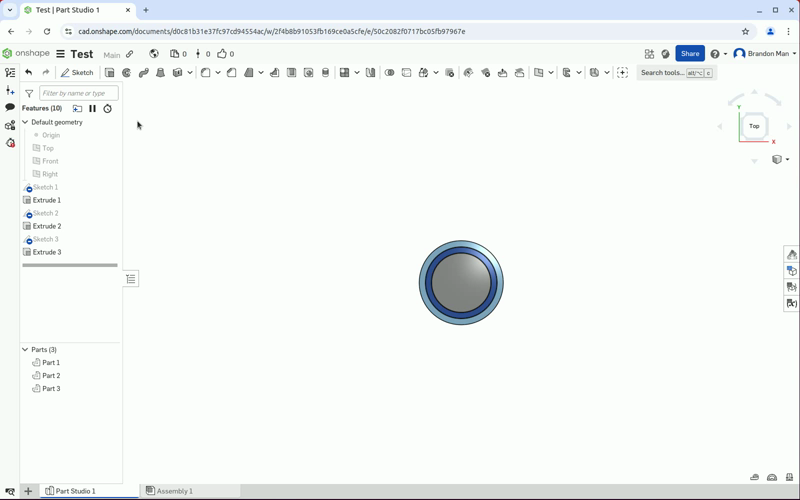
key(shift+h)
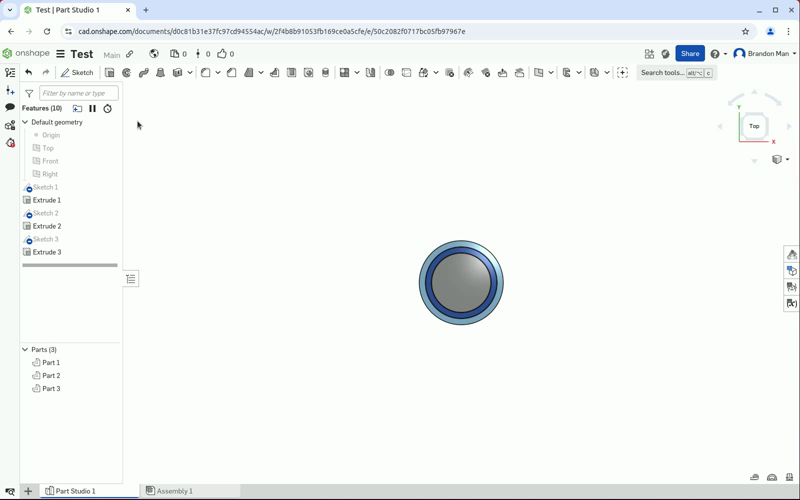
mouse_move(73, 189)
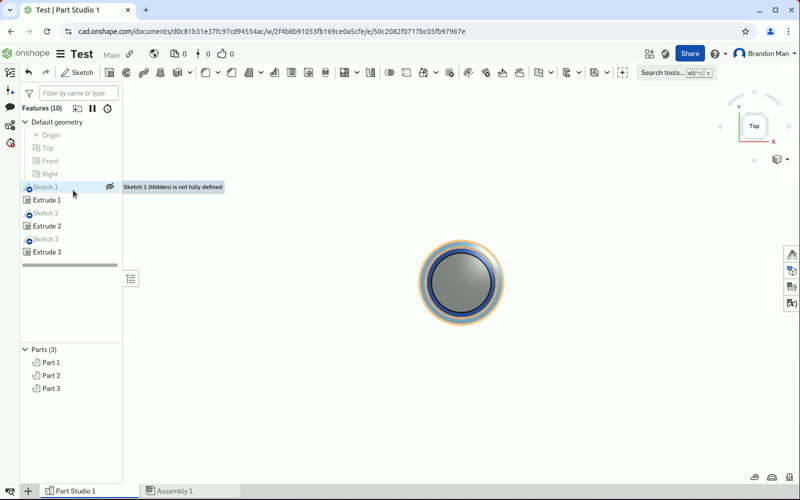
click(73, 189)
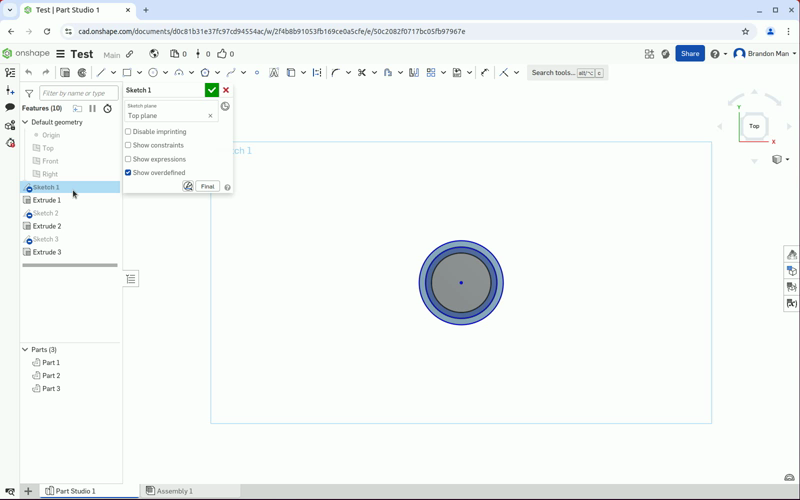
mouse_move(229, 92)
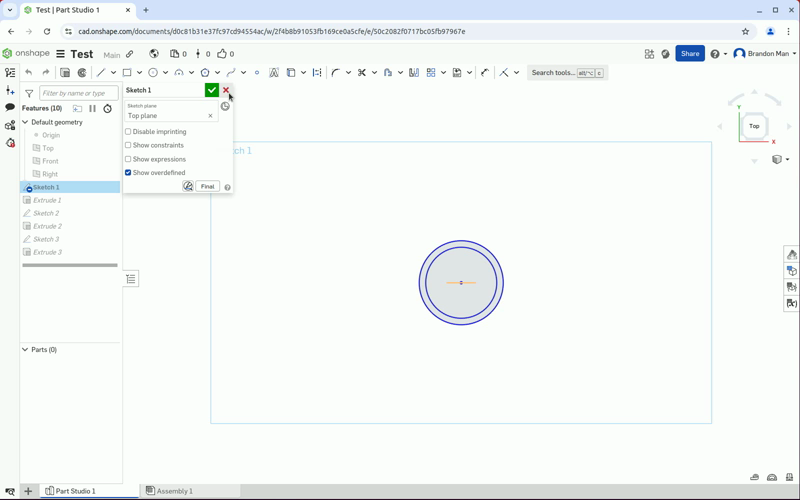
click(229, 92)
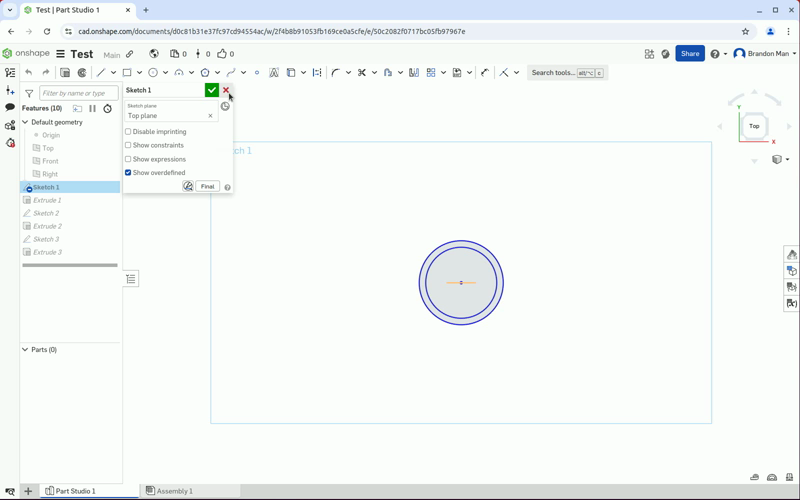
key(shift+s)
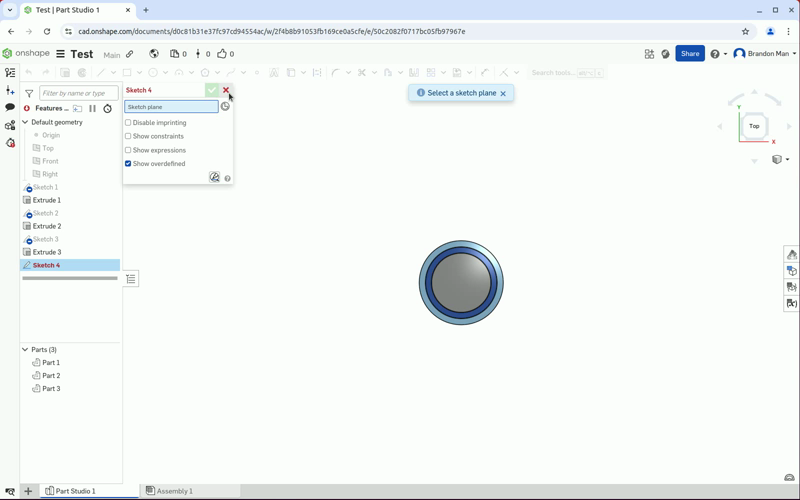
mouse_move(73, 150)
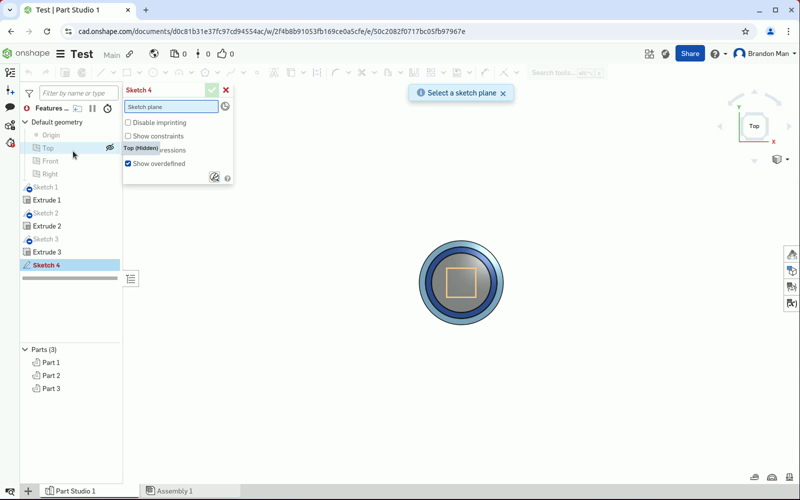
click(73, 150)
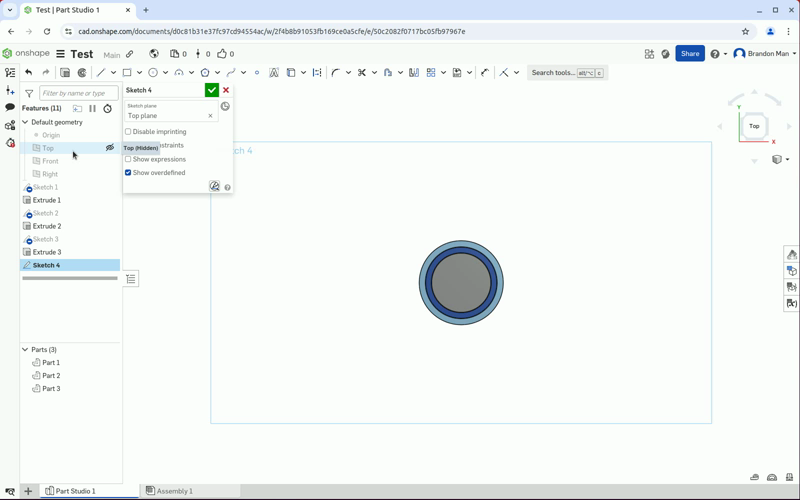
mouse_move(73, 352)
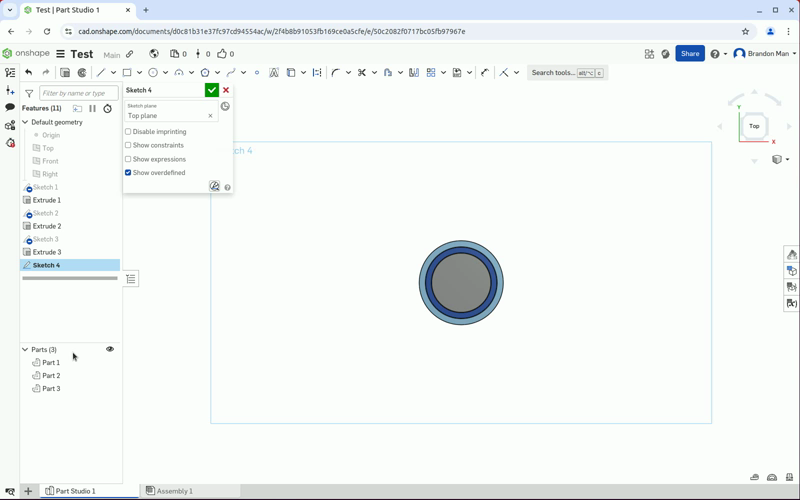
key(y)
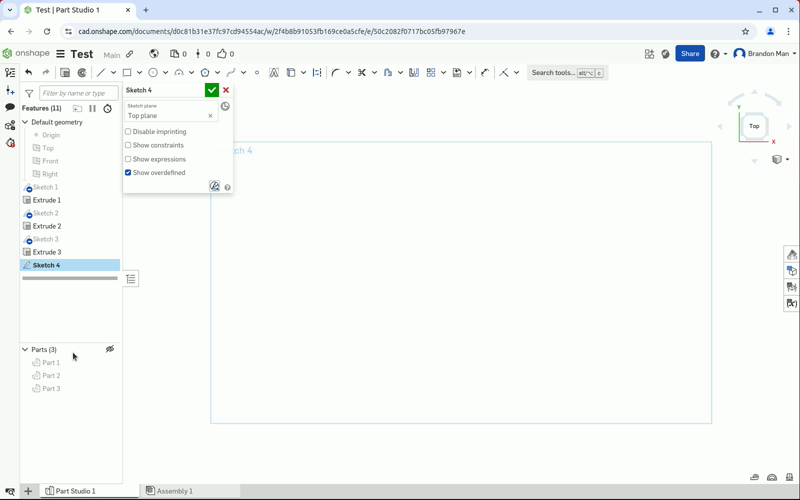
key(c)
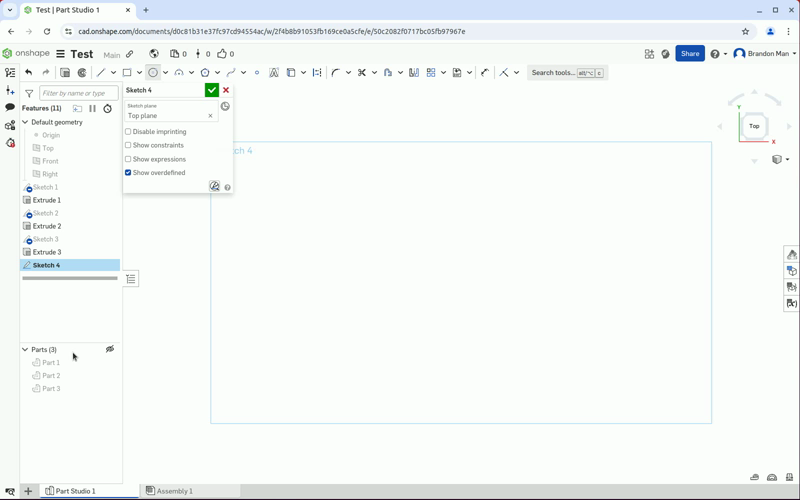
key_down(shift)
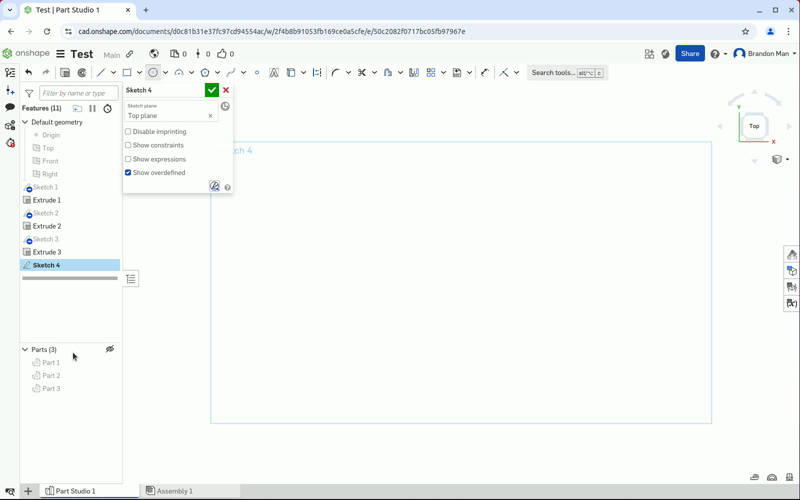
mouse_move(460, 282)
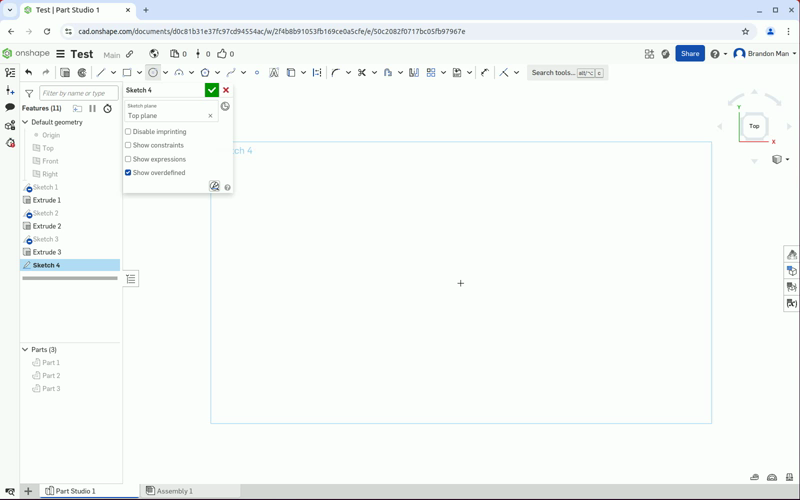
click(460, 282)
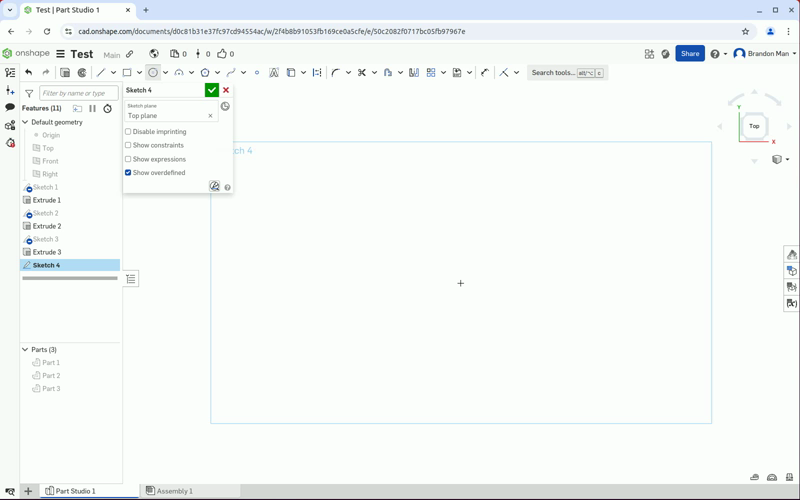
key_up(shift)
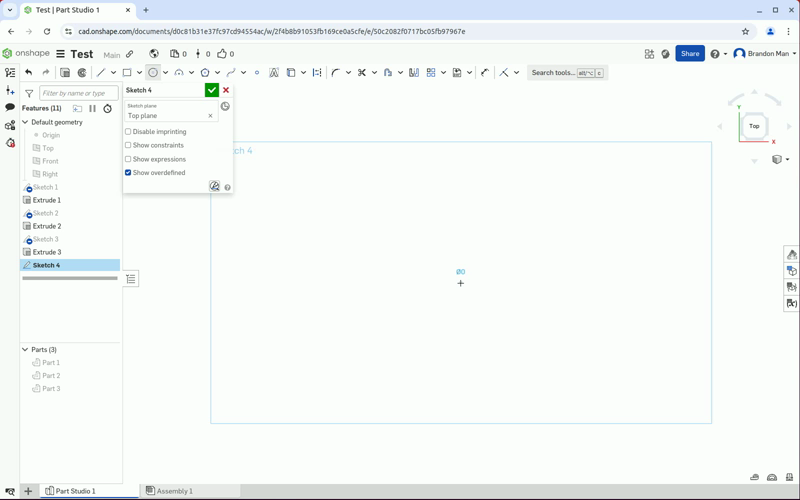
mouse_move(511, 282)
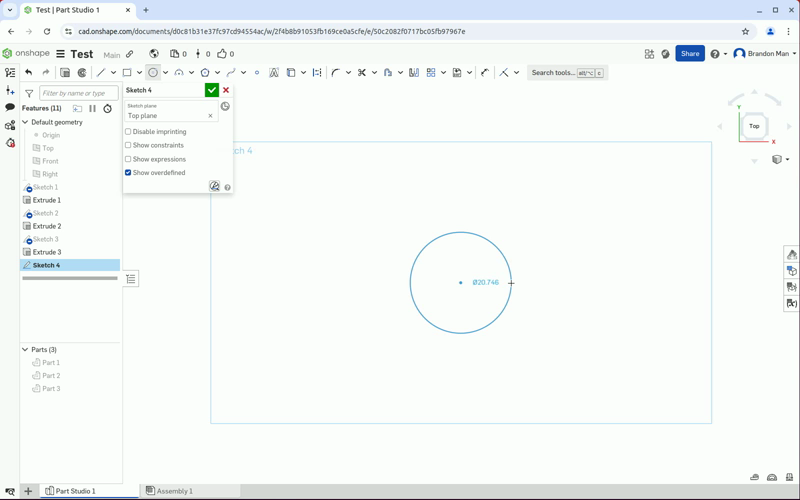
click(511, 282)
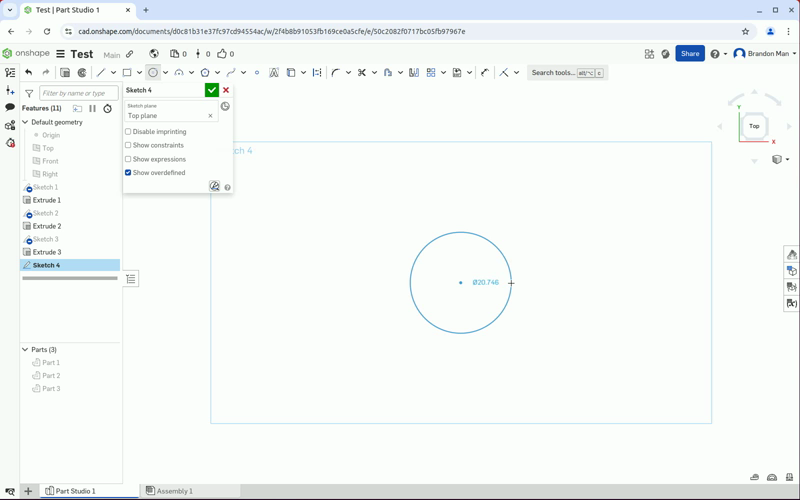
key(esc)
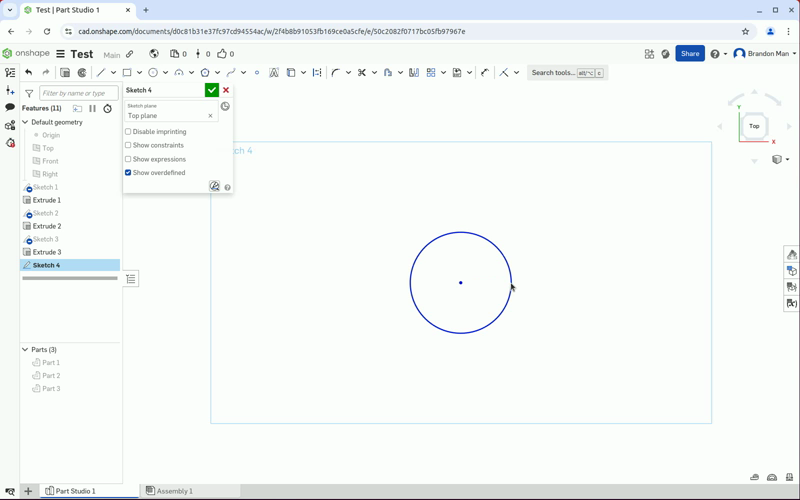
key(c)
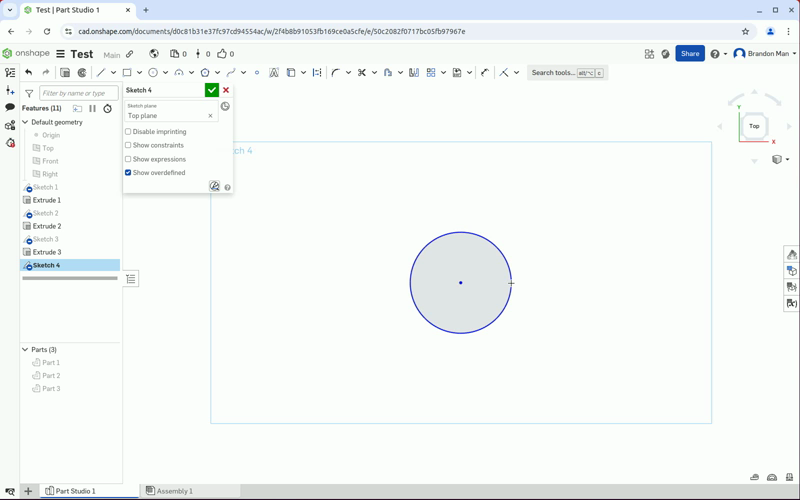
key_down(shift)
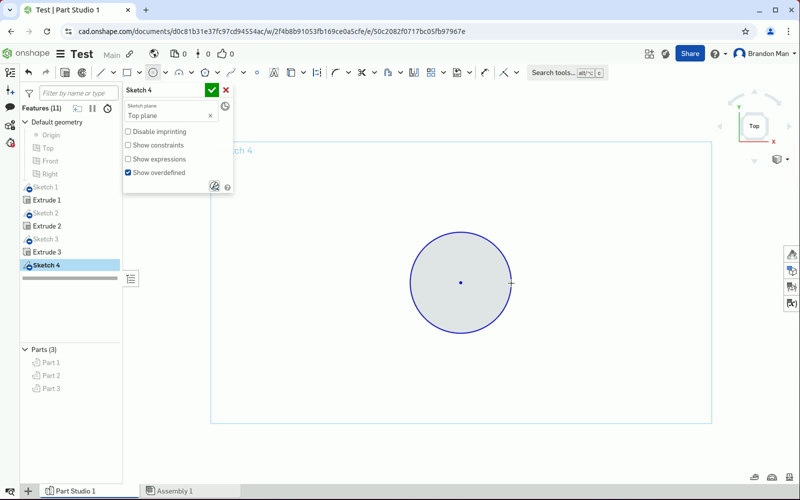
mouse_move(460, 282)
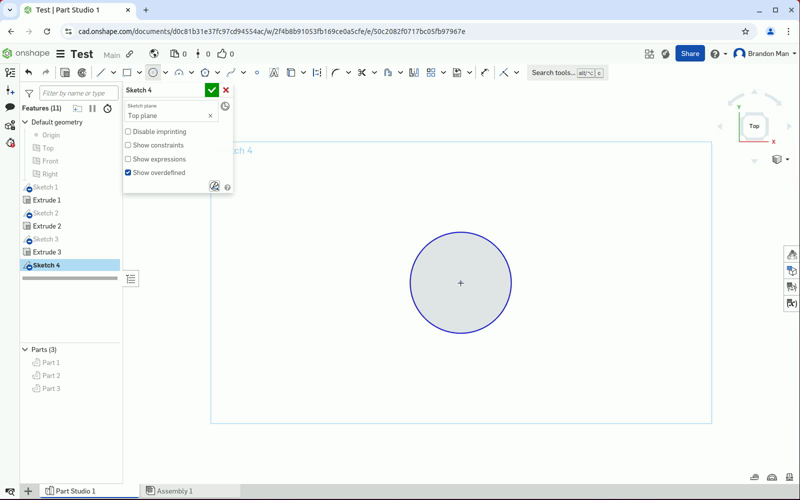
click(460, 282)
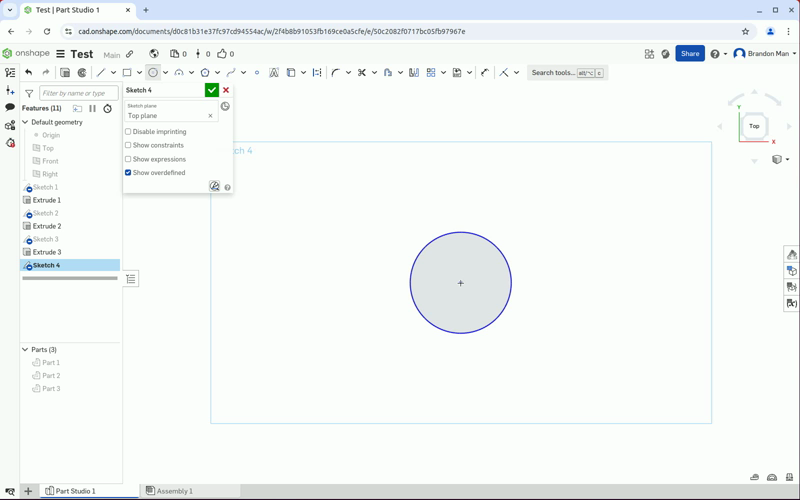
key_up(shift)
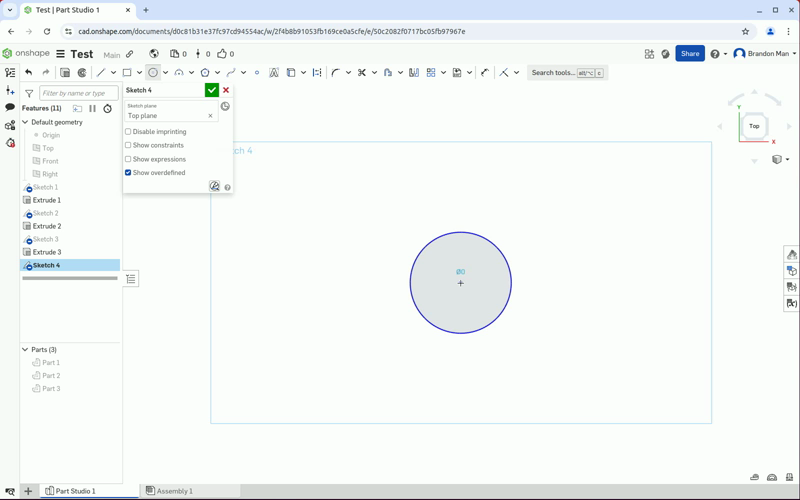
mouse_move(501, 282)
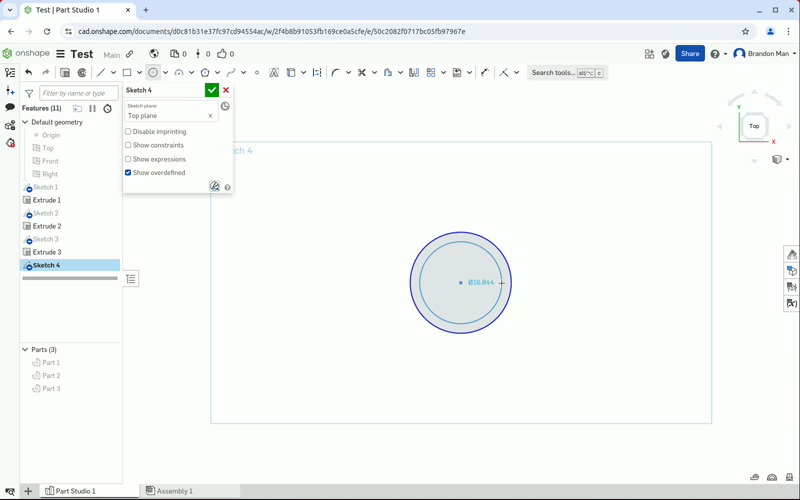
click(501, 282)
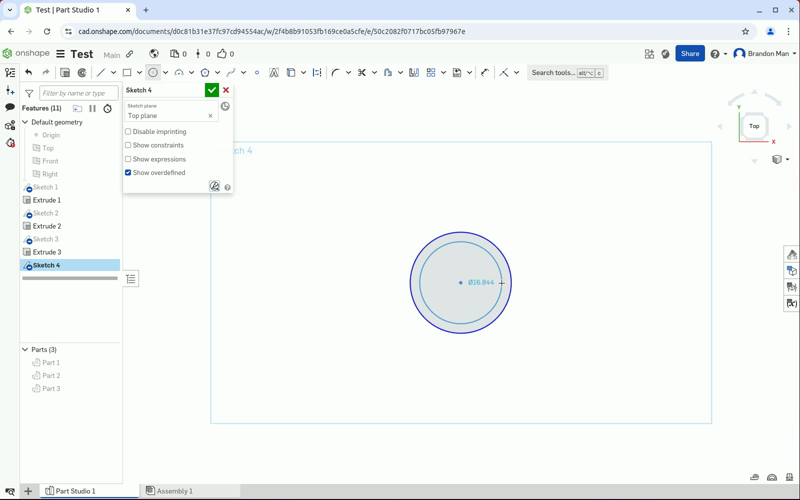
key(esc)
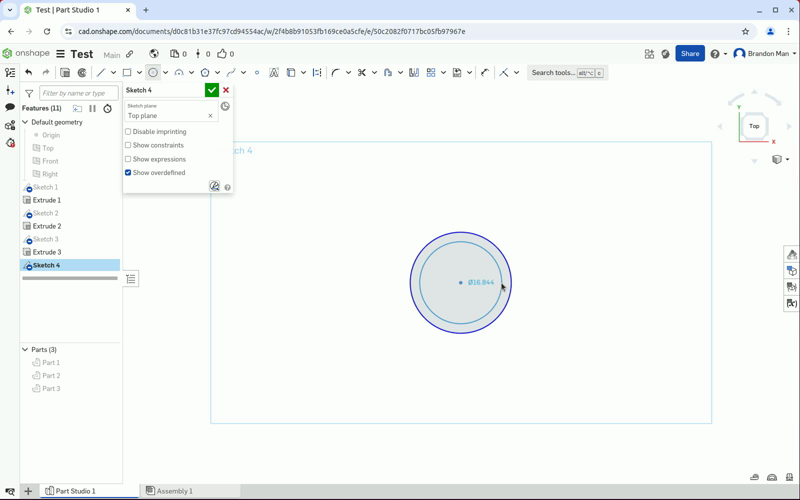
mouse_move(414, 276)
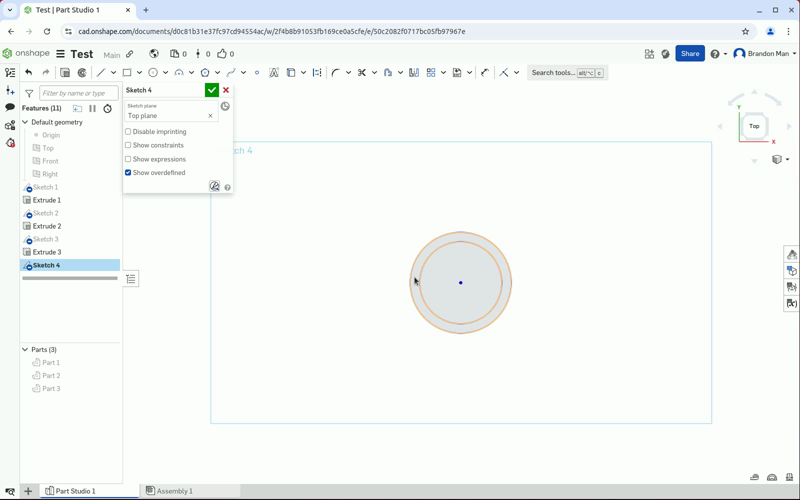
click(414, 276)
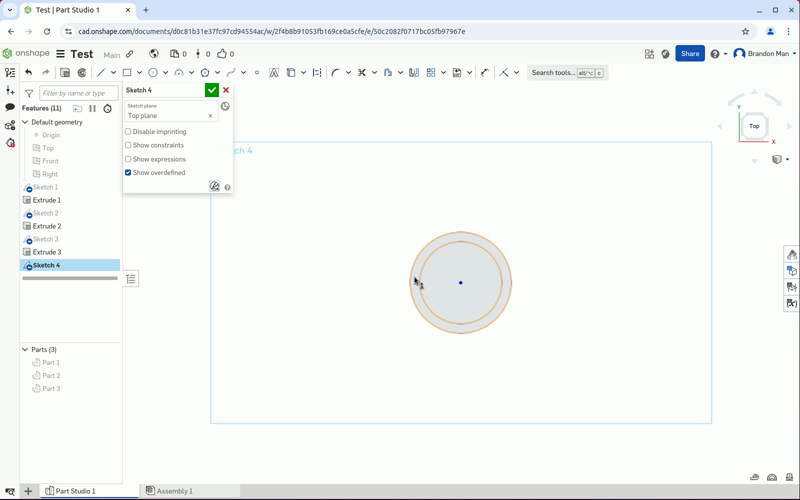
mouse_move(73, 352)
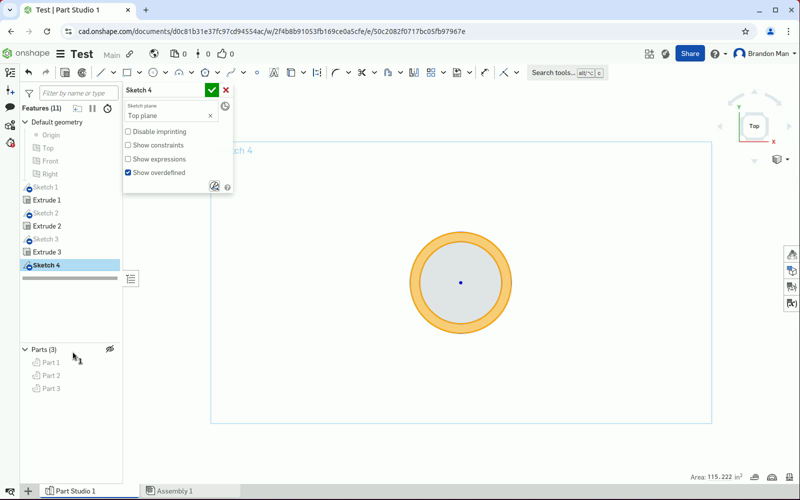
key(shift+y)
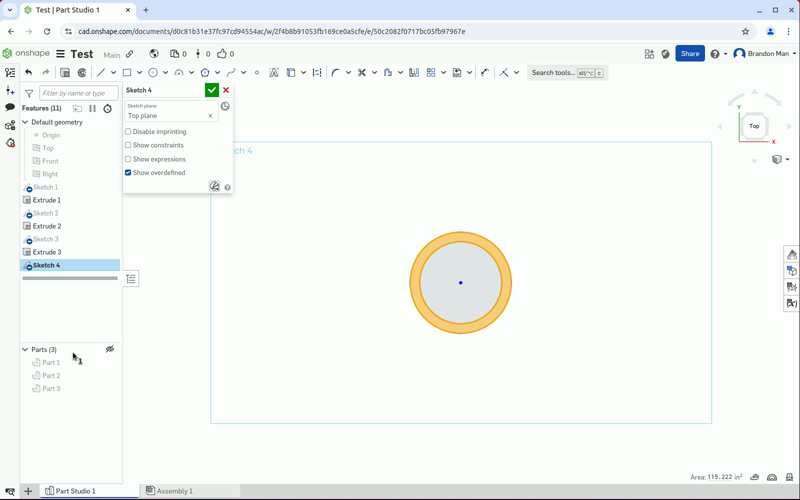
key(shift+e)
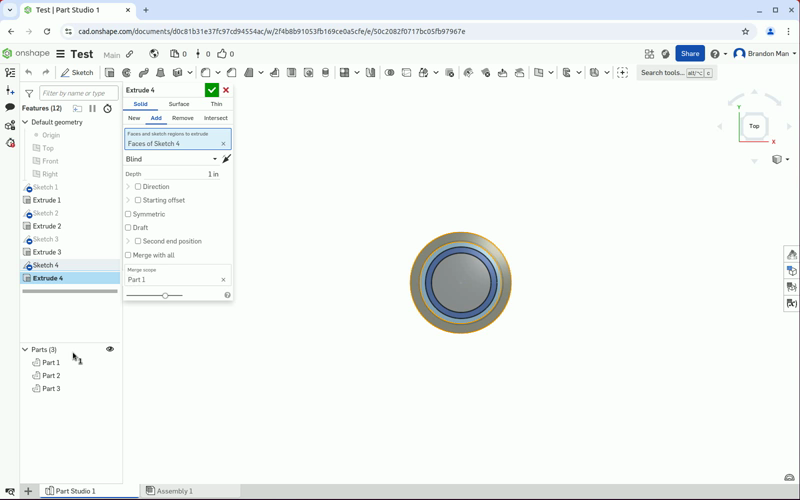
mouse_move(143, 106)
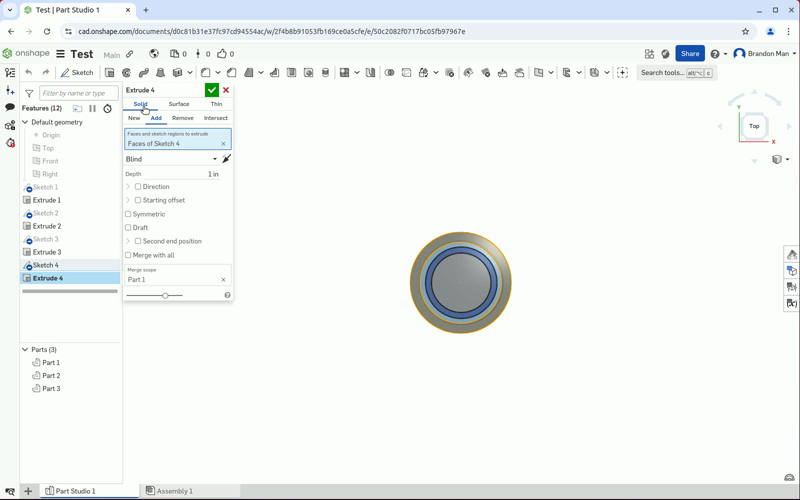
click(143, 106)
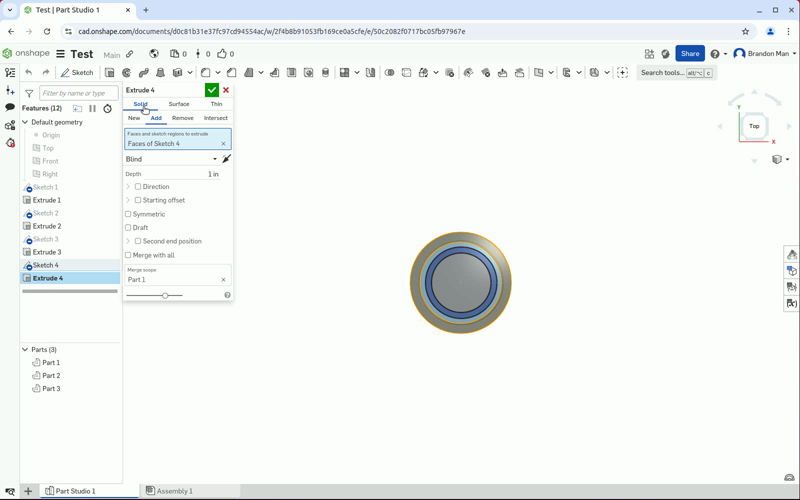
mouse_move(137, 120)
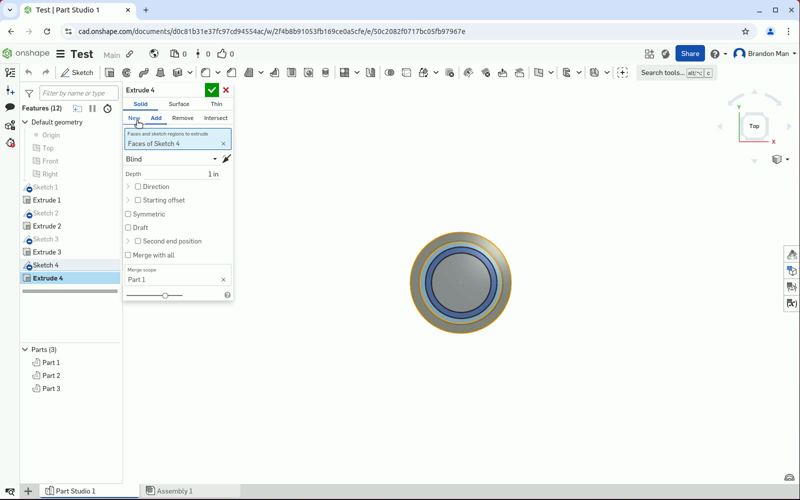
click(137, 120)
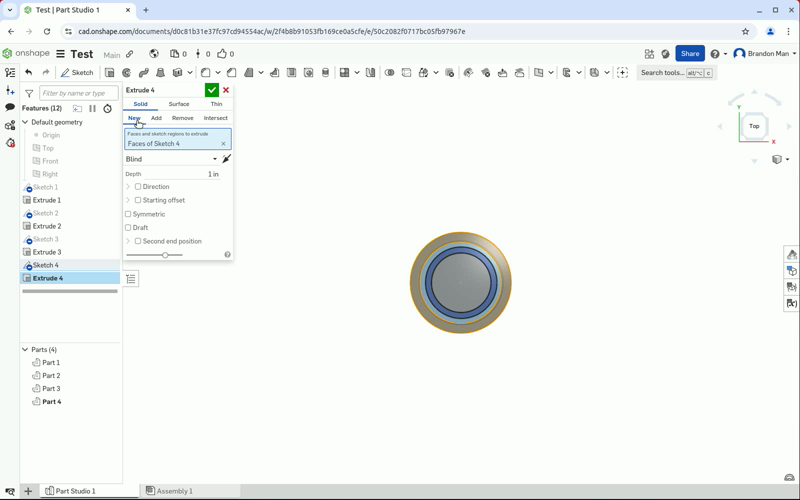
key(tab, 4)
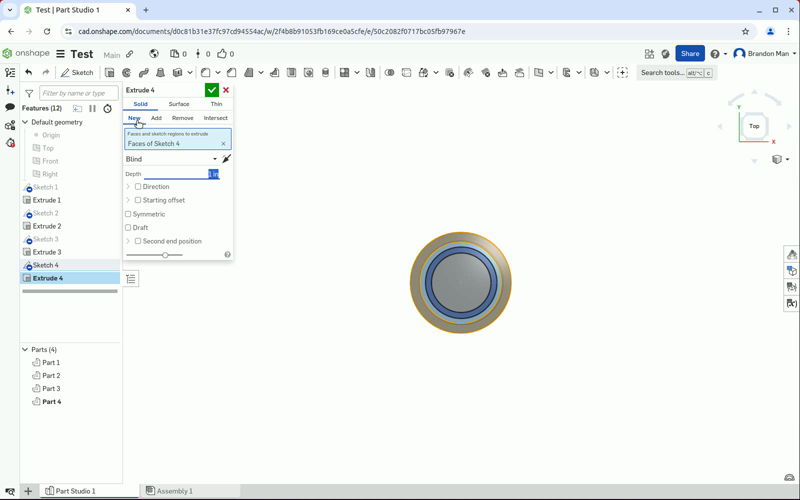
text(-7.462)
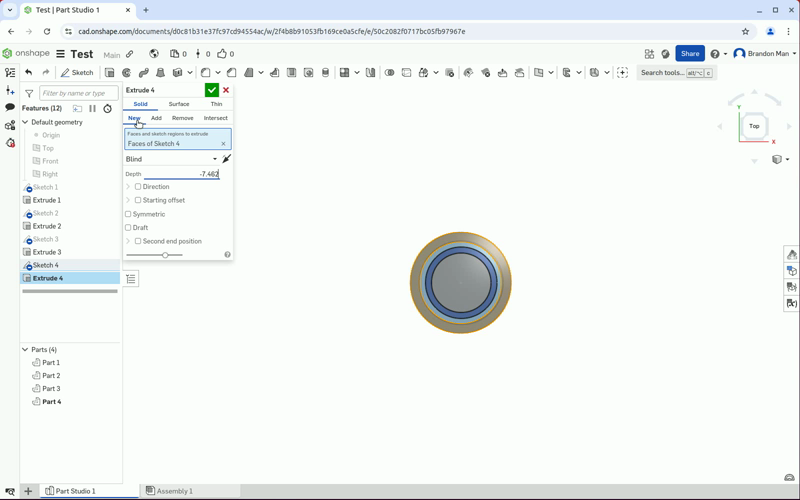
key(tab, 3)
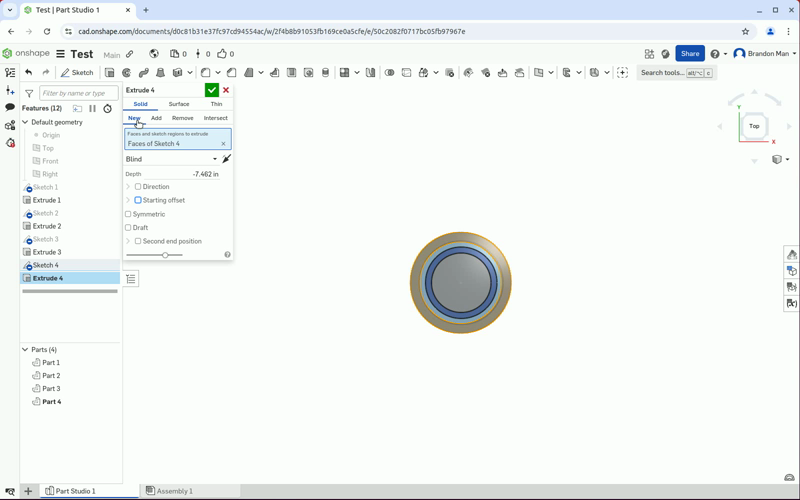
key(tab, 2)
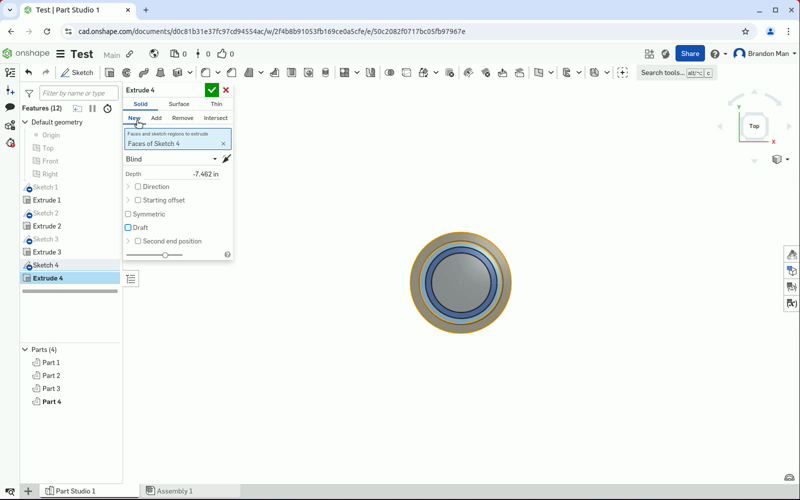
key(space)
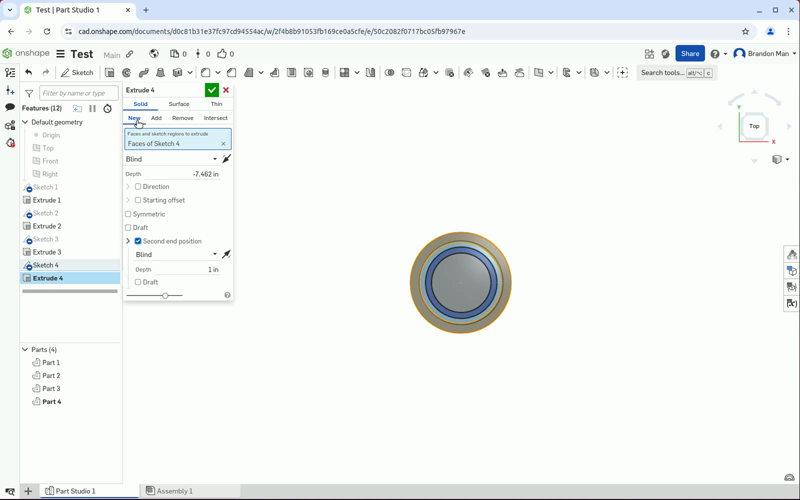
key(tab, 3)
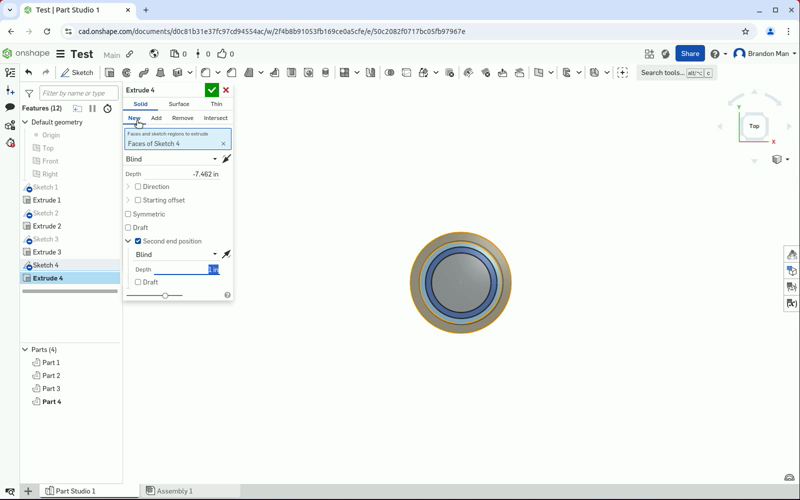
text(-0.241)
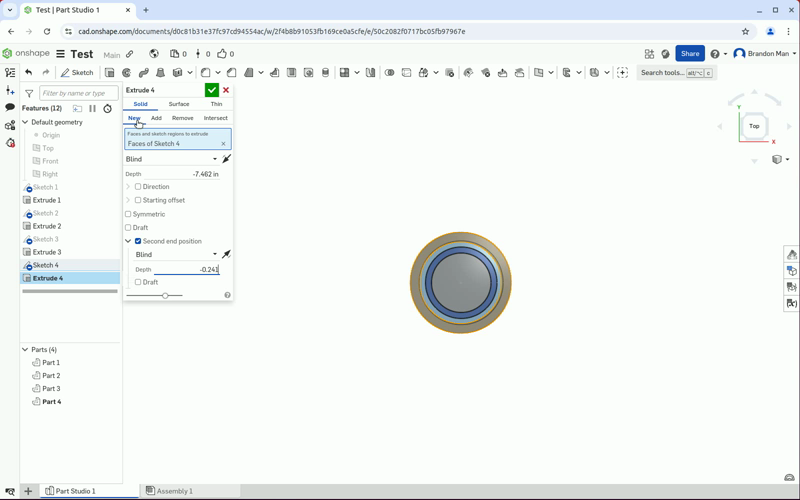
key(enter)
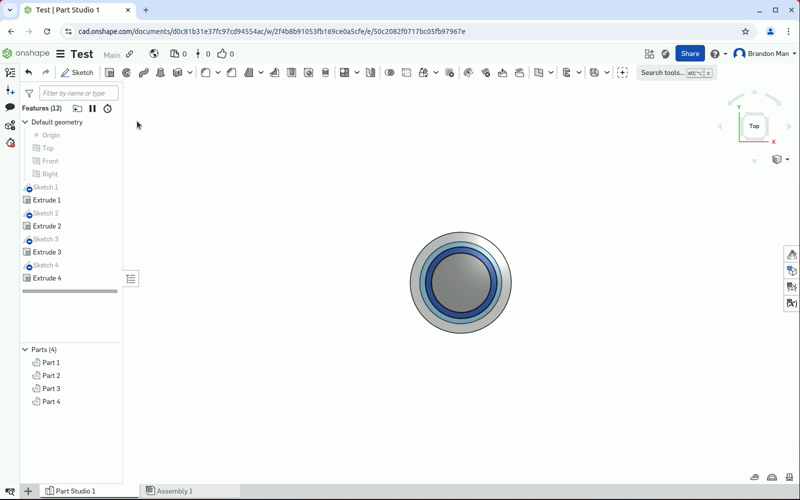
key(shift+h)
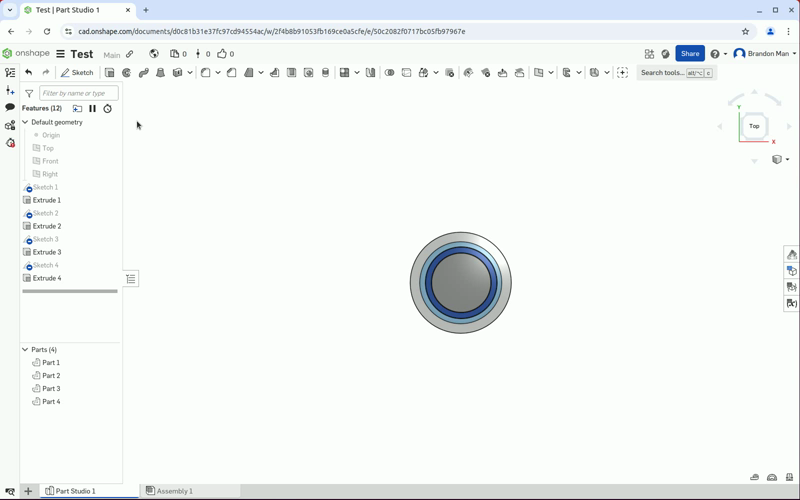
key(shift+h)
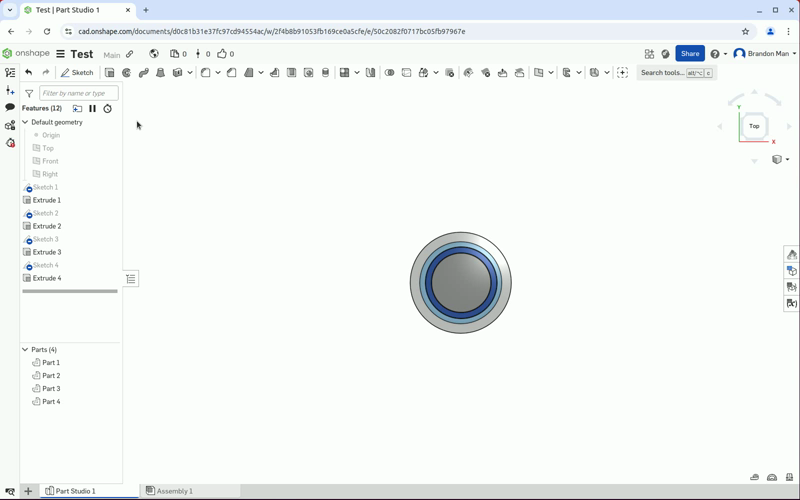
mouse_move(73, 189)
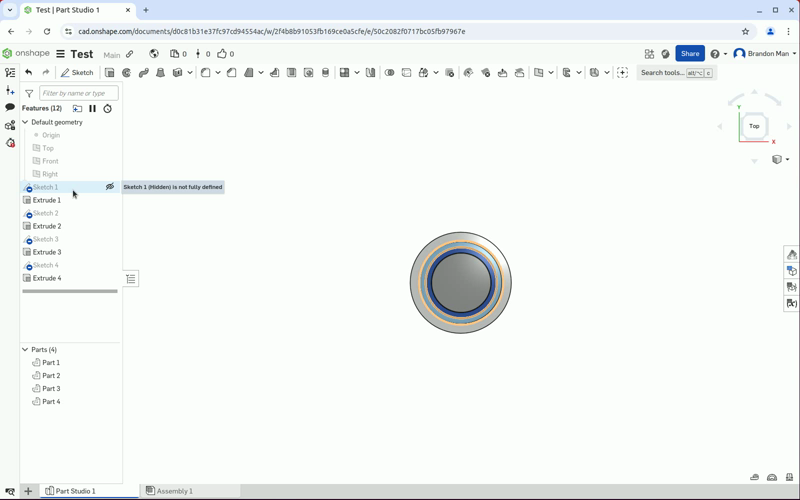
click(73, 189)
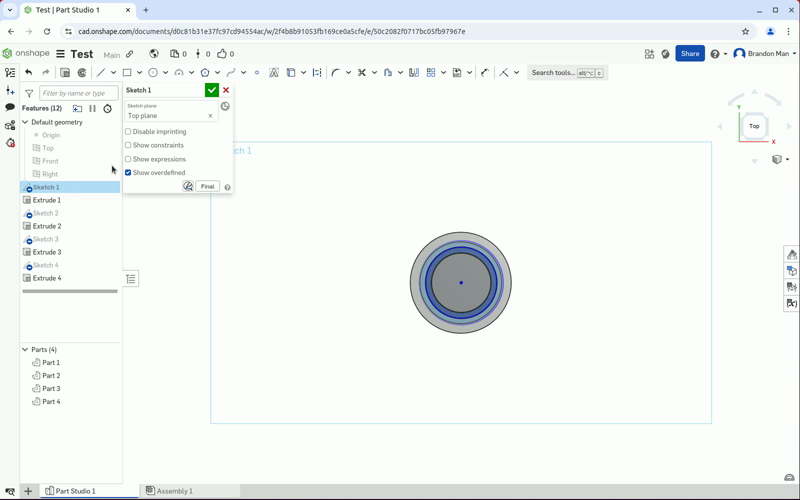
mouse_move(229, 92)
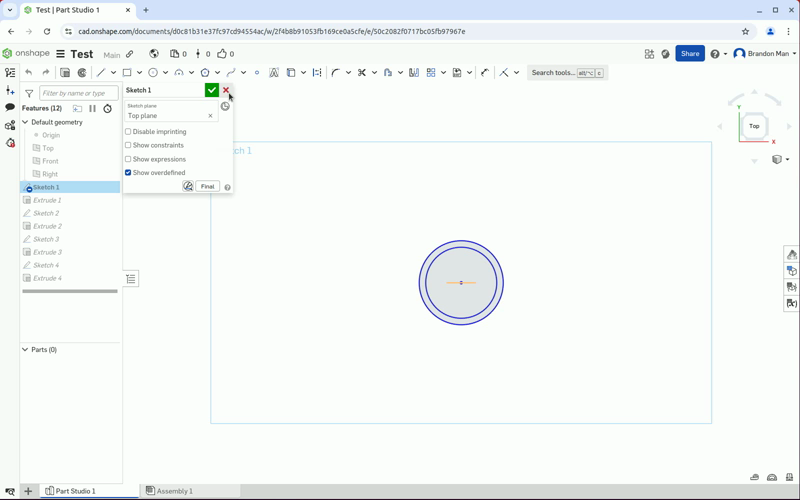
click(229, 92)
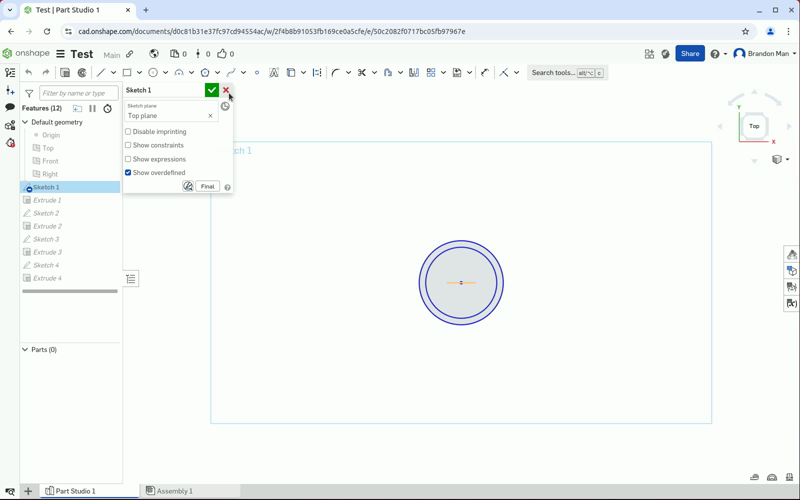
key(shift+s)
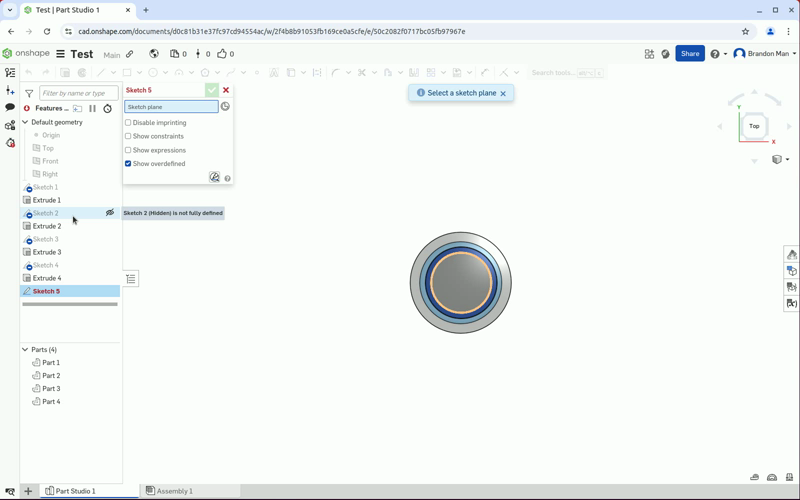
scroll(3)
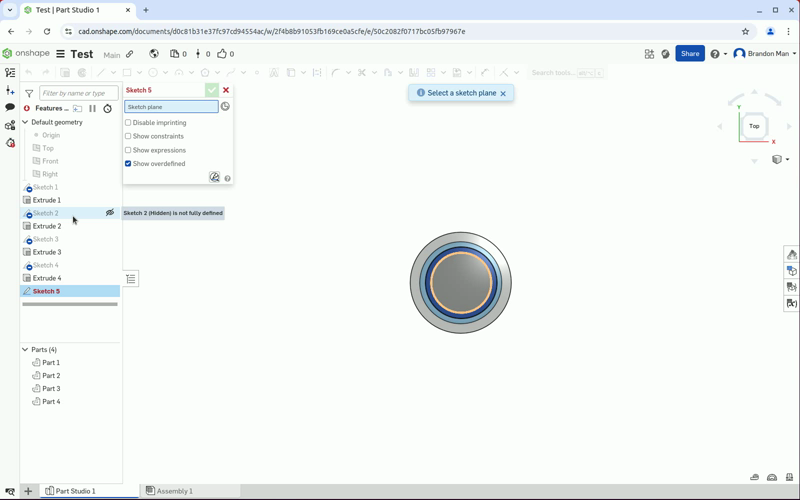
mouse_move(73, 150)
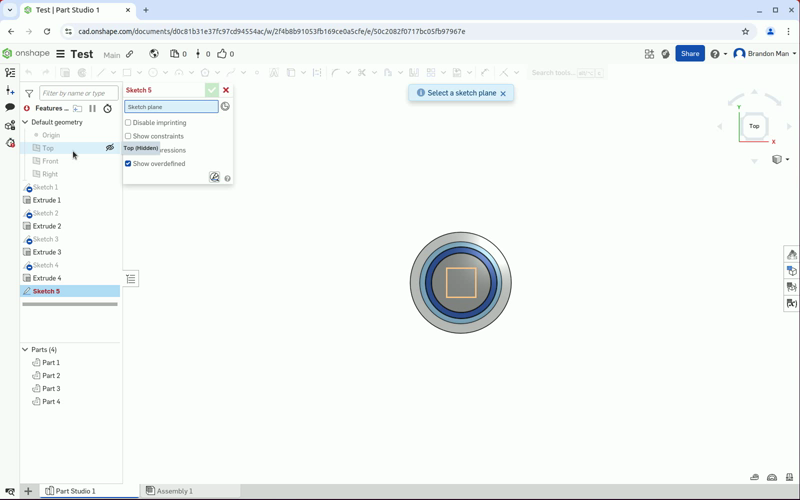
click(73, 150)
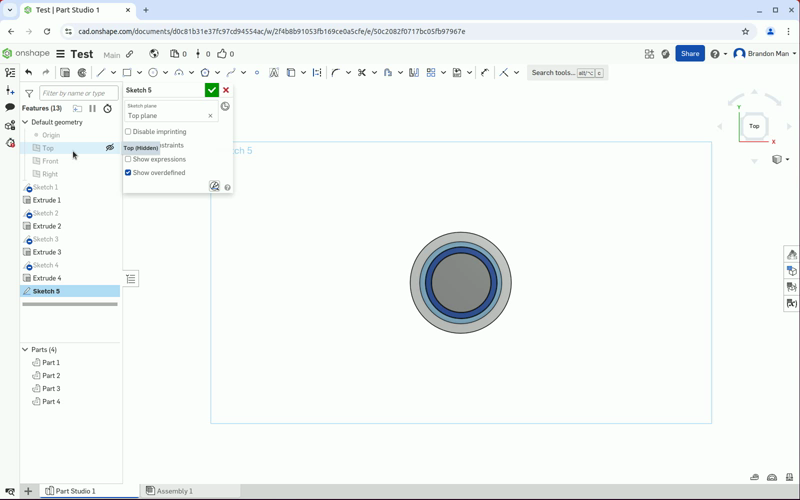
mouse_move(73, 352)
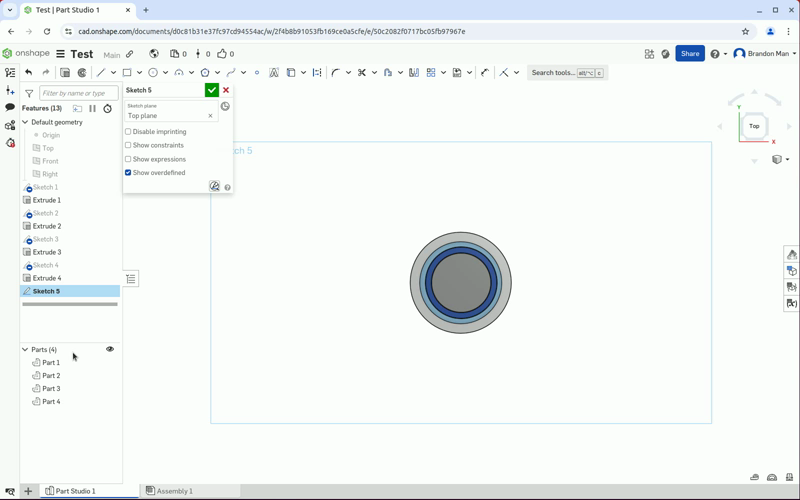
key(y)
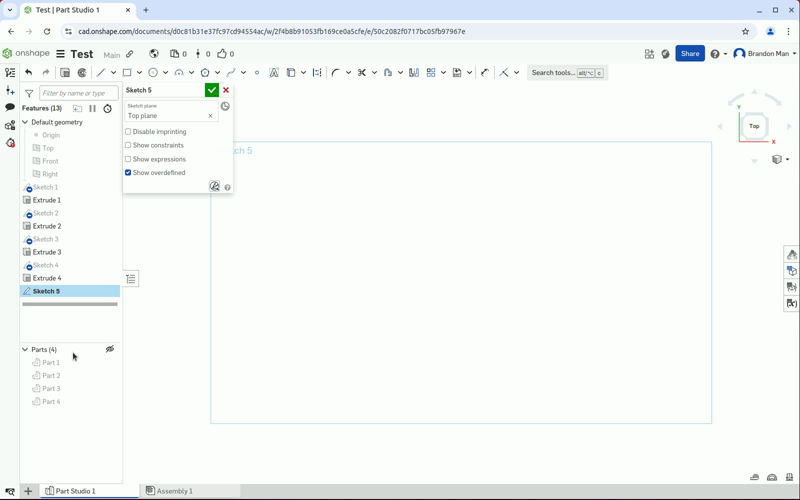
key(c)
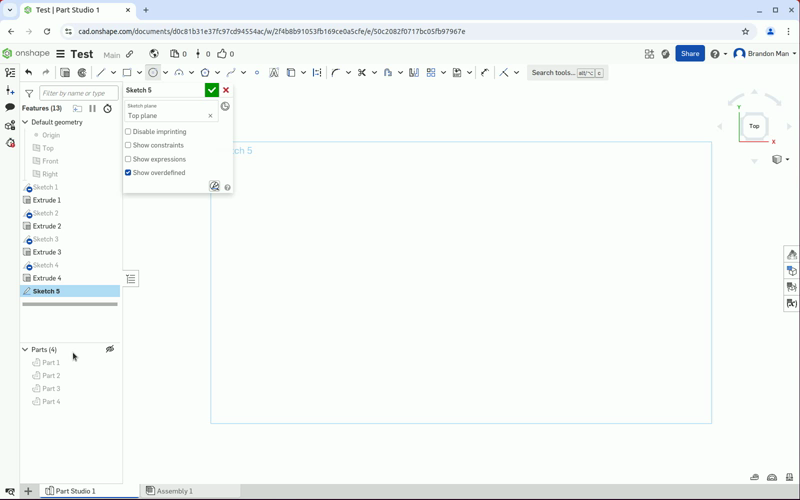
key_down(shift)
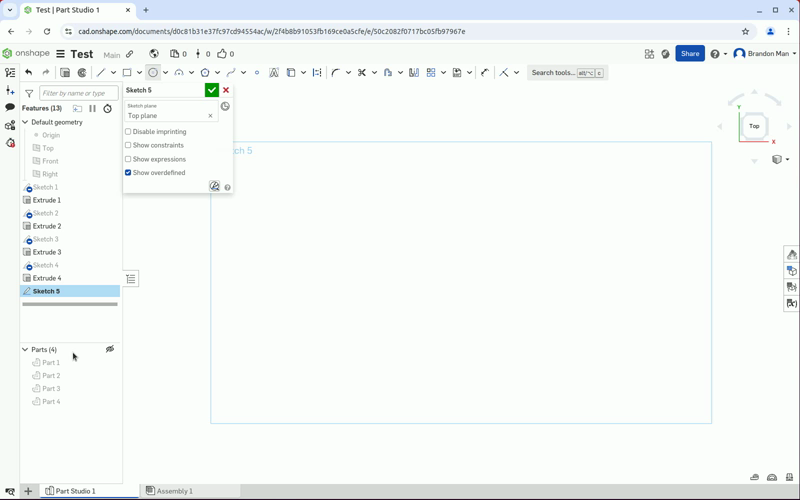
mouse_move(461, 282)
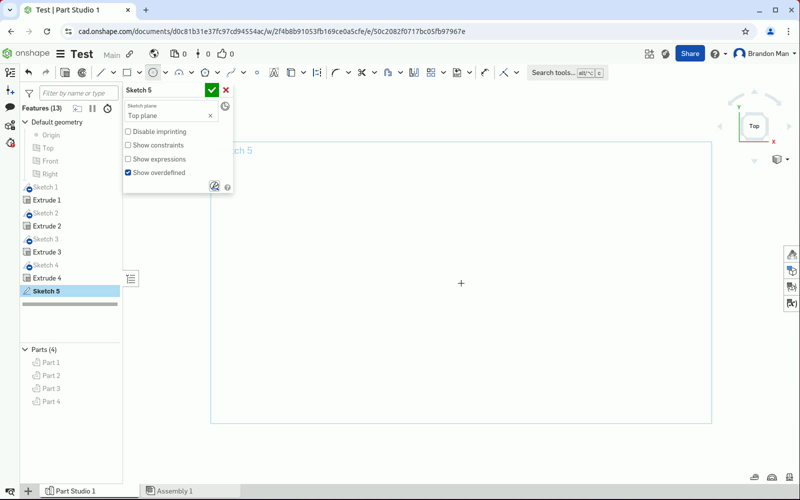
click(461, 282)
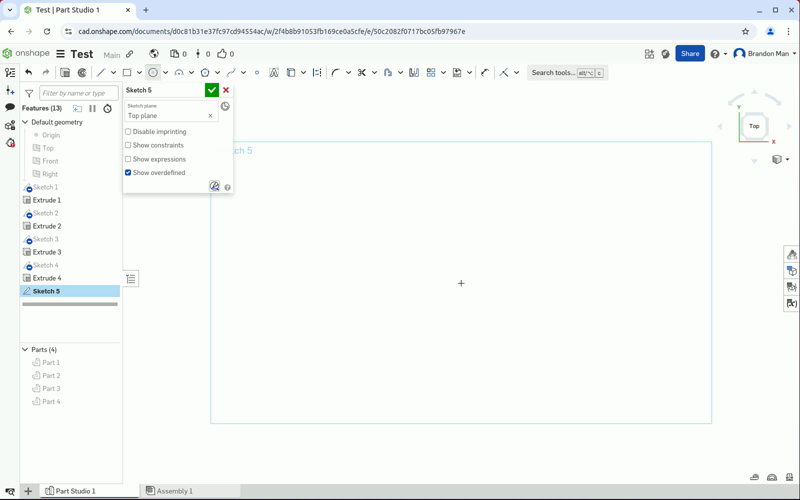
key_up(shift)
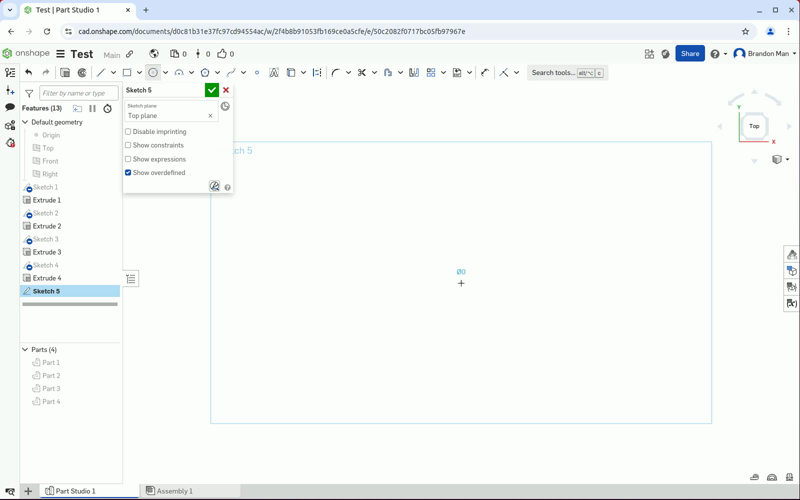
mouse_move(491, 282)
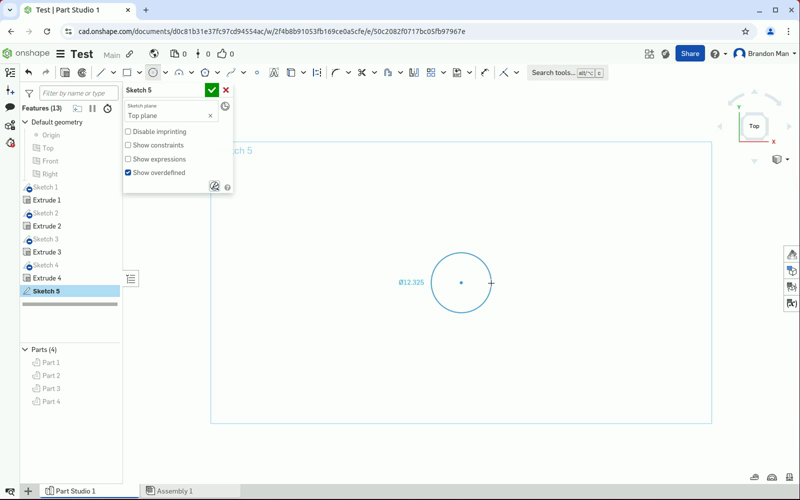
click(491, 282)
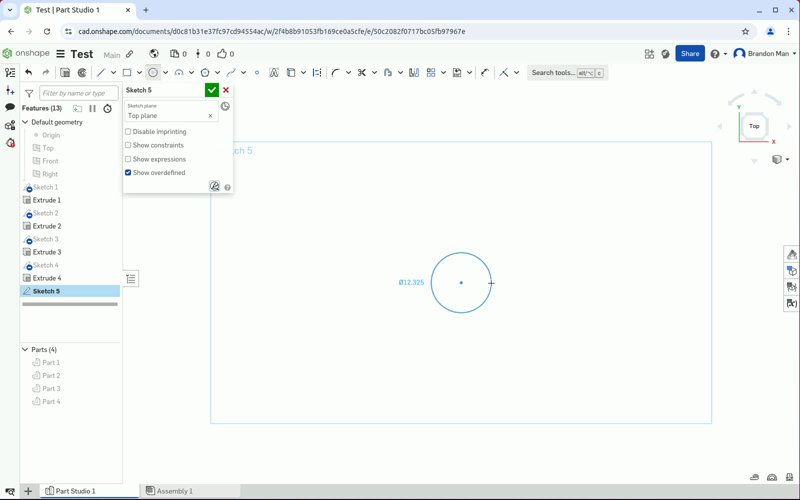
key(esc)
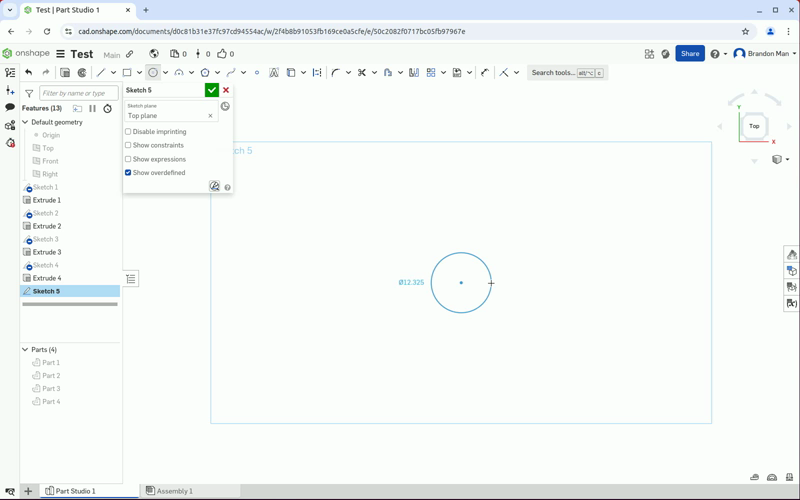
mouse_move(461, 272)
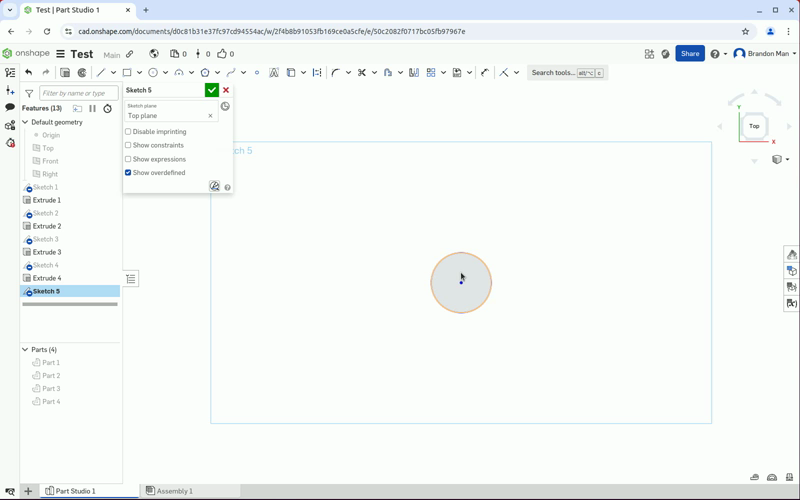
click(461, 272)
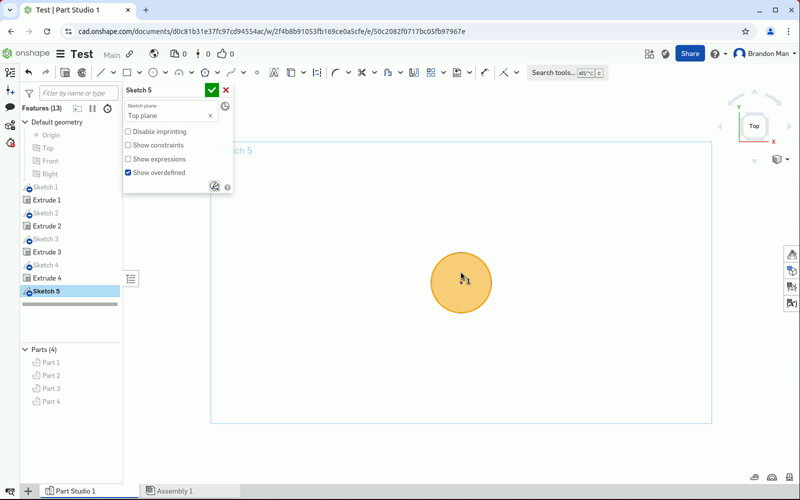
mouse_move(73, 352)
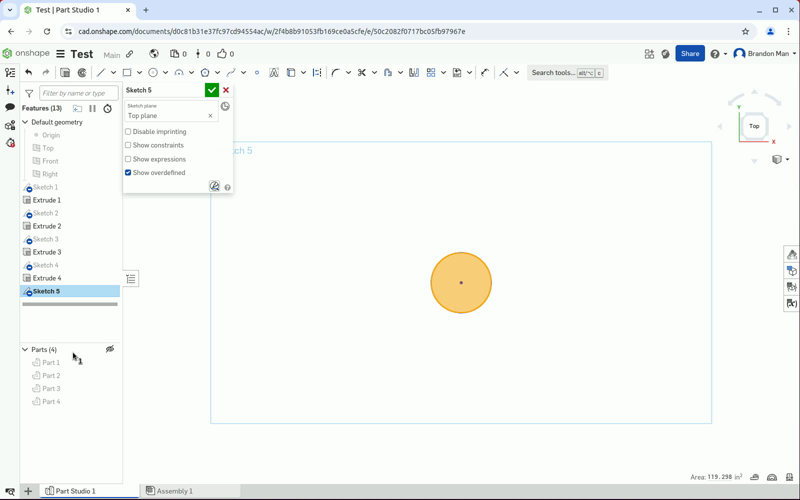
key(shift+y)
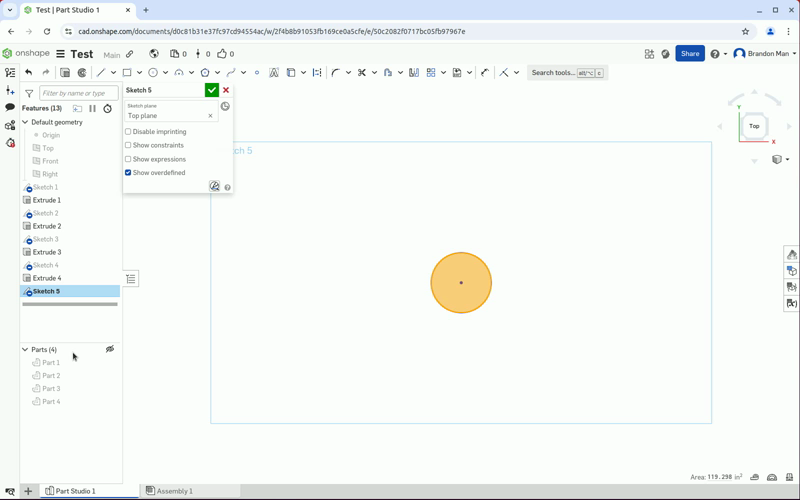
key(shift+e)
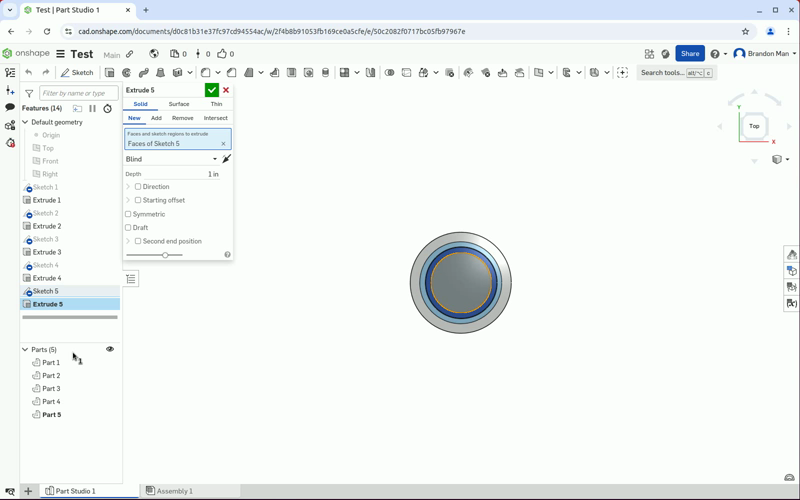
mouse_move(143, 106)
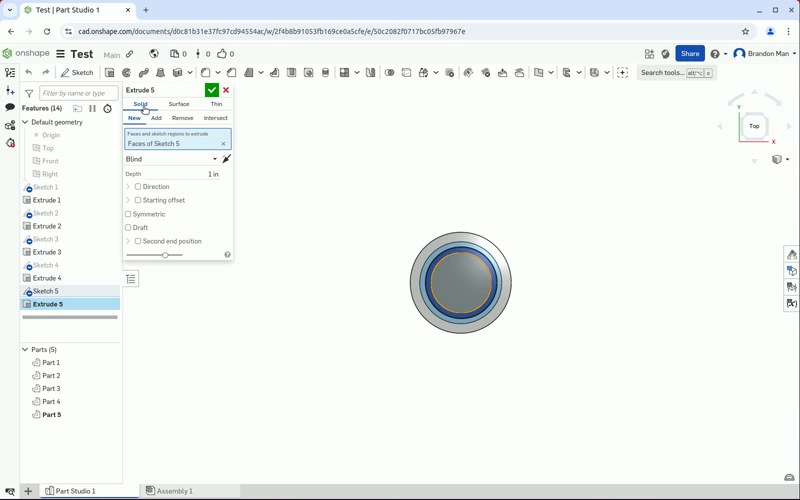
click(143, 106)
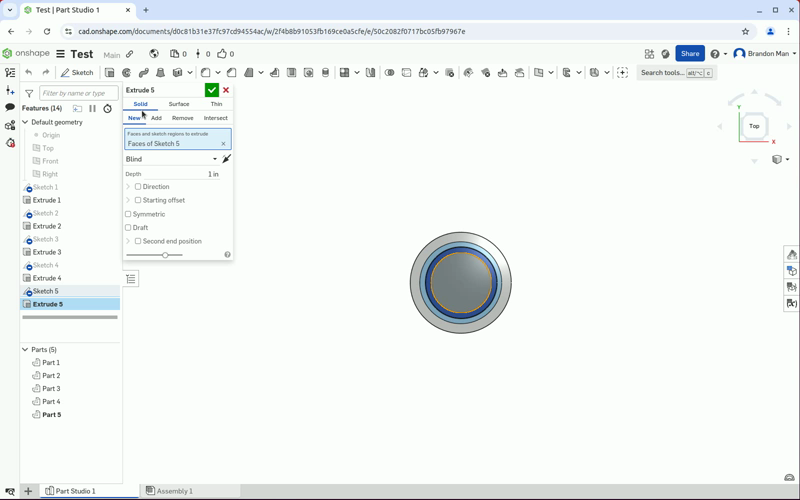
mouse_move(137, 120)
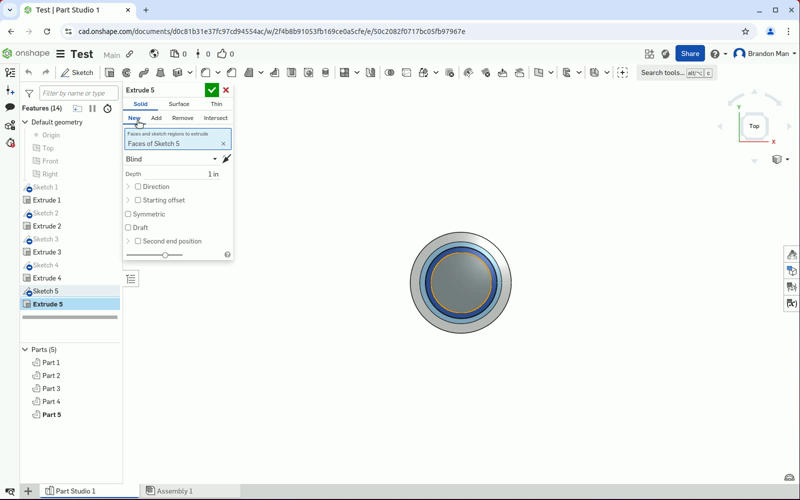
click(137, 120)
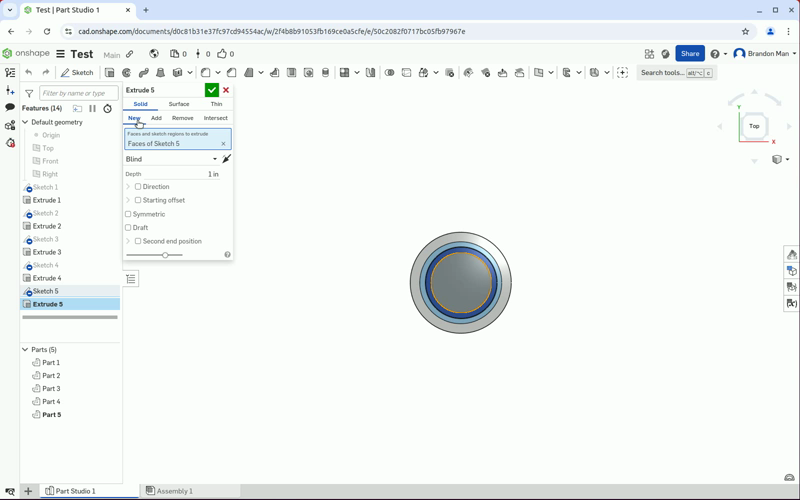
key(tab, 4)
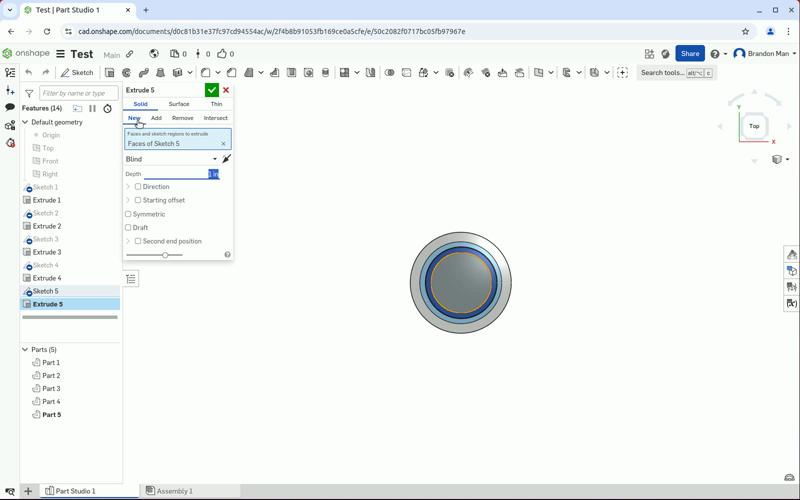
text(-22.386)
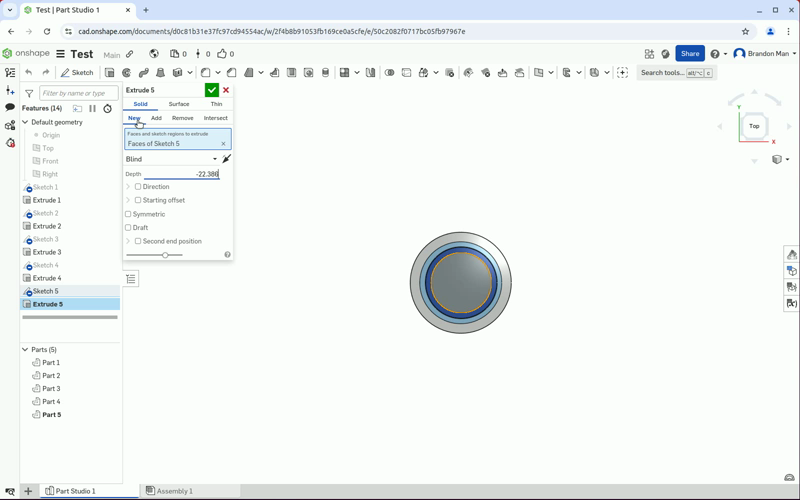
key(tab, 3)
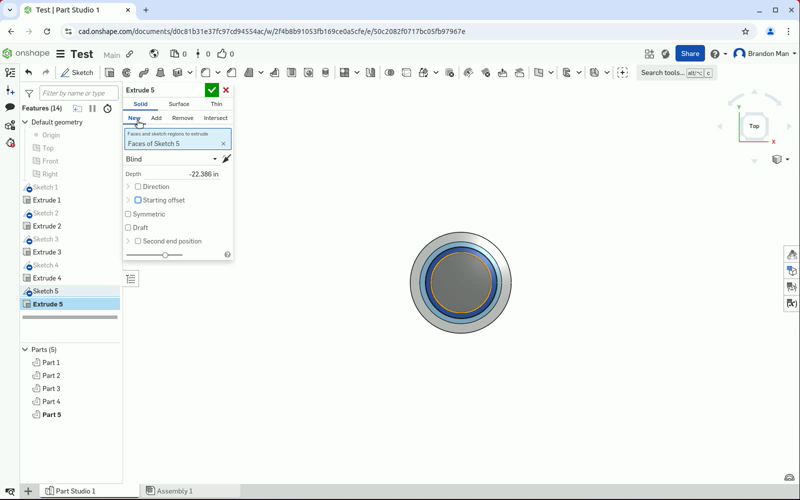
key(tab, 2)
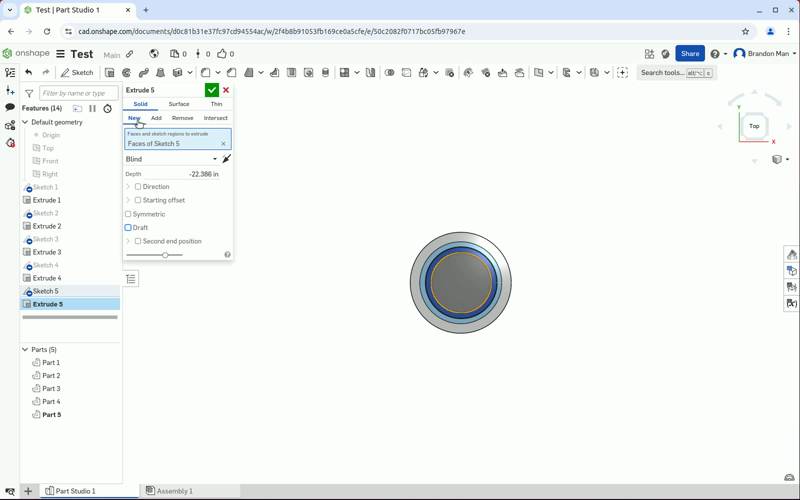
key(space)
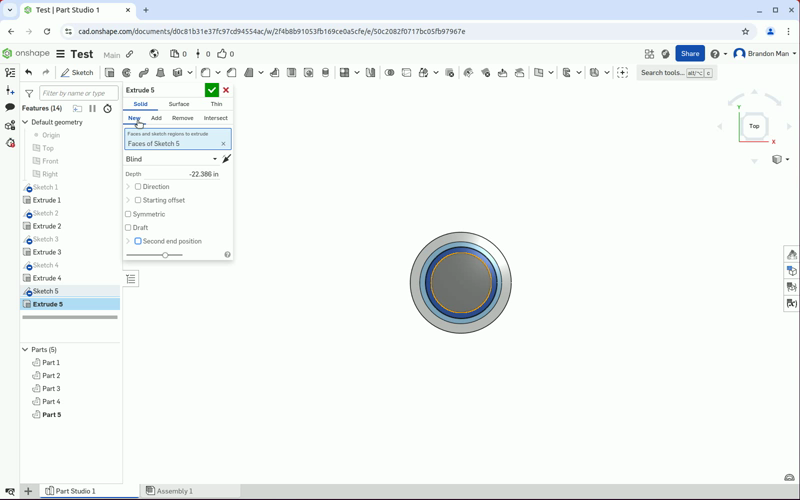
key(tab, 3)
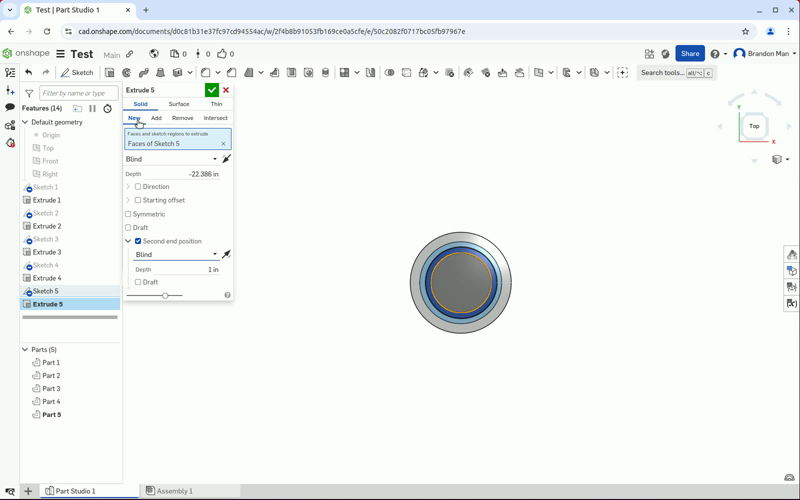
text(14.924)
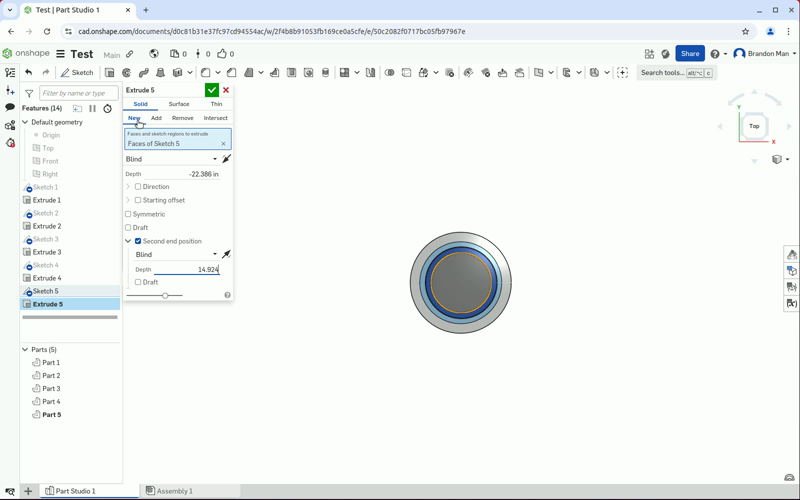
key(enter)
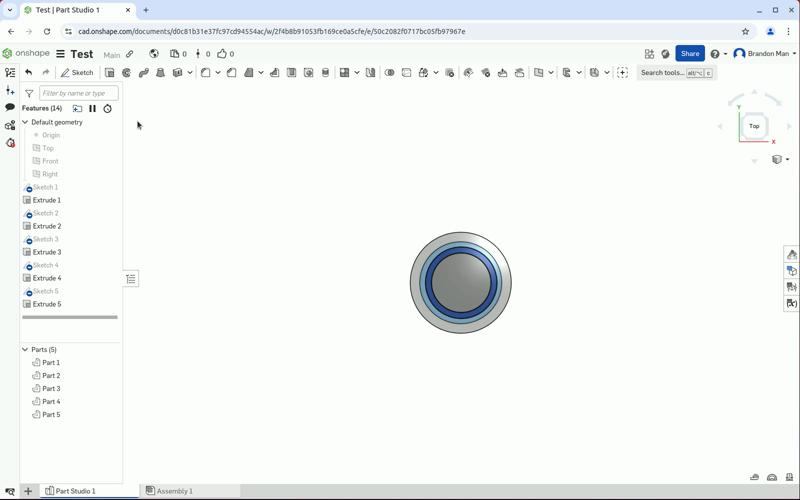
key(shift+h)
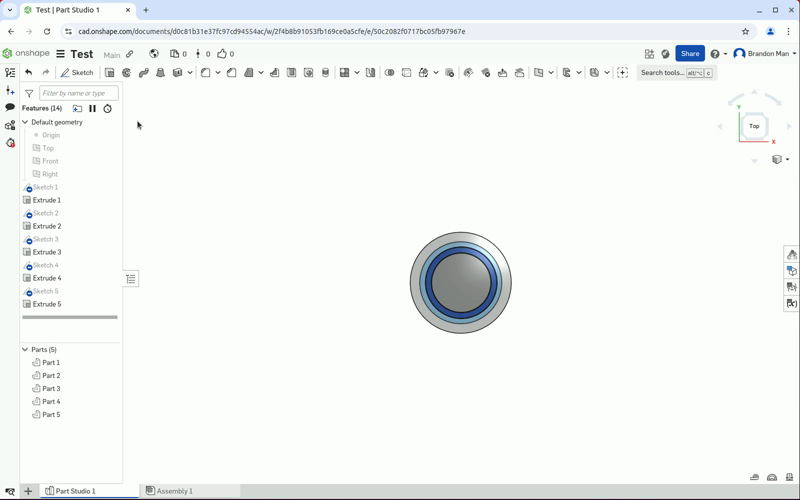
key(shift+h)
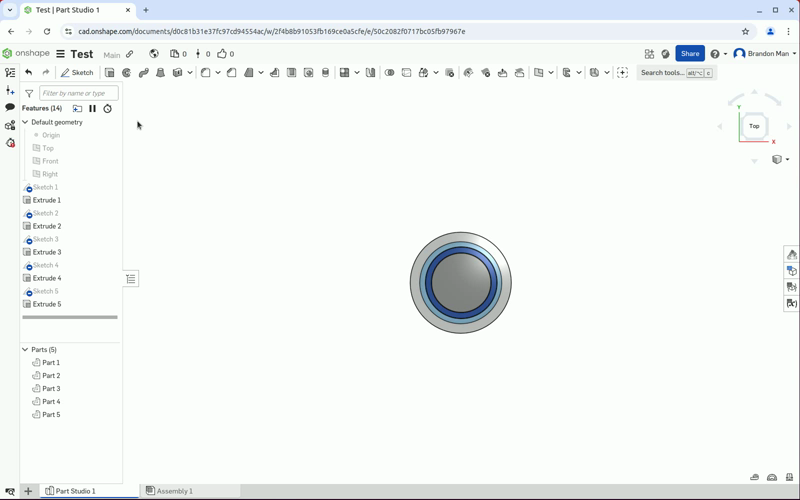
mouse_move(73, 189)
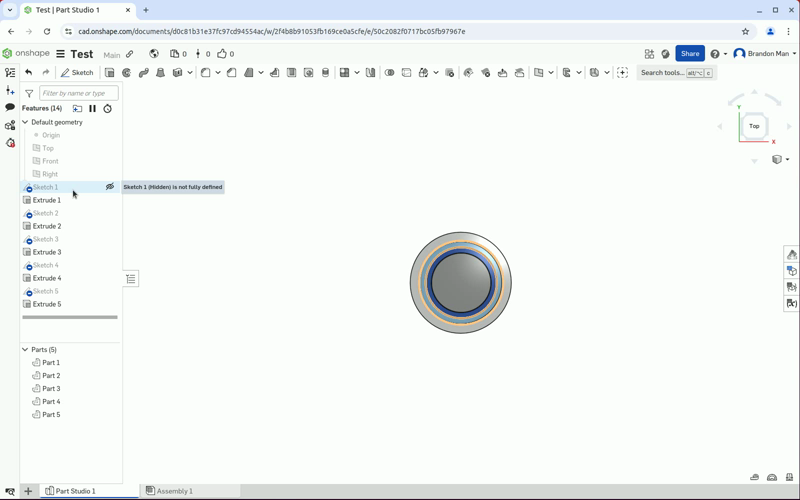
click(73, 189)
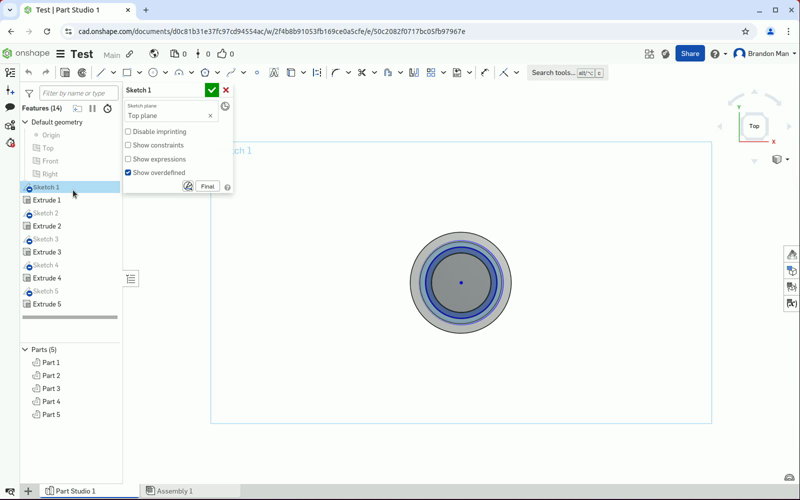
mouse_move(229, 92)
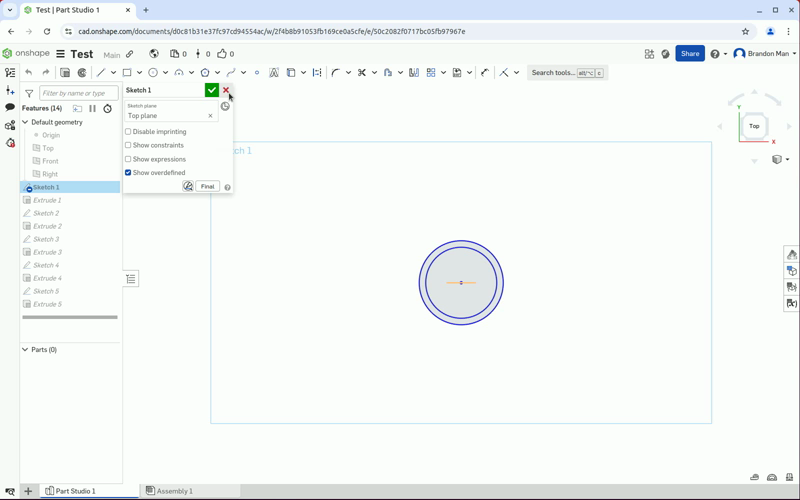
click(229, 92)
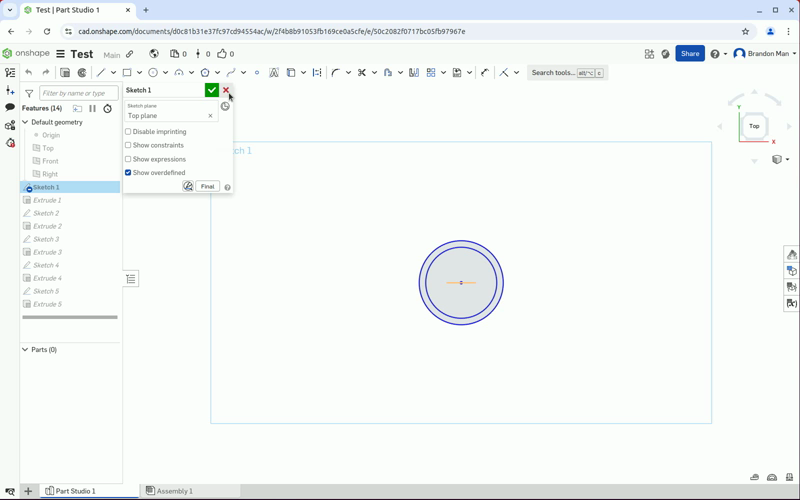
key(shift+s)
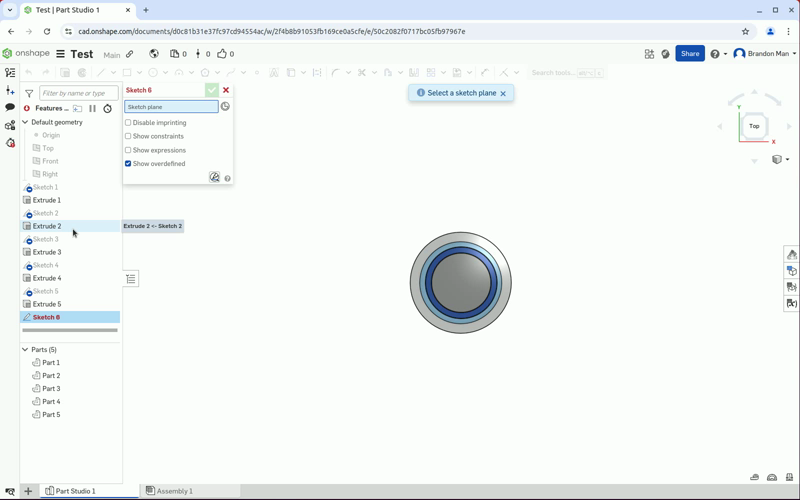
scroll(3)
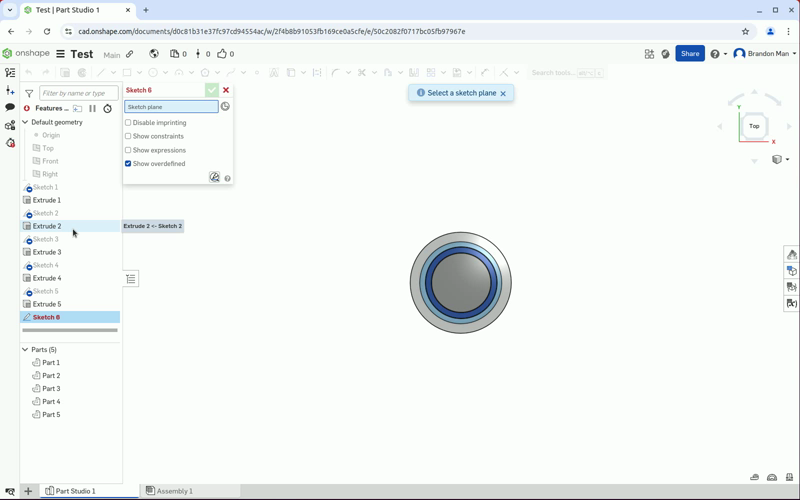
mouse_move(73, 150)
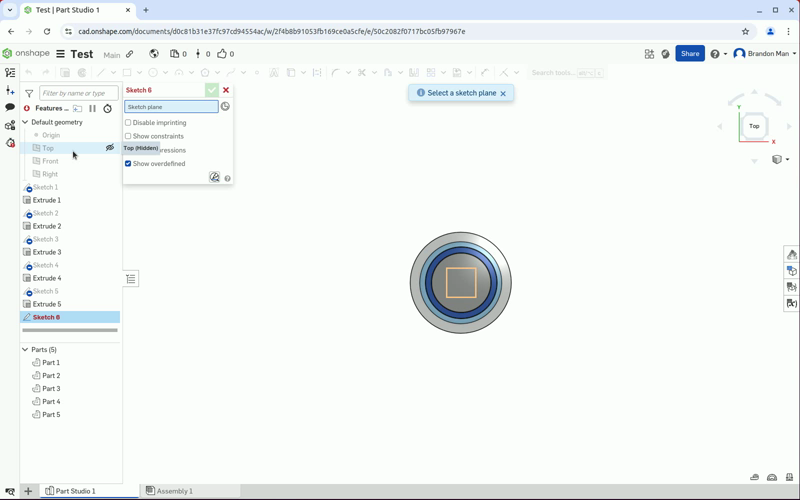
click(73, 150)
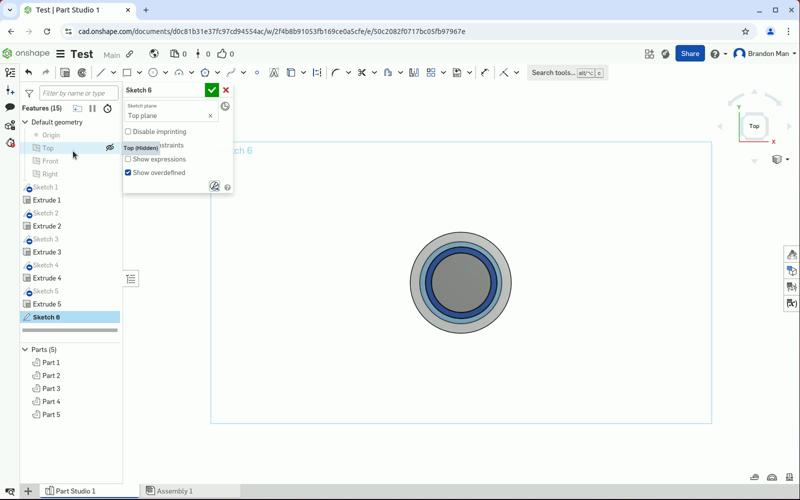
mouse_move(73, 352)
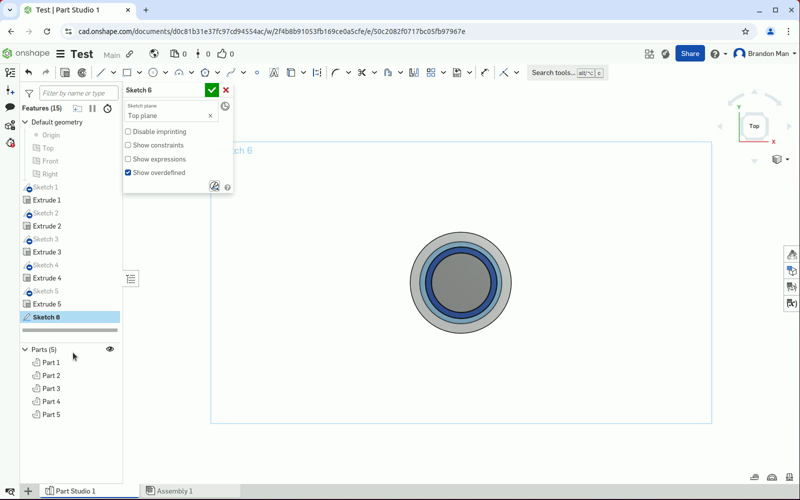
key(y)
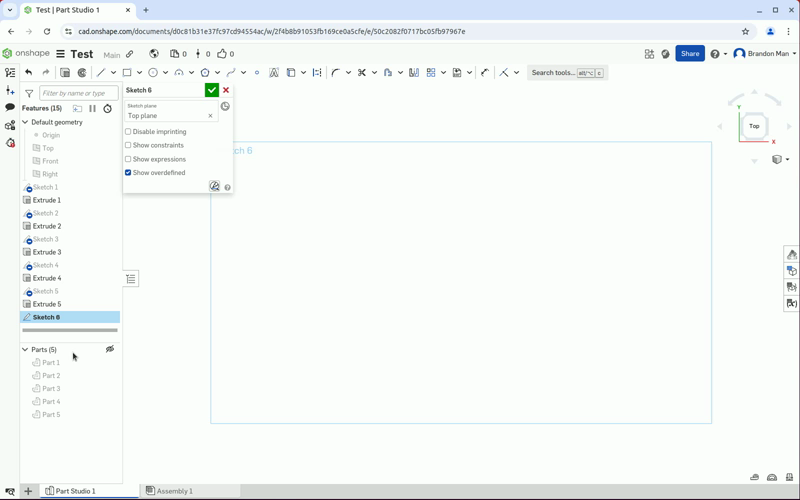
key(c)
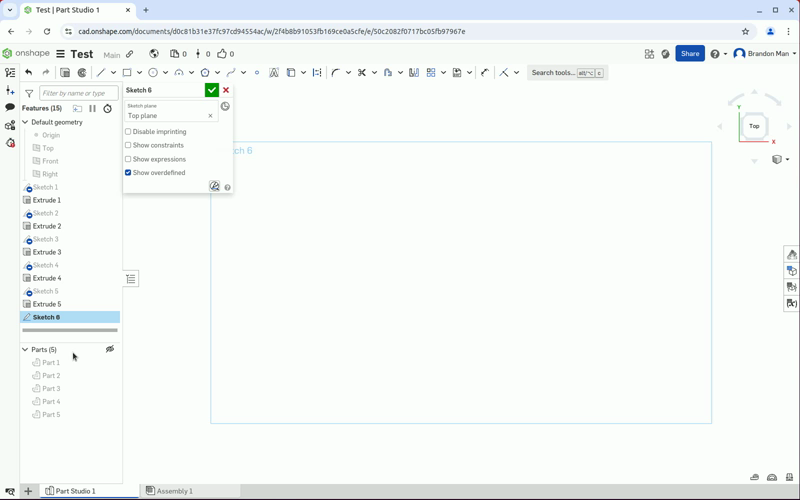
key_down(shift)
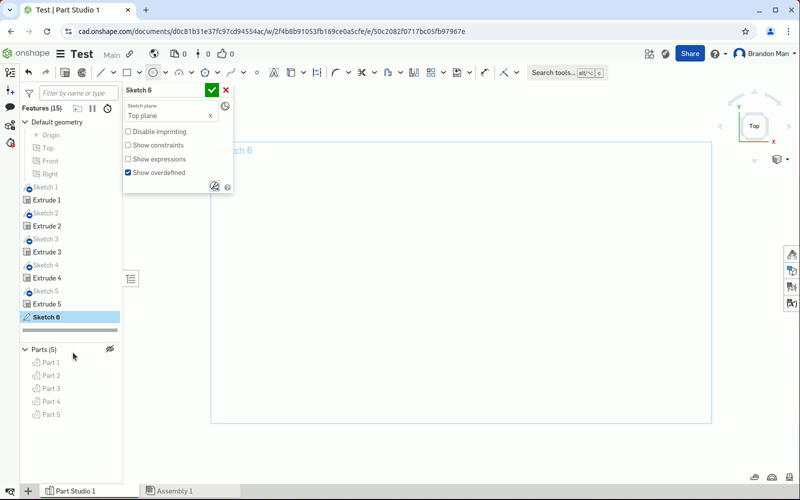
mouse_move(461, 282)
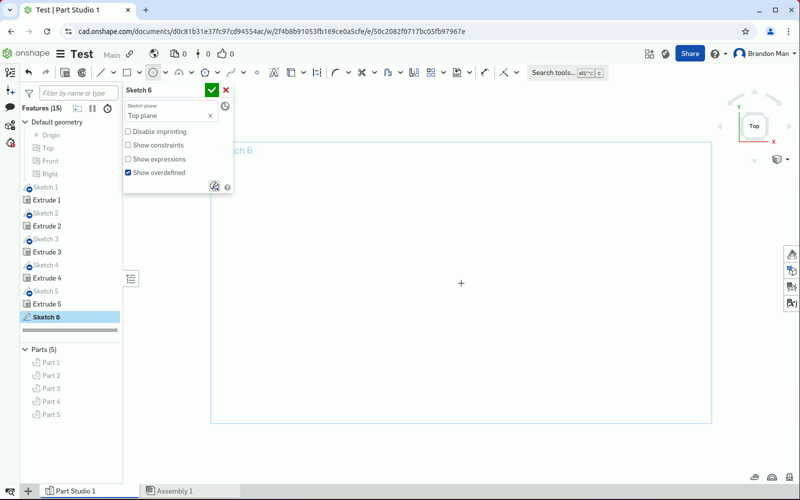
click(461, 282)
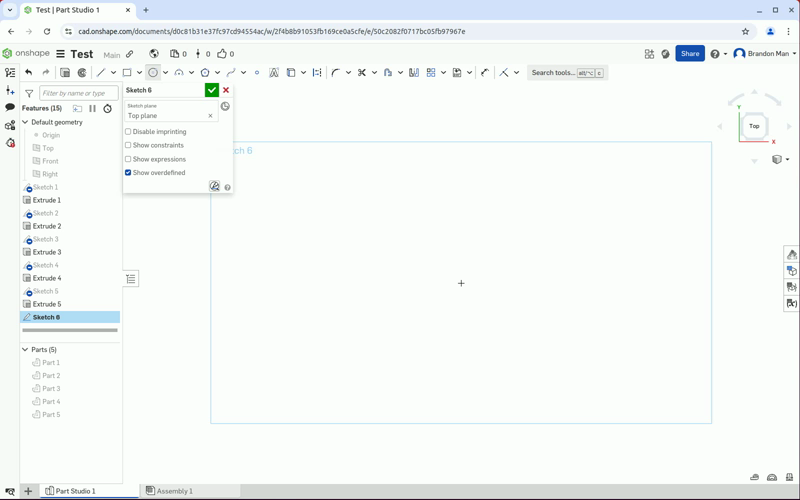
key_up(shift)
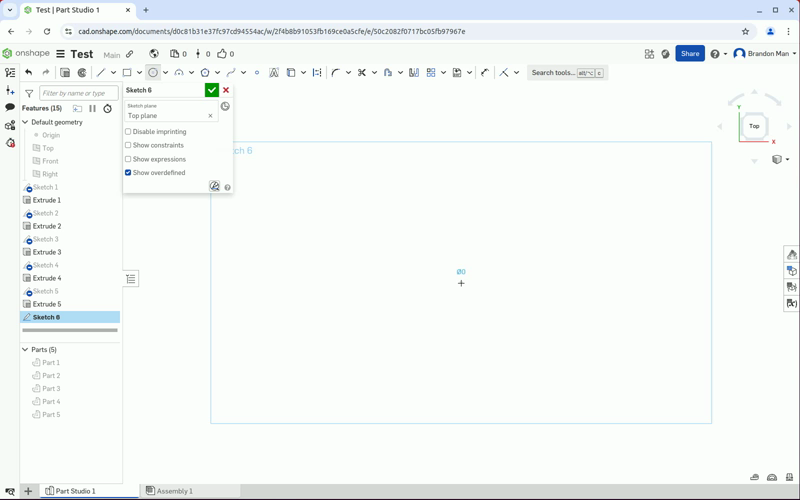
mouse_move(497, 282)
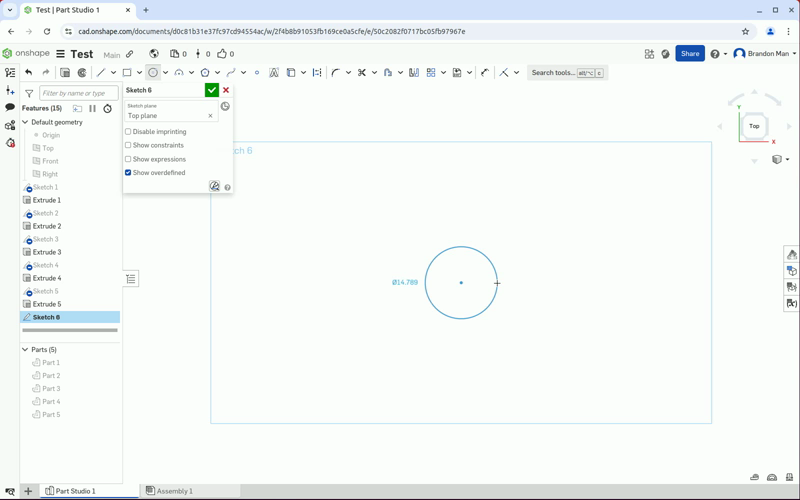
click(497, 282)
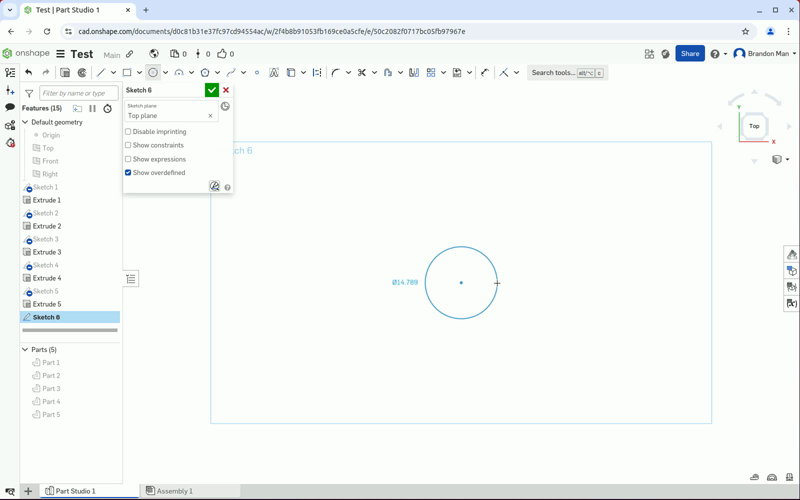
key(esc)
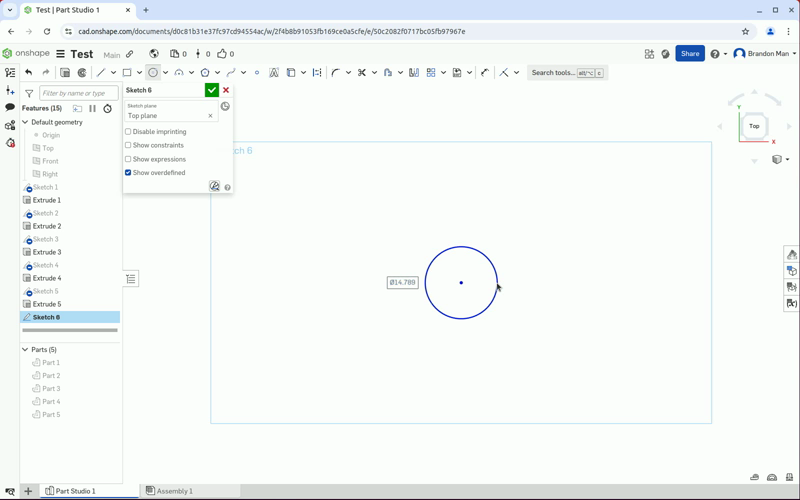
key(c)
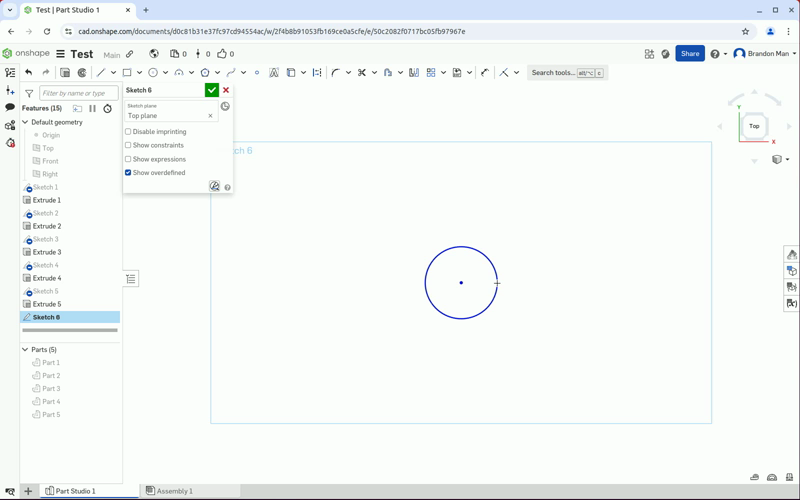
key_down(shift)
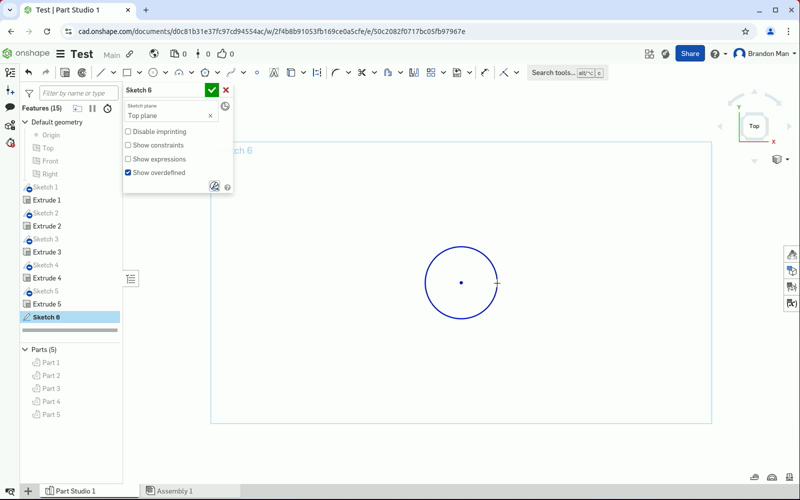
mouse_move(461, 282)
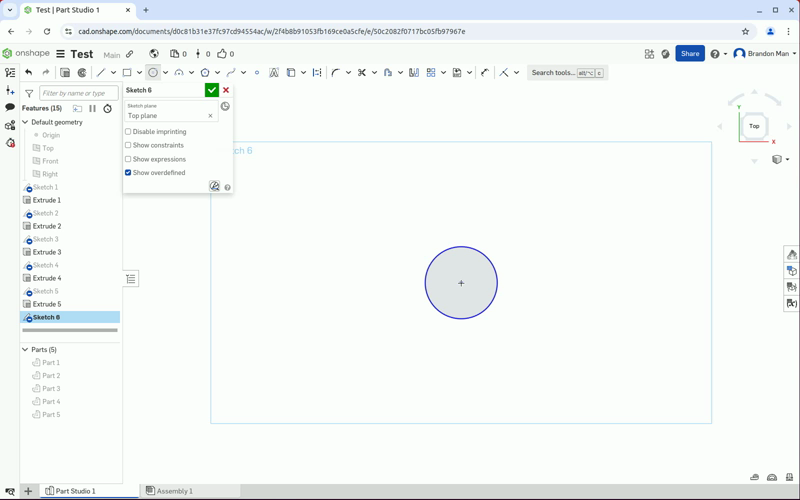
click(461, 282)
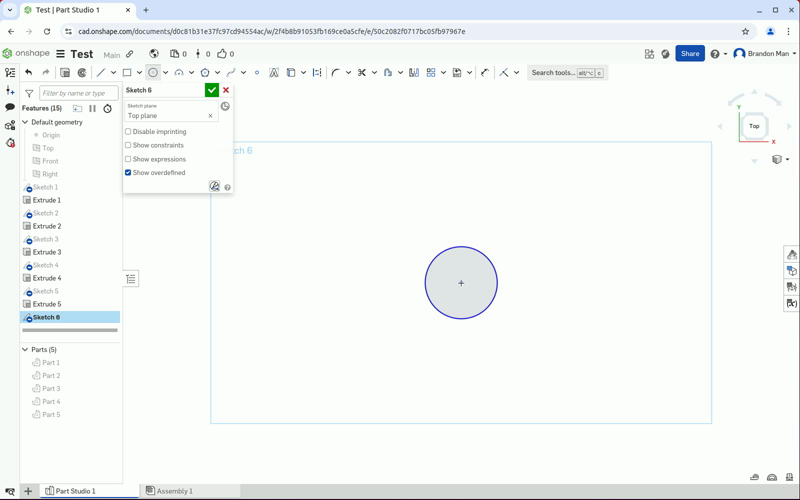
key_up(shift)
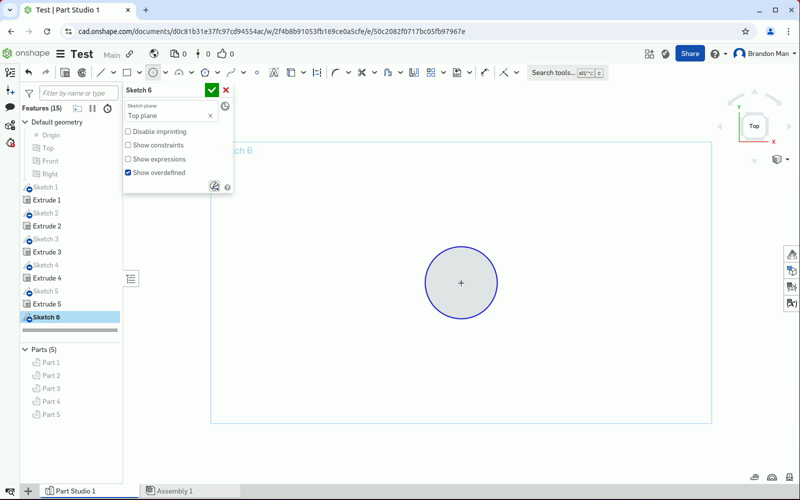
mouse_move(490, 282)
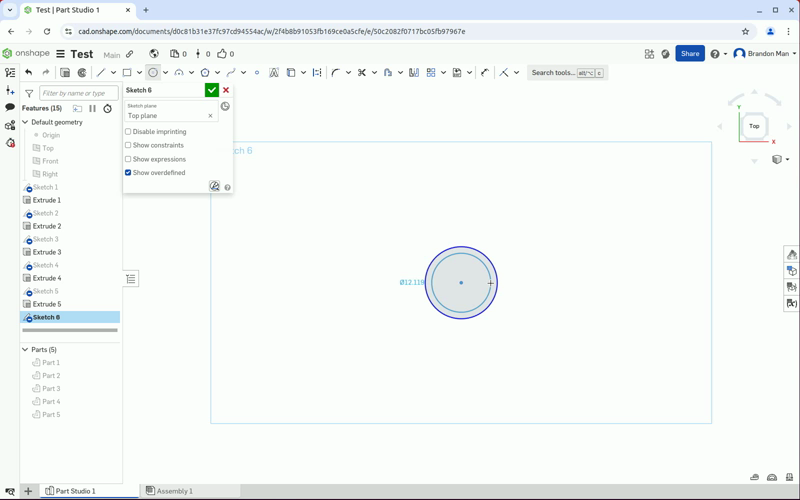
click(490, 282)
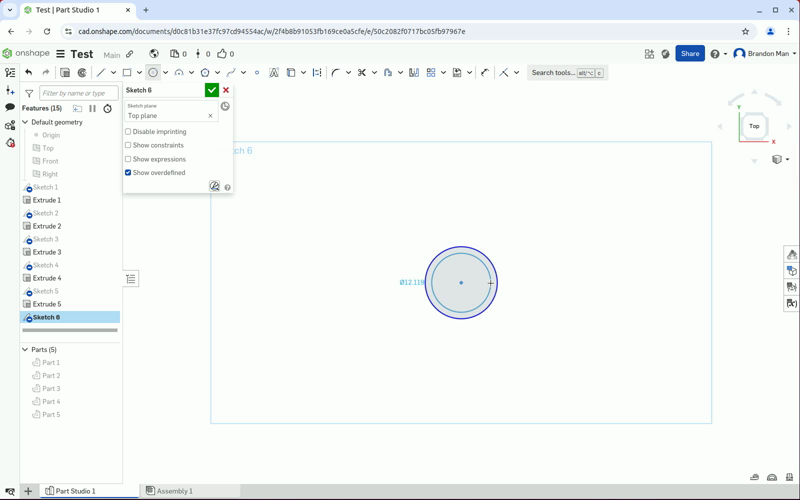
key(esc)
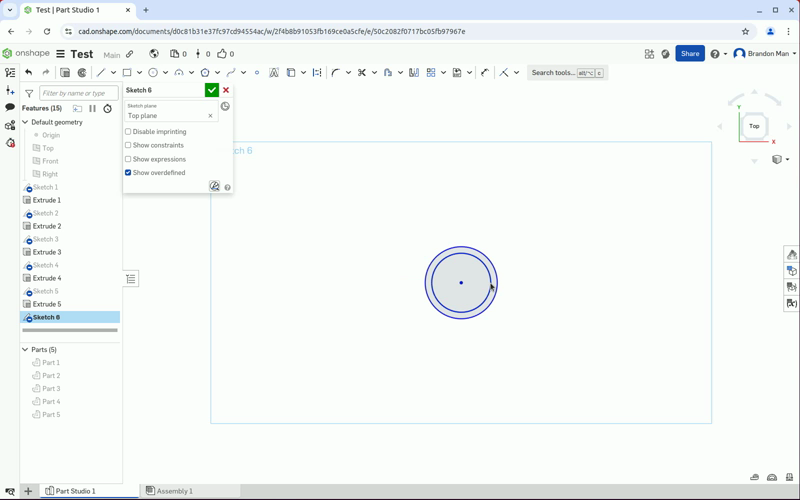
mouse_move(465, 249)
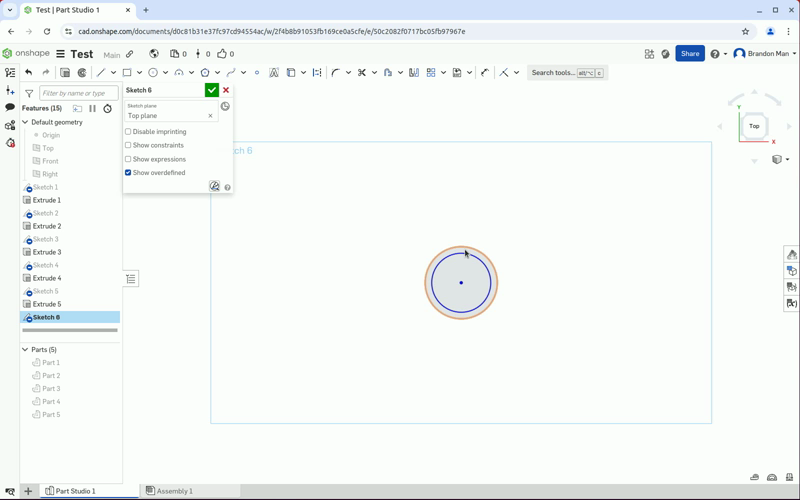
scroll(6)
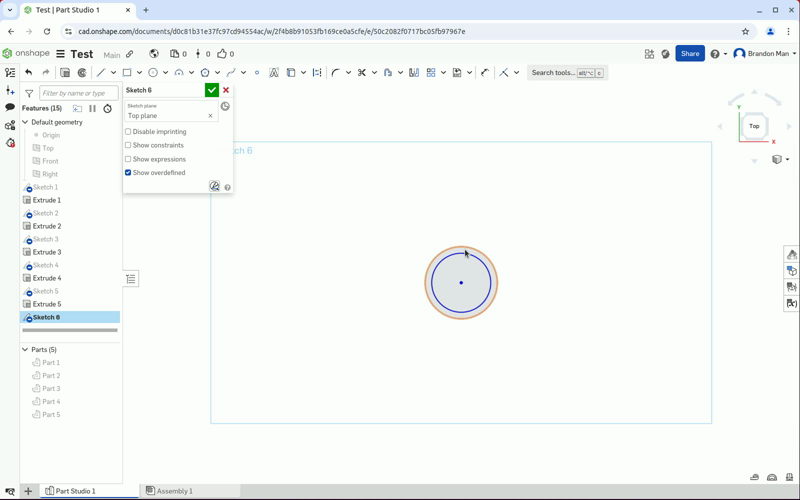
scroll(6)
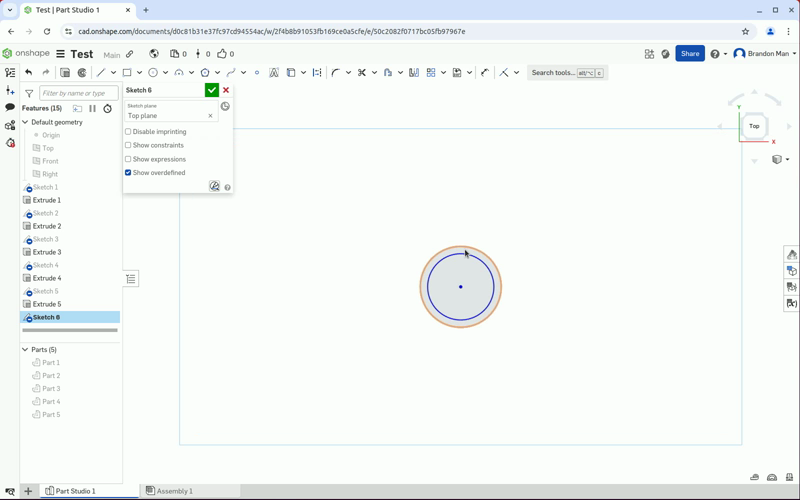
scroll(6)
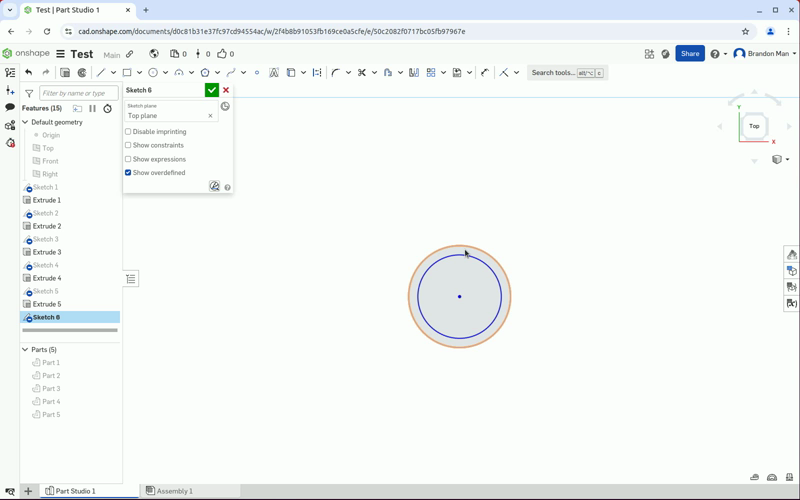
scroll(6)
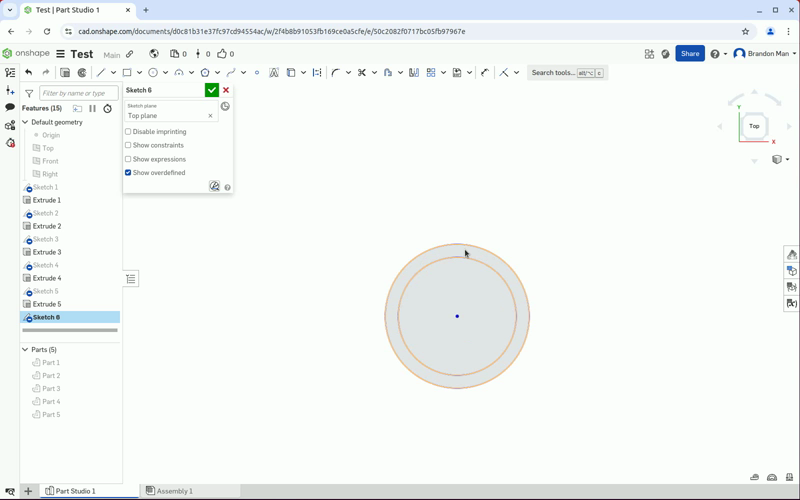
scroll(6)
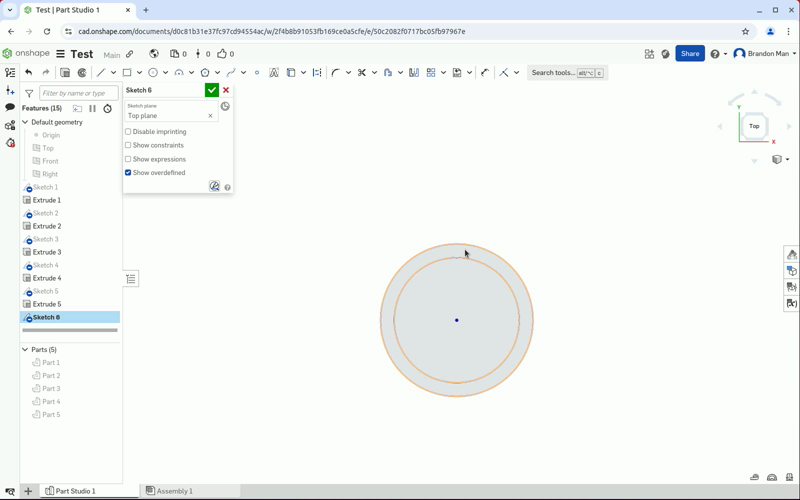
scroll(6)
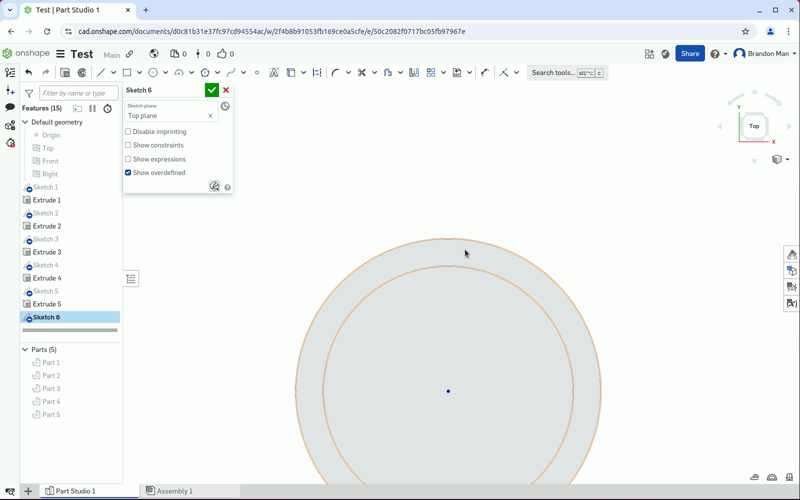
scroll(6)
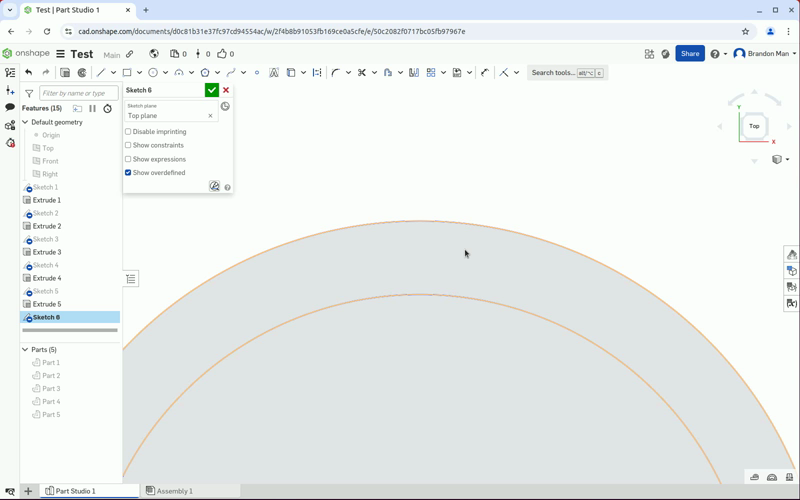
click(465, 249)
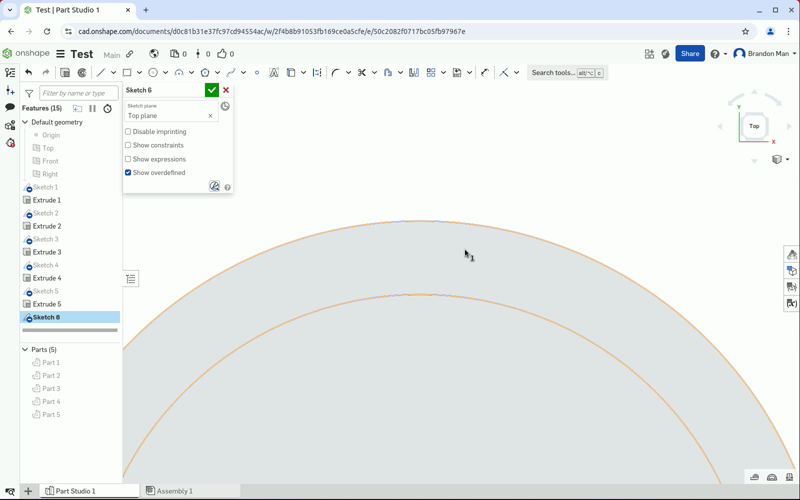
scroll(-6)
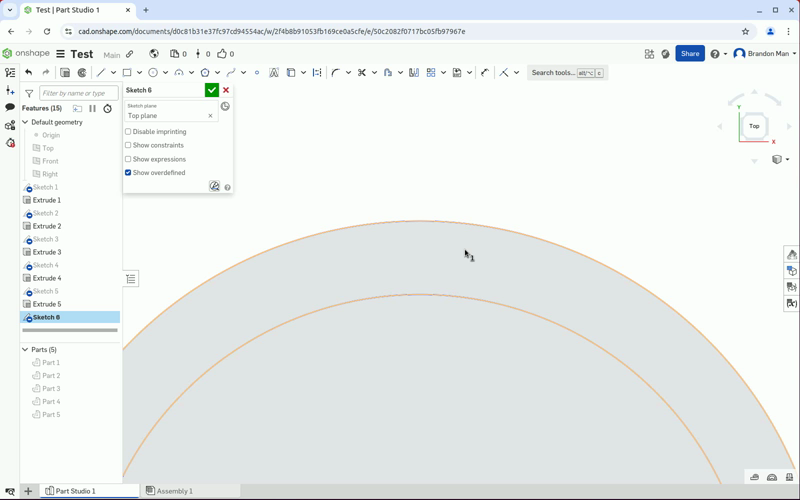
scroll(-6)
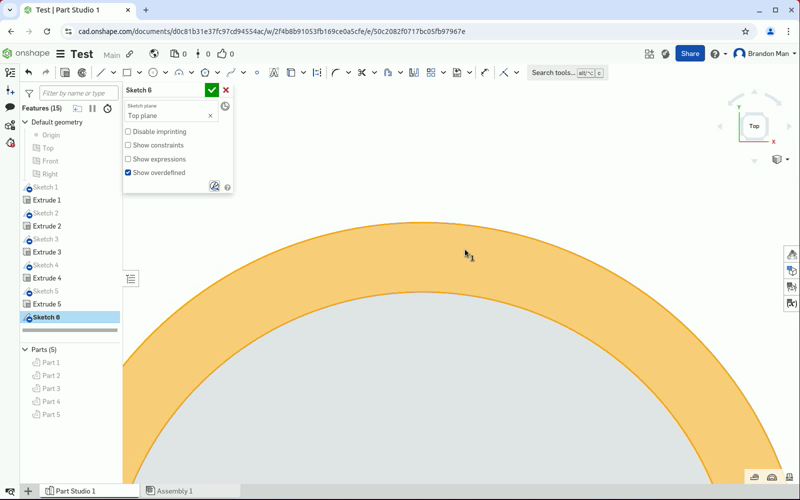
scroll(-6)
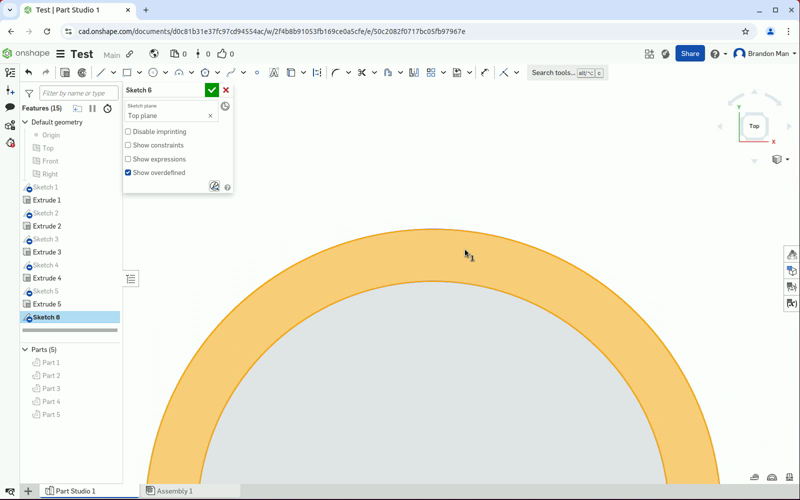
scroll(-6)
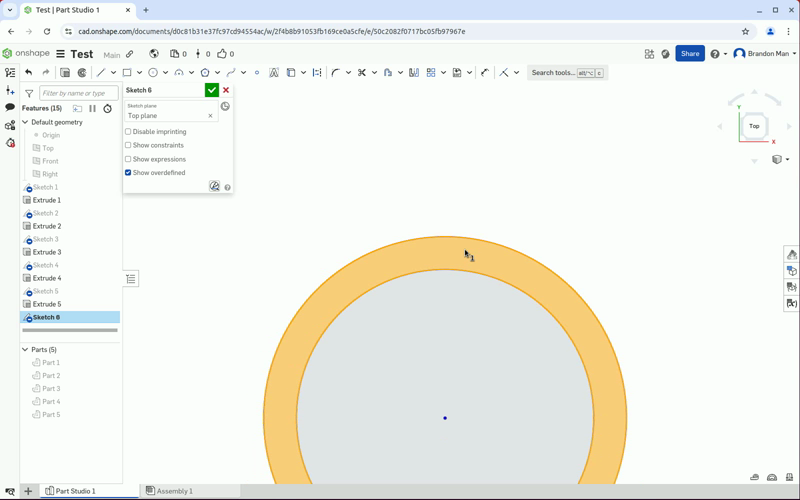
scroll(-6)
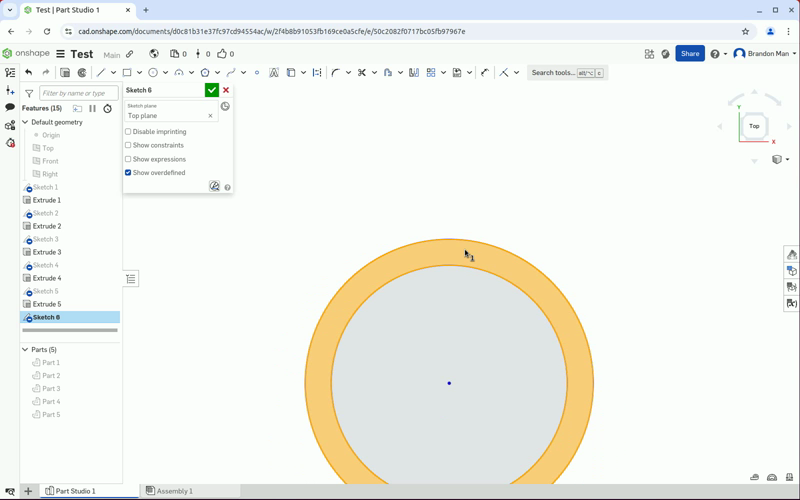
scroll(-6)
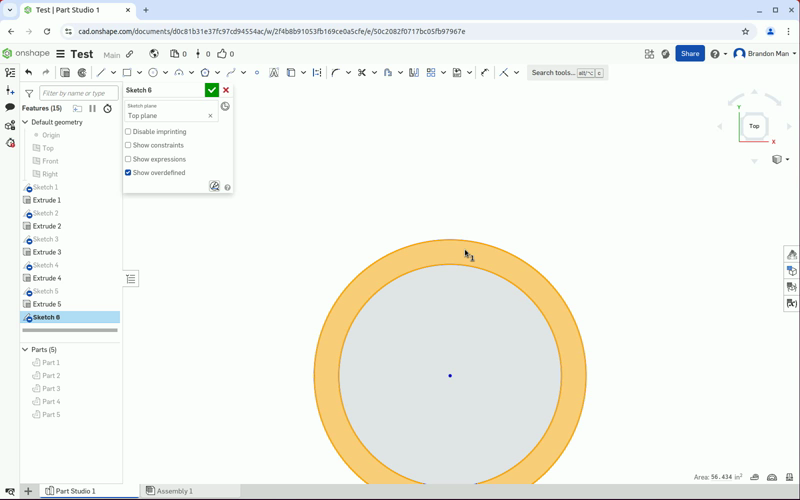
scroll(-6)
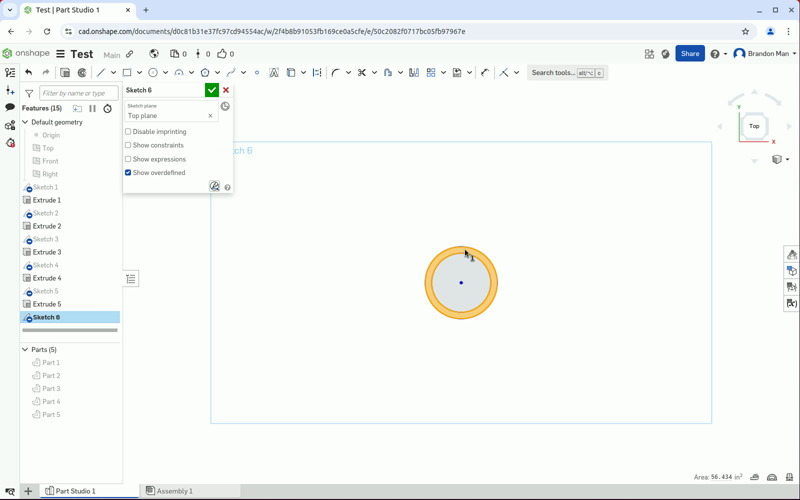
mouse_move(73, 352)
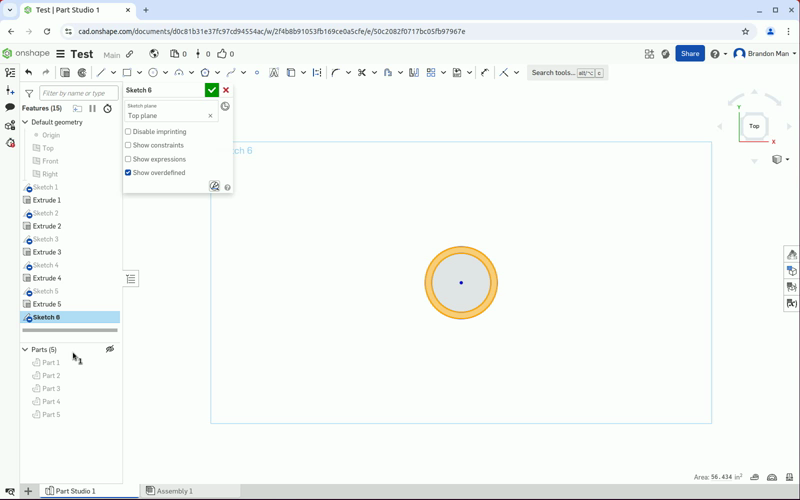
key(shift+y)
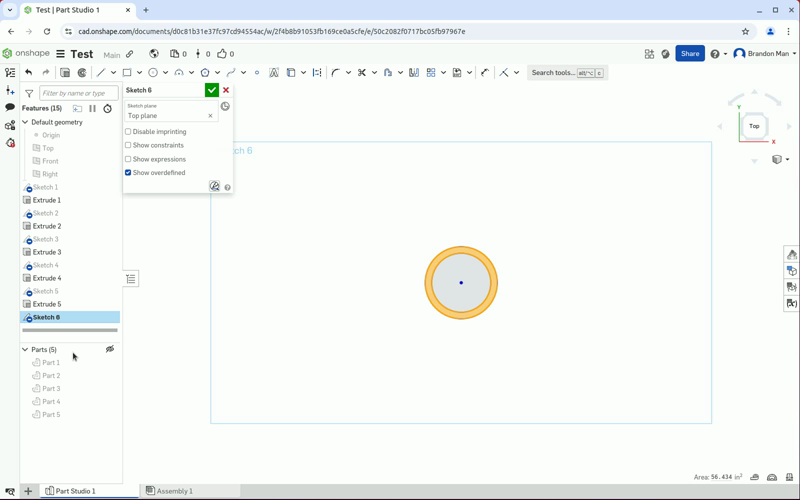
key(shift+e)
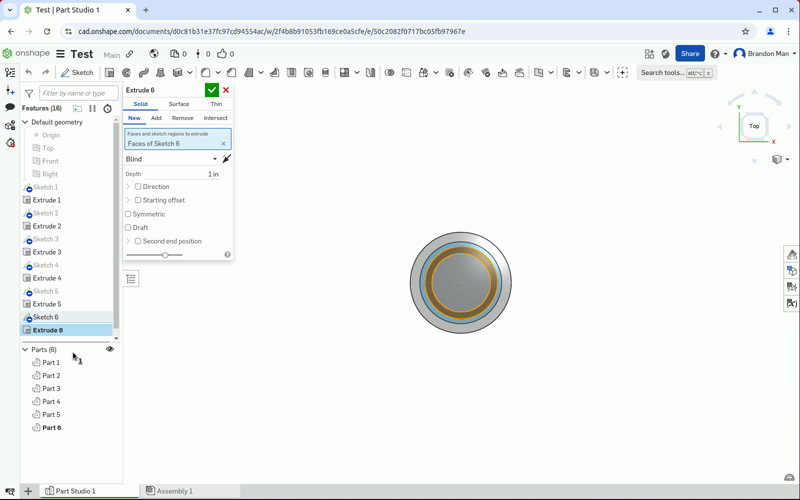
mouse_move(143, 106)
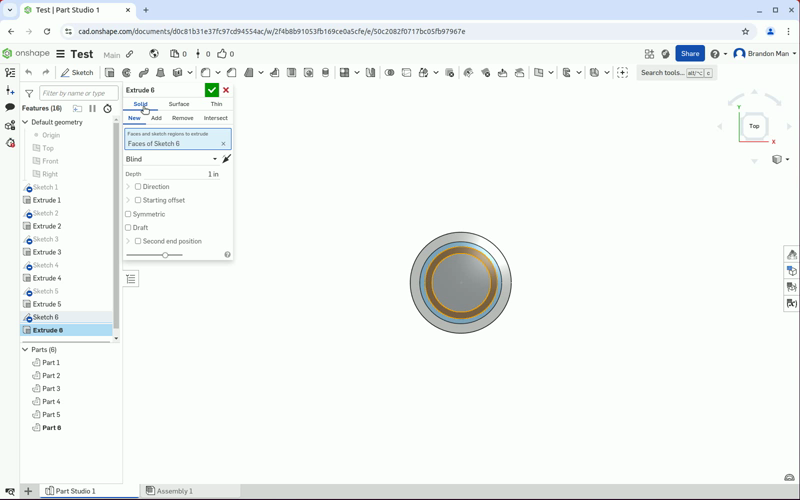
click(143, 106)
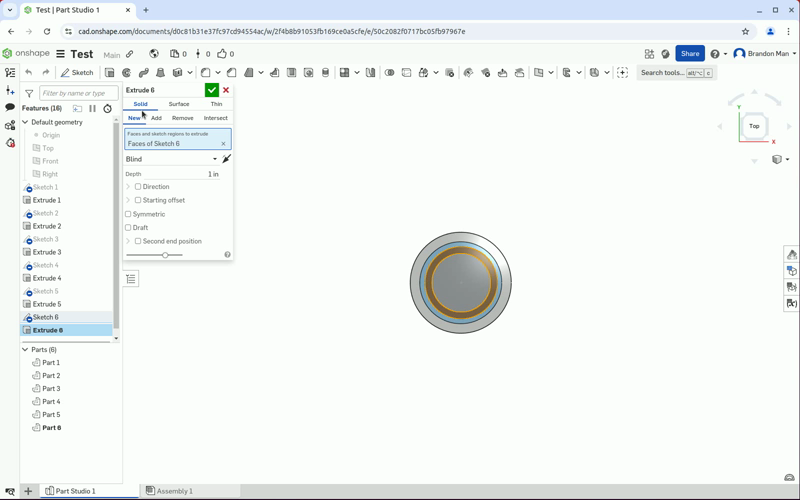
mouse_move(137, 120)
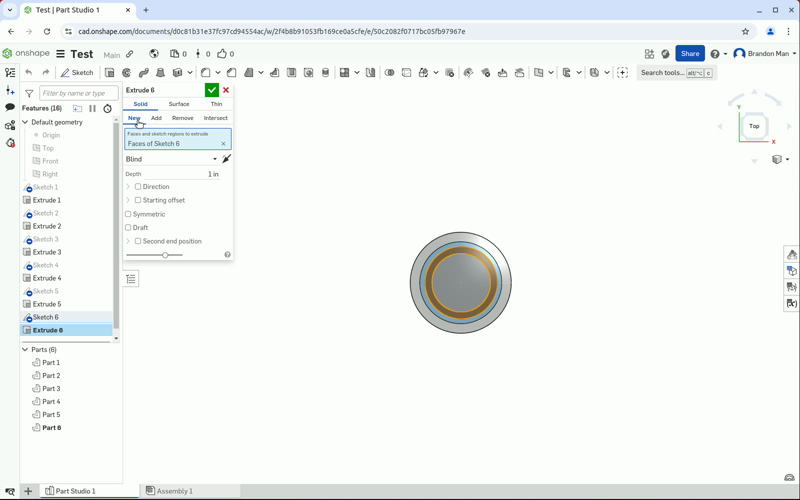
click(137, 120)
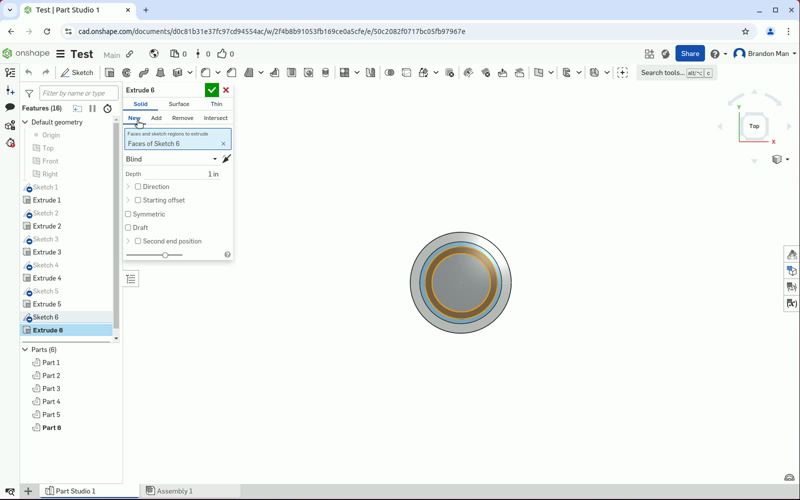
key(tab, 4)
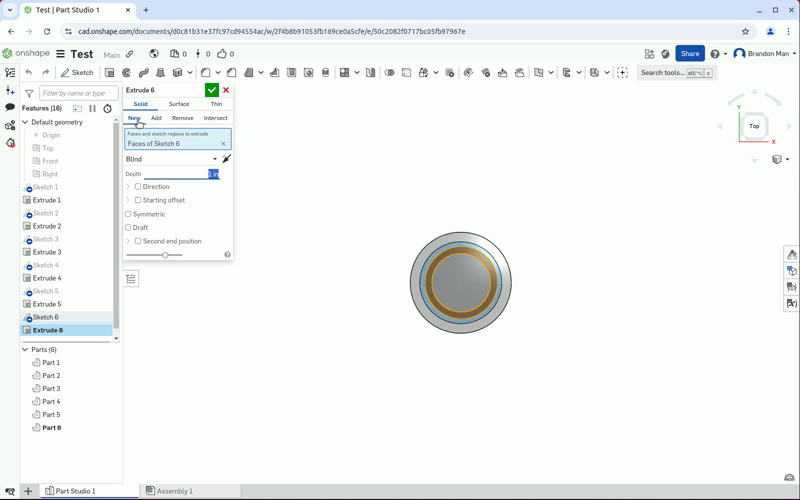
text(-23.108)
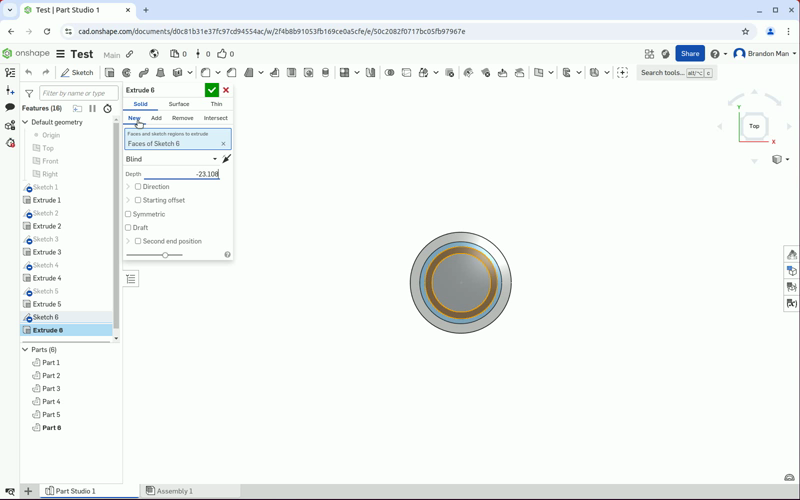
key(tab, 3)
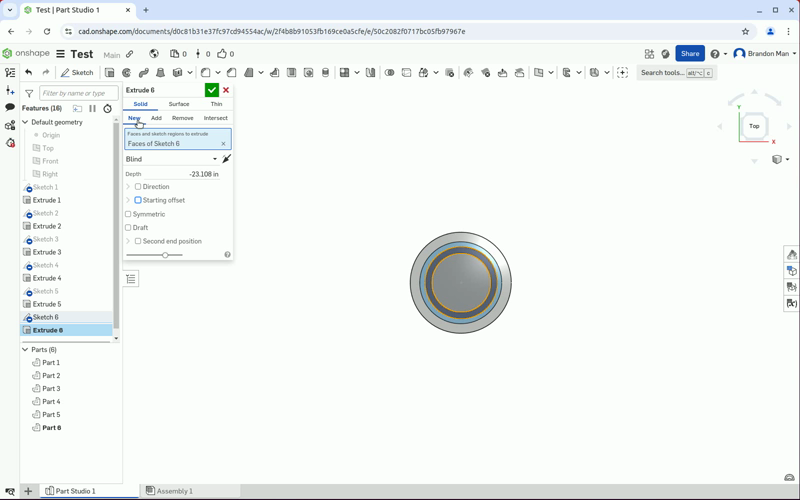
key(tab, 2)
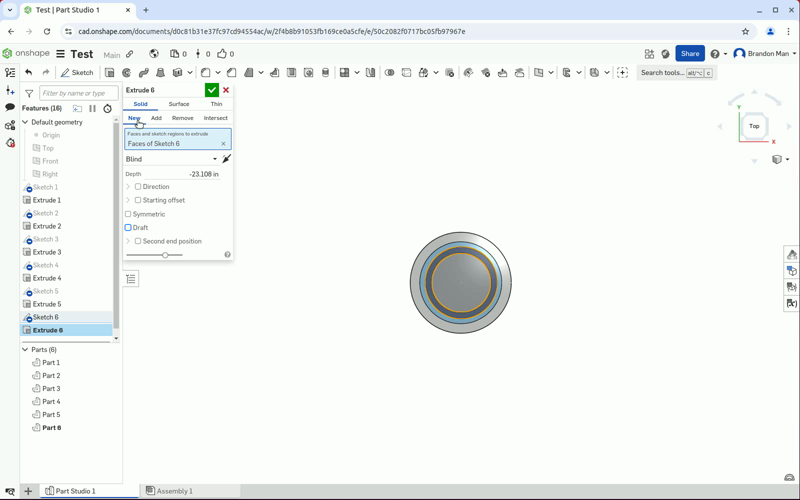
key(space)
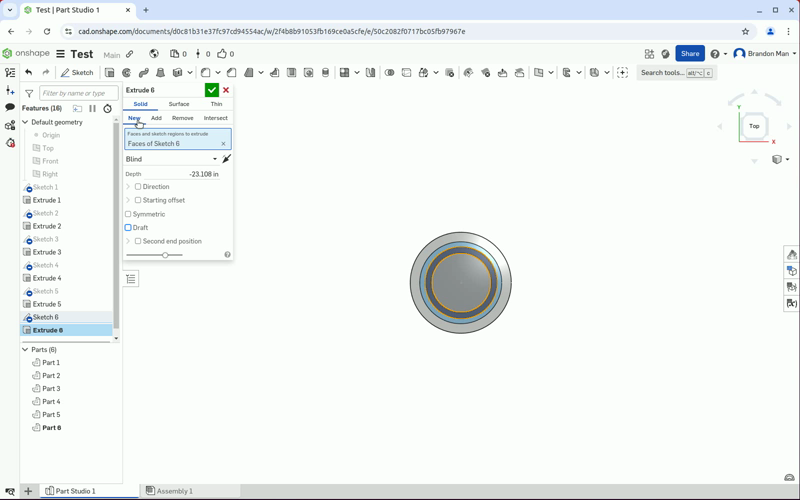
key(tab, 3)
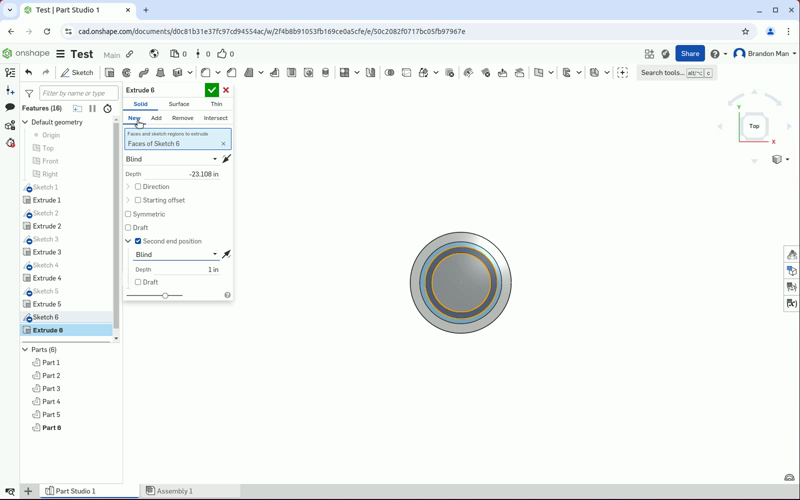
text(19.498)
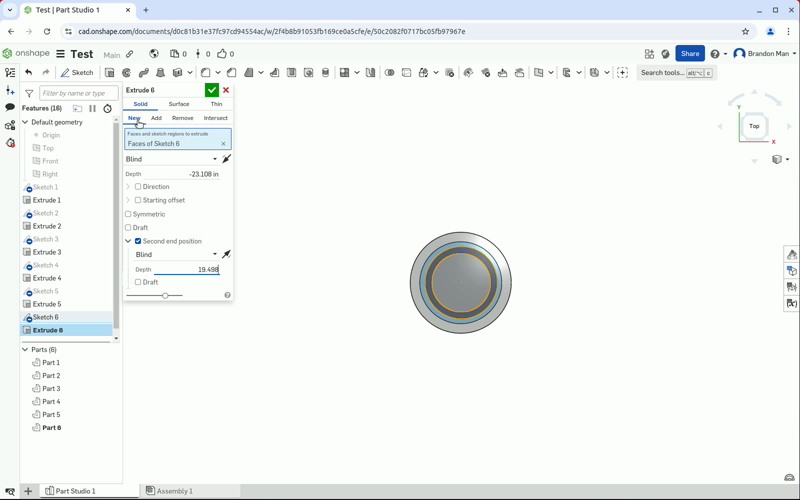
key(enter)
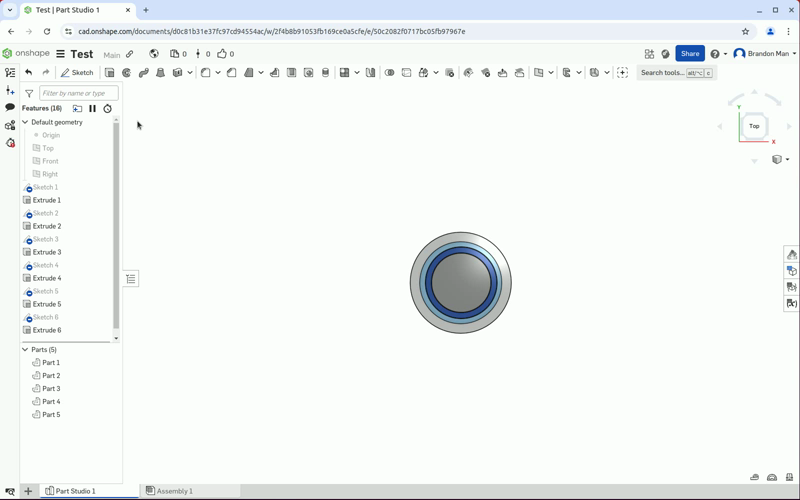
key(shift+h)
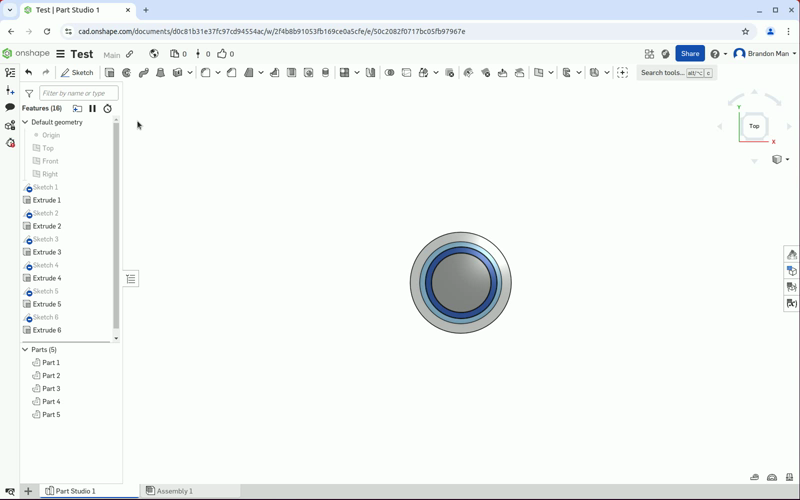
key(shift+h)
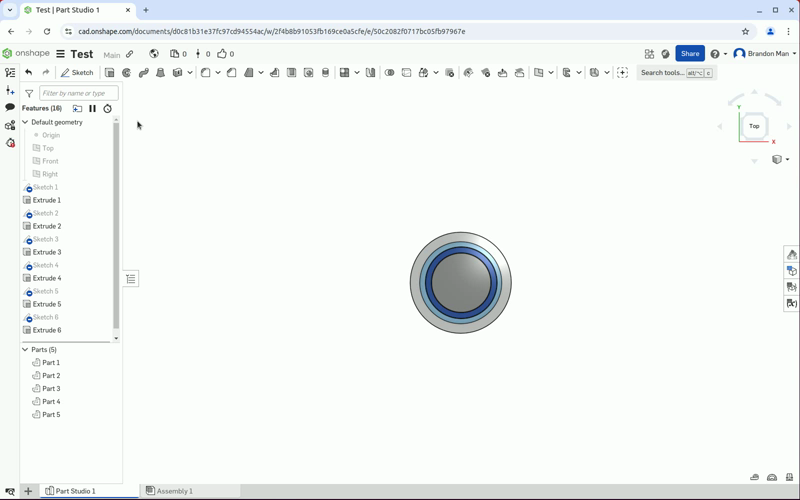
key(shift+7)
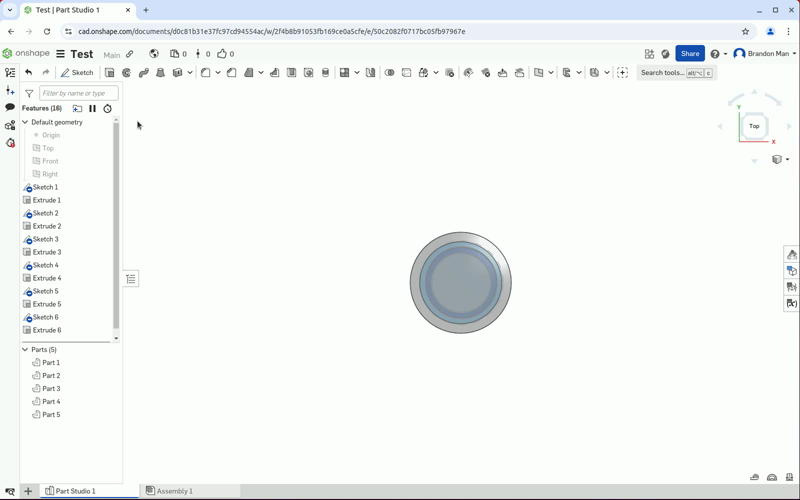
key(up, 3)
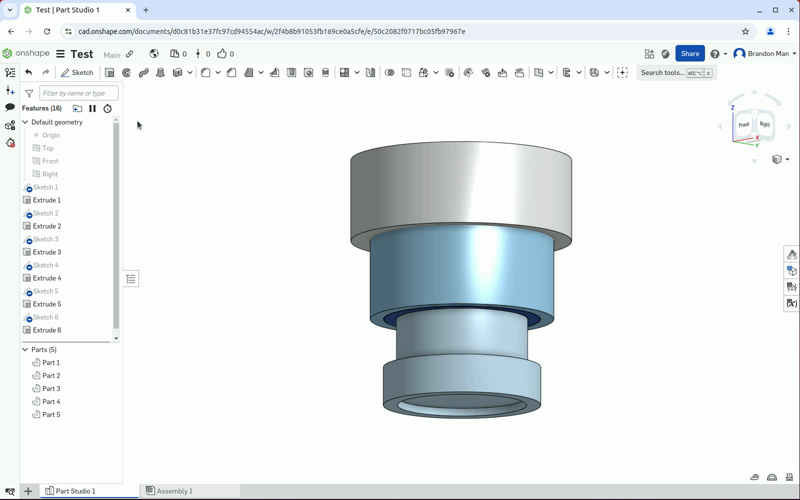
key(left, 3)
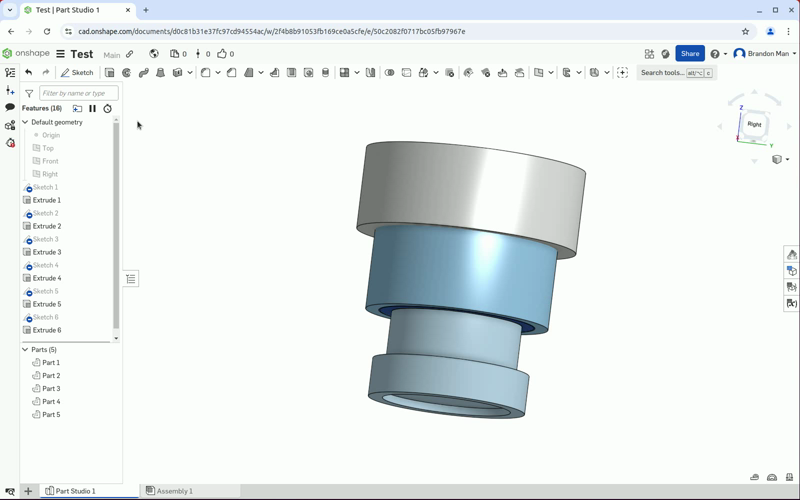
key(right, 3)
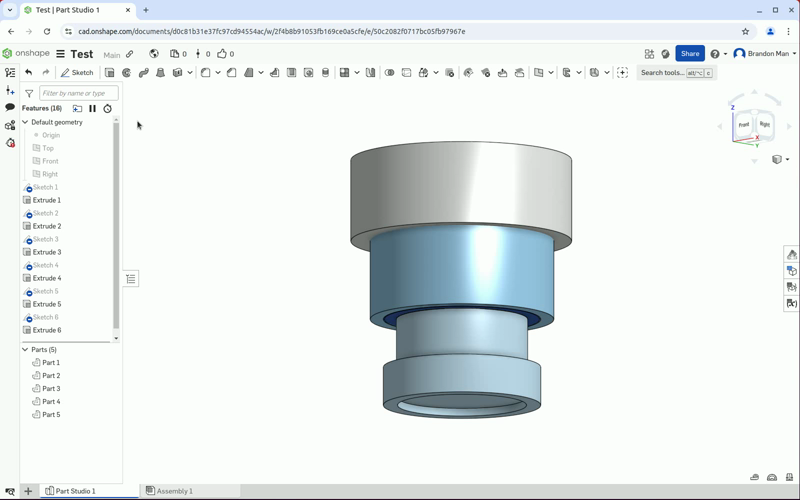
key(down, 3)
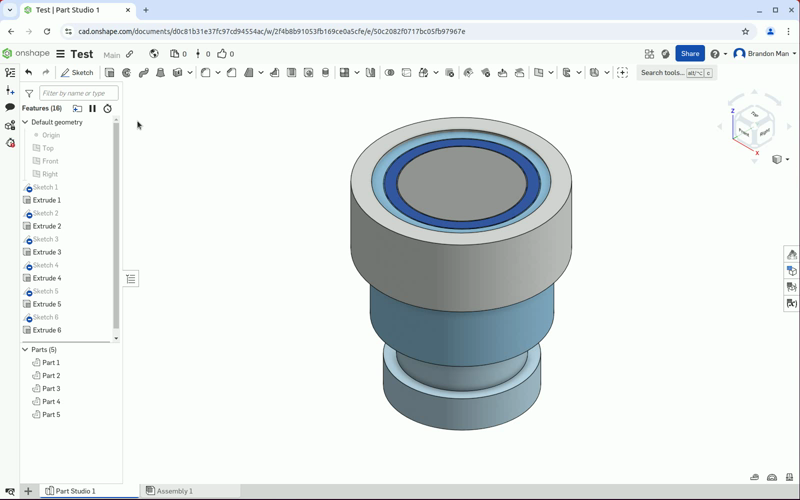
mouse_move(69, 189)
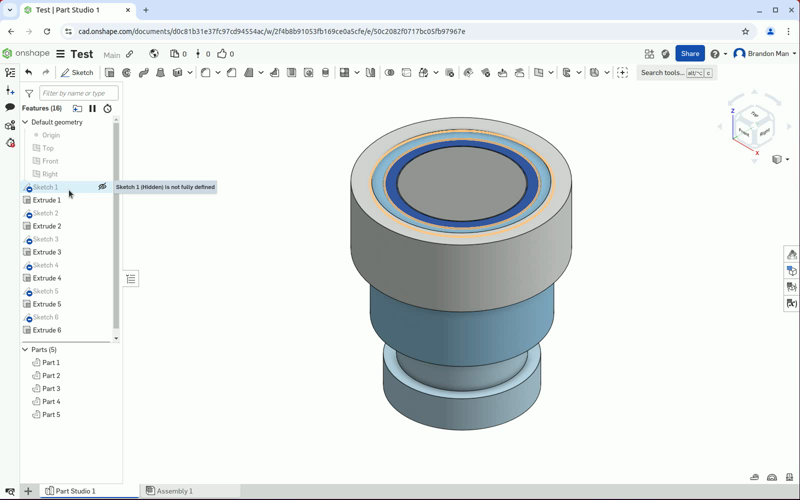
click(69, 189)